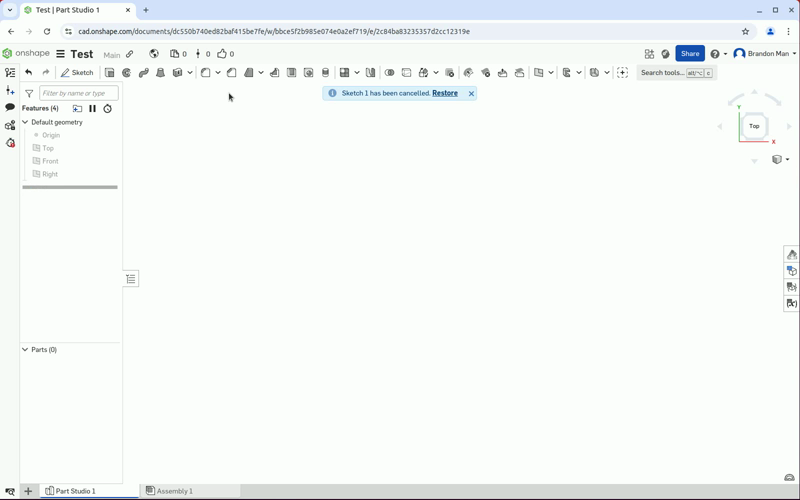
key(shift+h)
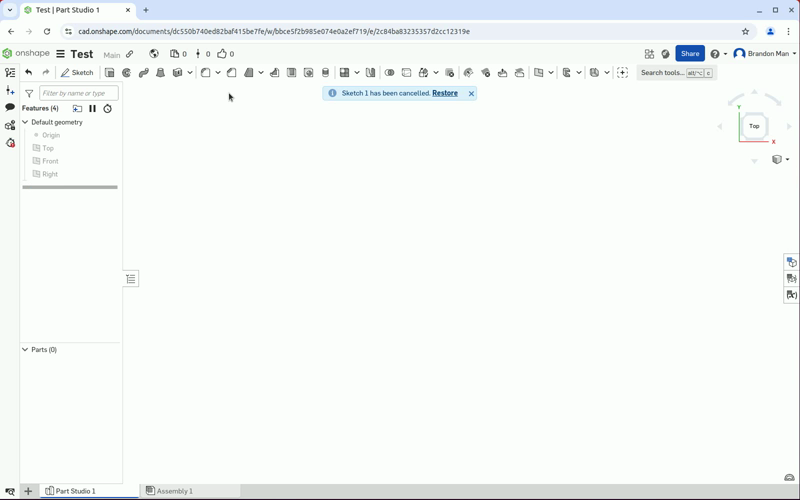
key(shift+s)
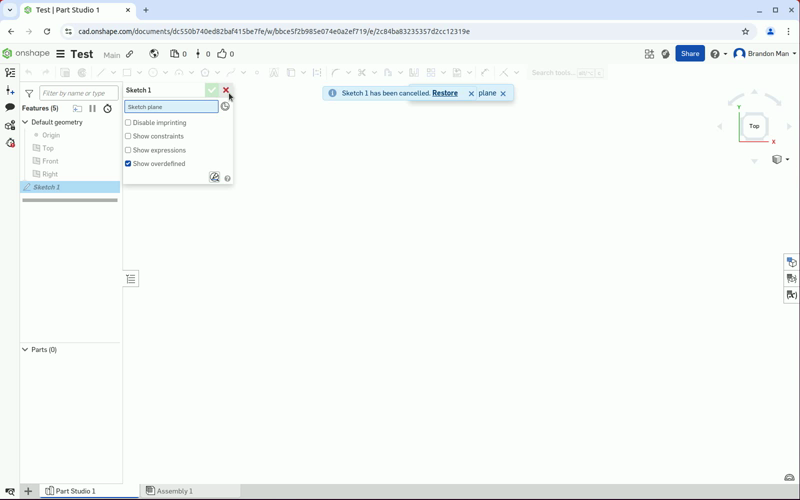
mouse_move(73, 150)
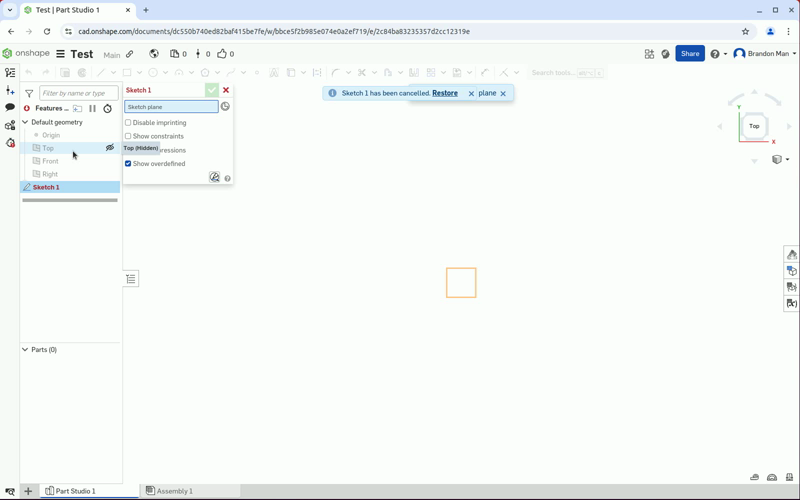
click(73, 150)
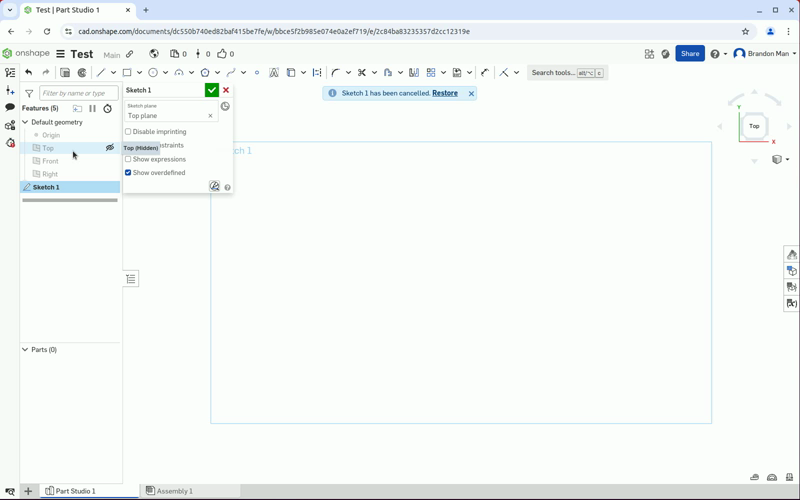
mouse_move(73, 352)
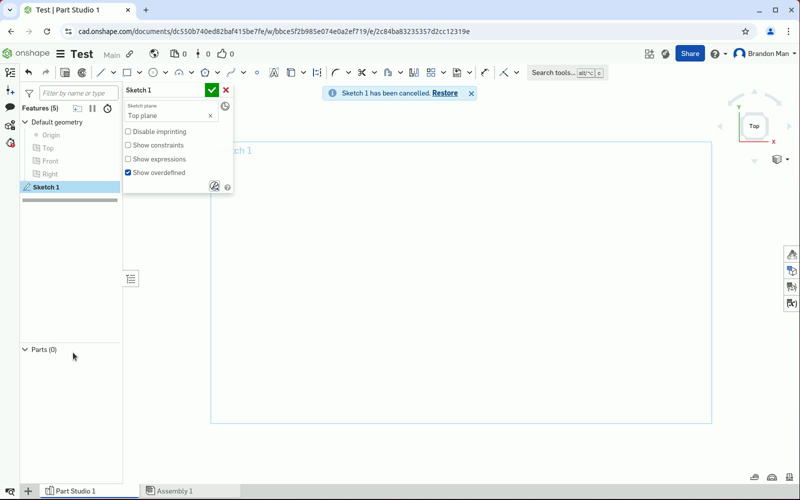
key(y)
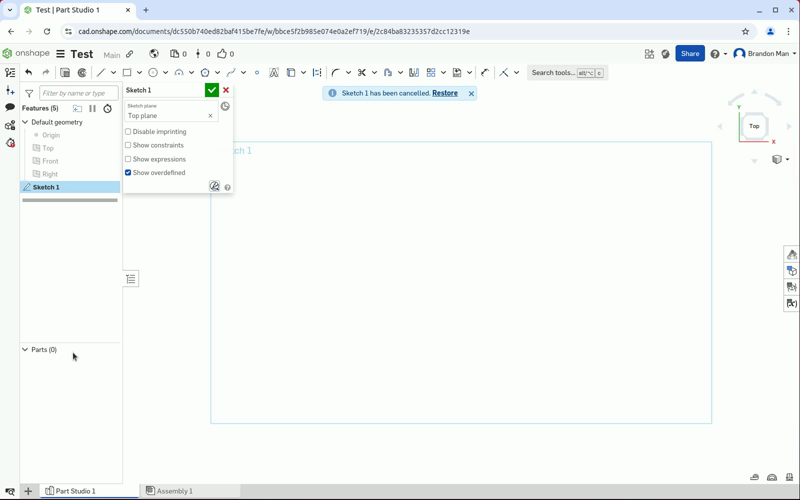
key(l)
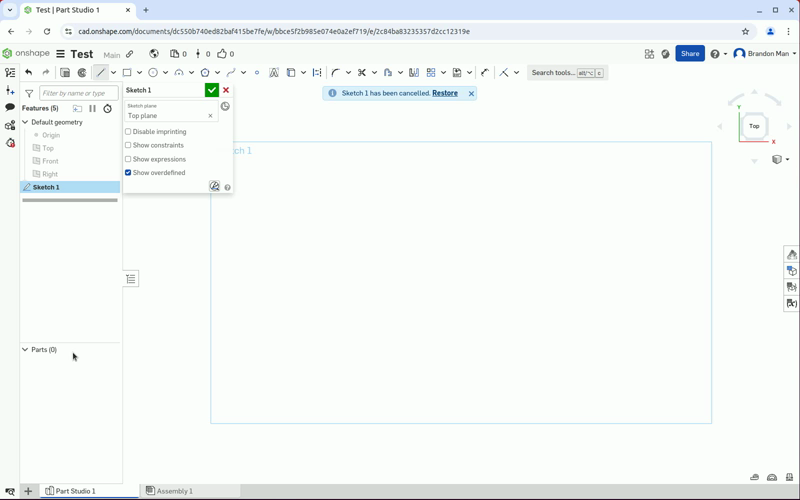
key_down(shift)
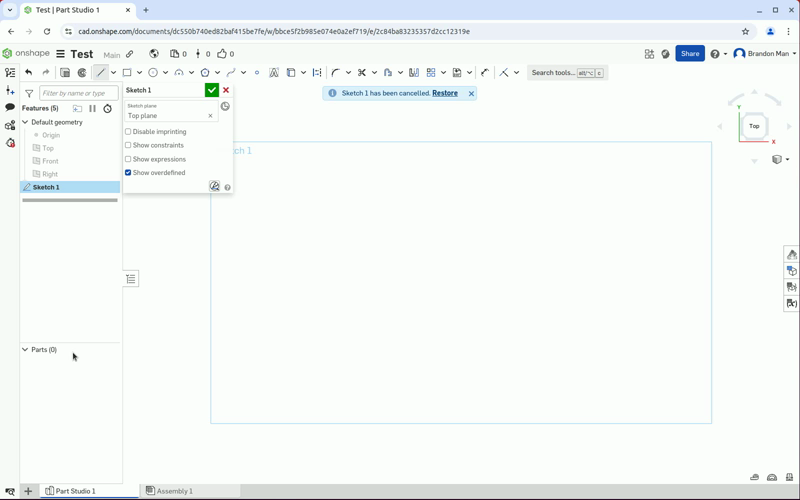
mouse_move(351, 345)
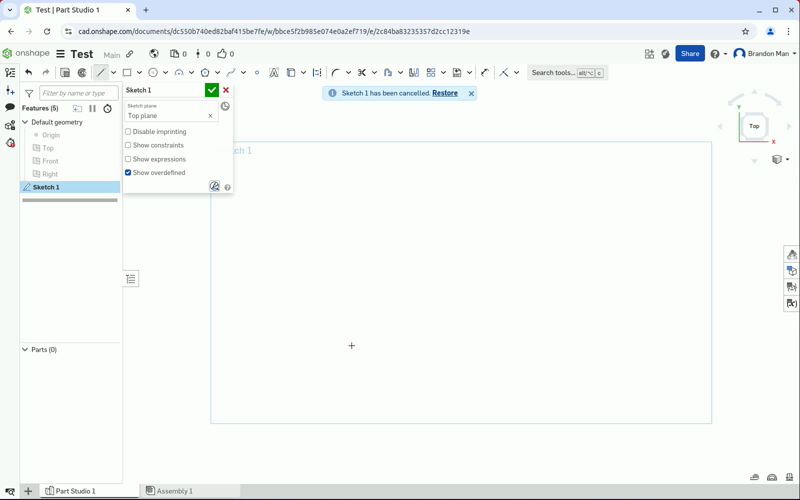
click(351, 345)
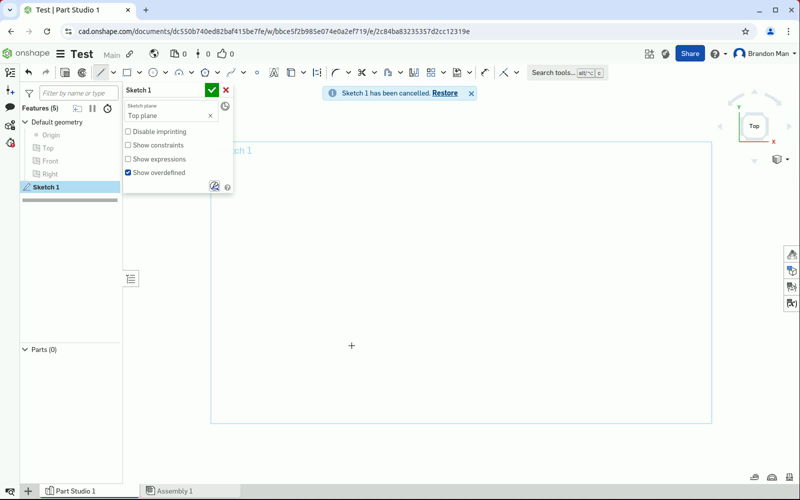
key_up(shift)
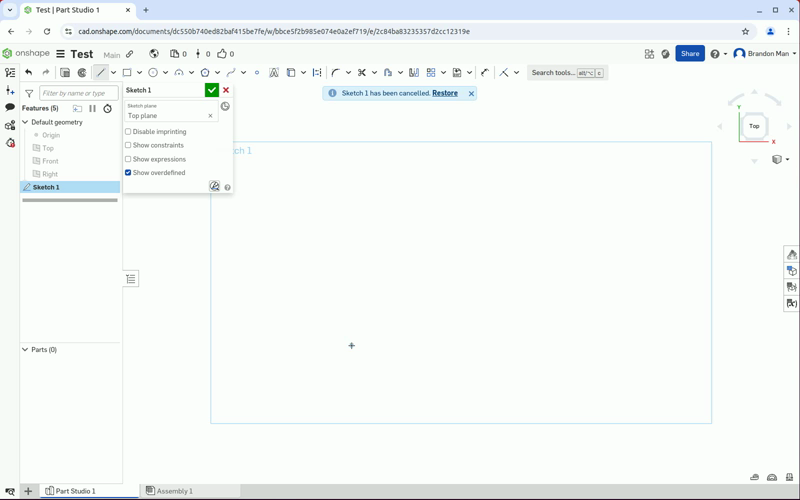
key_down(shift)
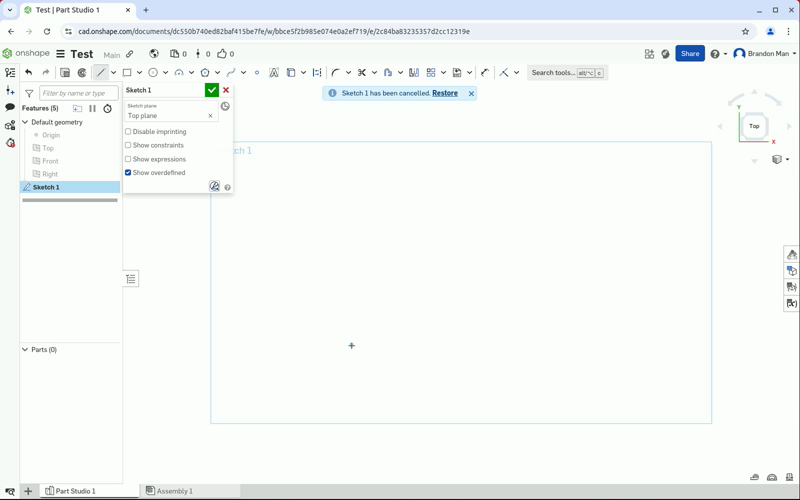
mouse_move(572, 345)
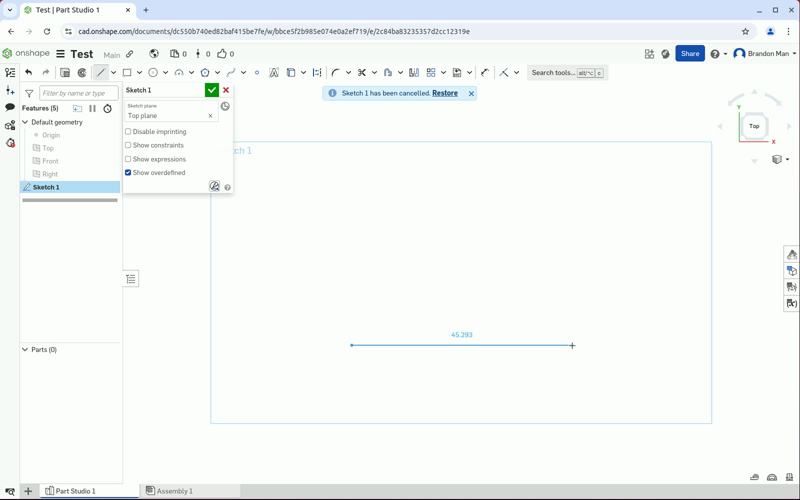
click(572, 345)
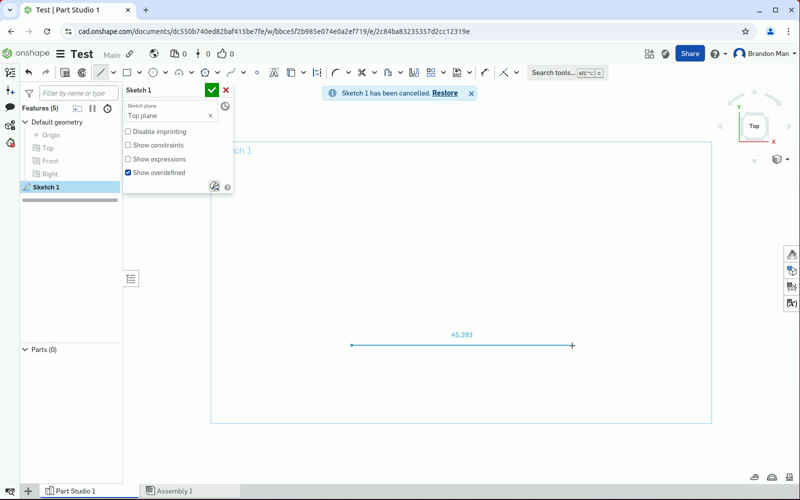
key_up(shift)
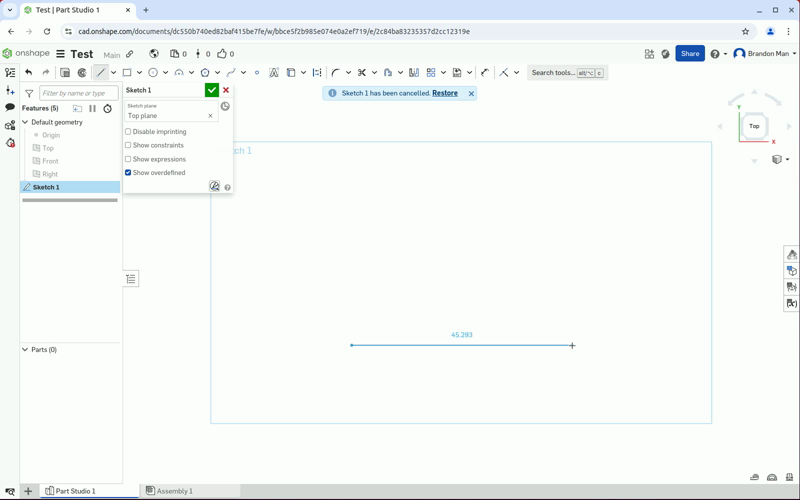
key_down(shift)
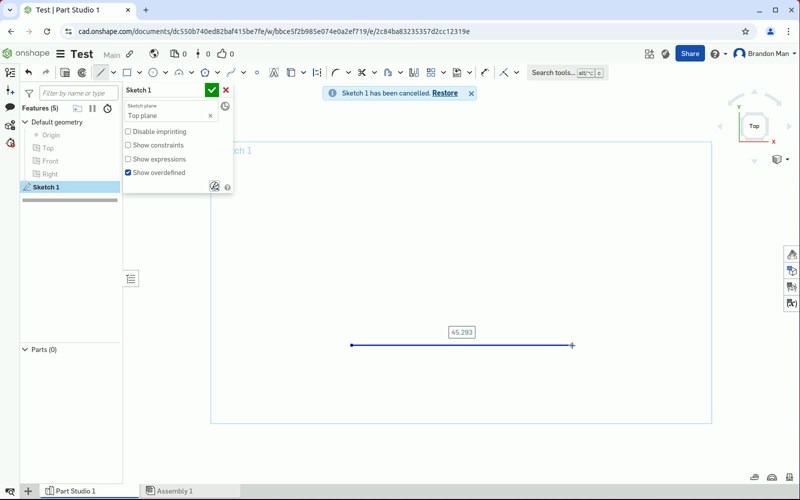
mouse_move(572, 252)
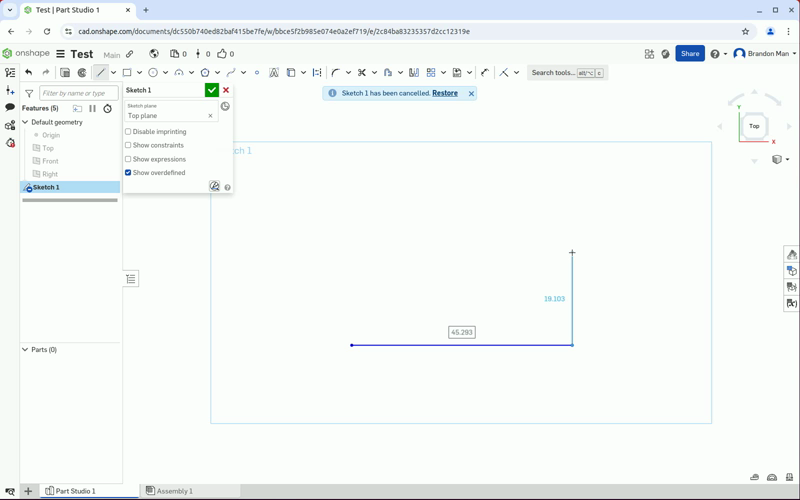
click(572, 252)
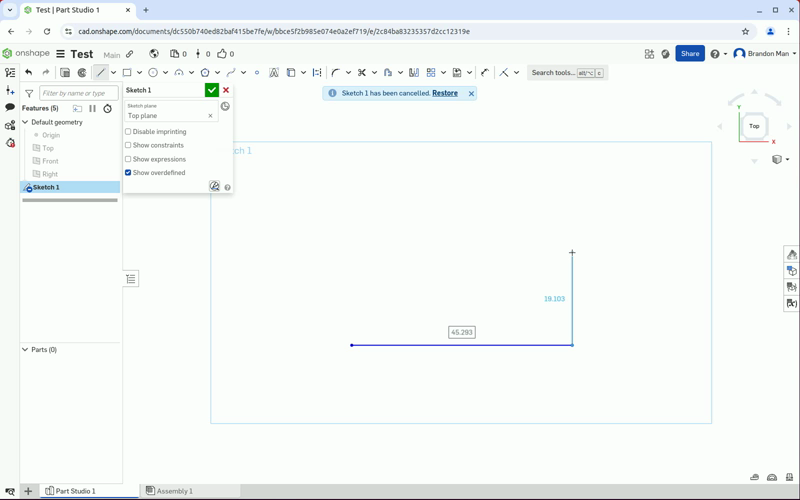
key_up(shift)
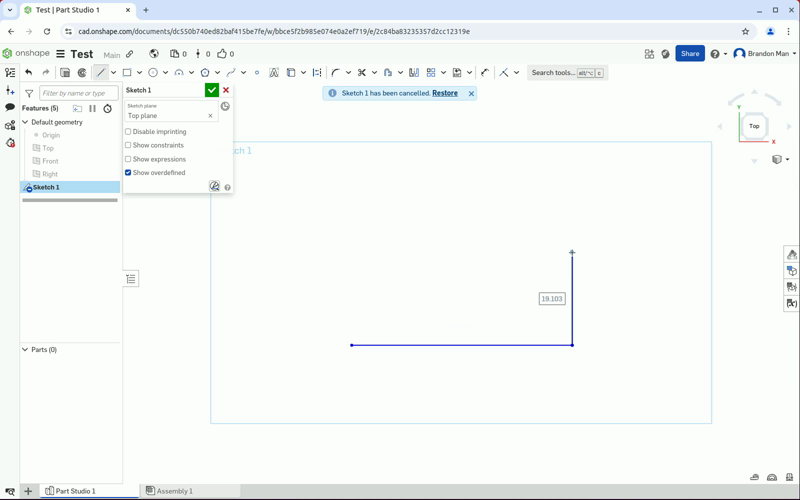
key_down(shift)
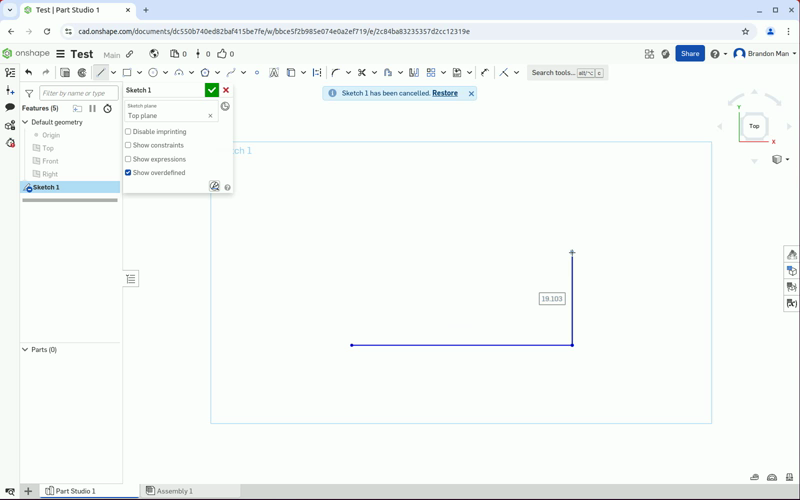
mouse_move(351, 252)
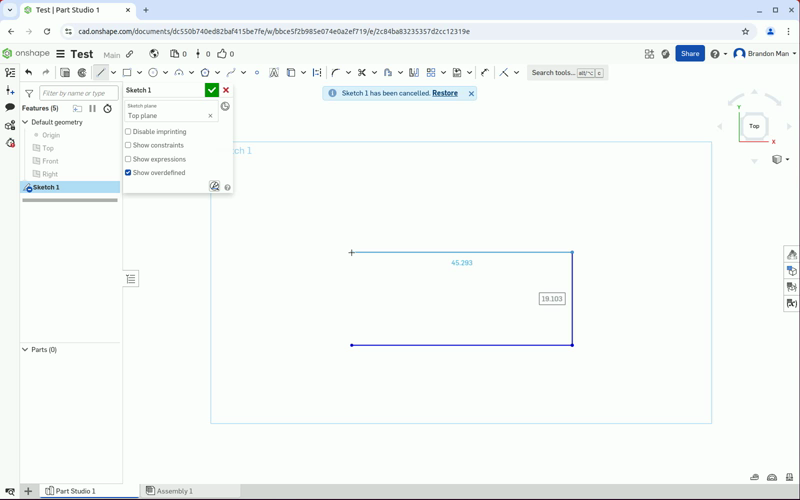
click(351, 252)
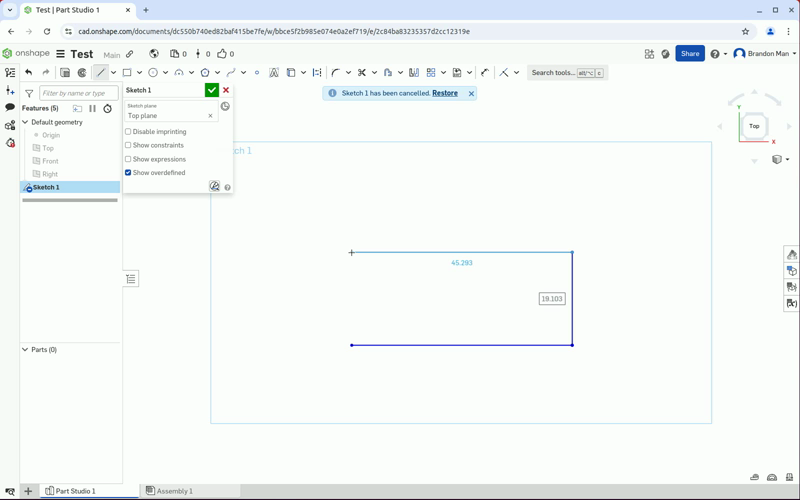
key_up(shift)
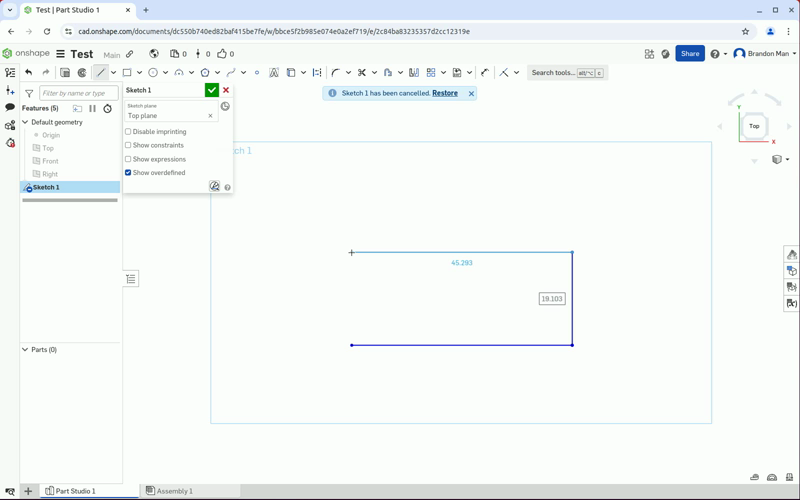
key_down(shift)
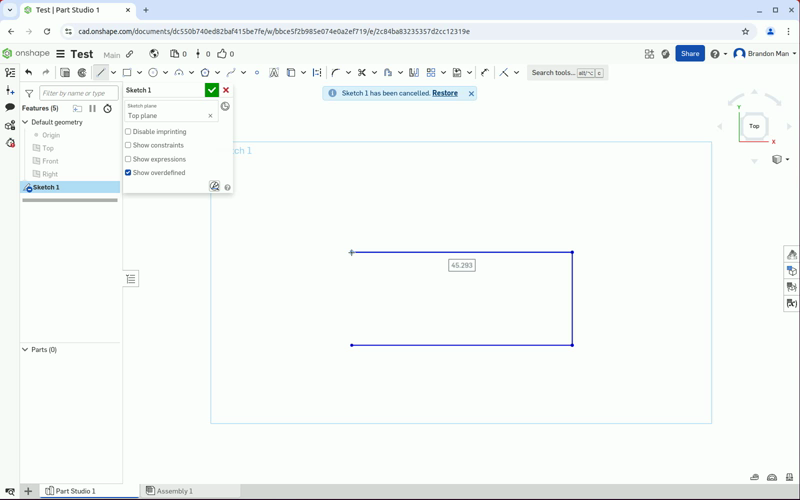
mouse_move(351, 345)
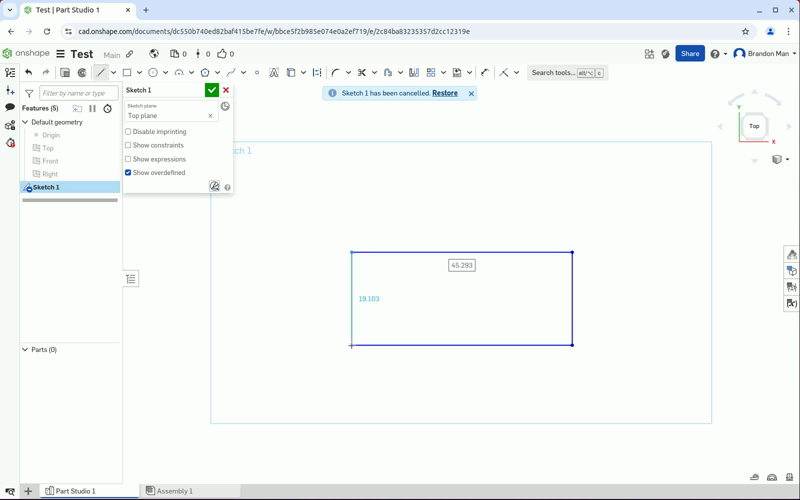
key_up(shift)
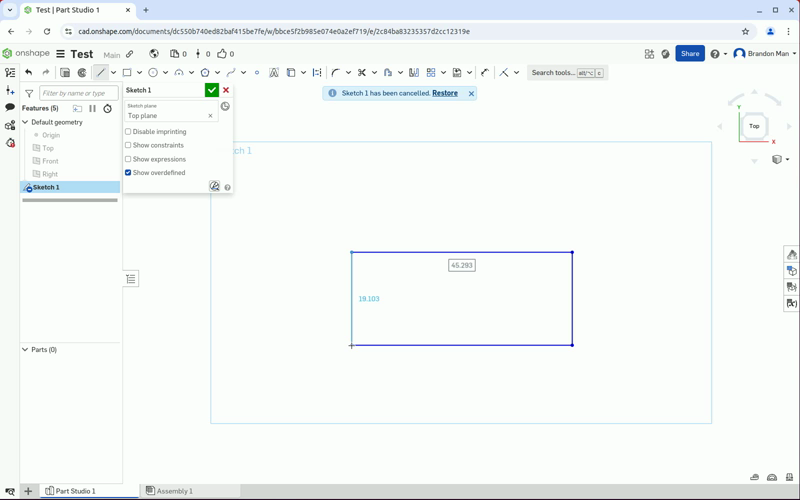
click(351, 345)
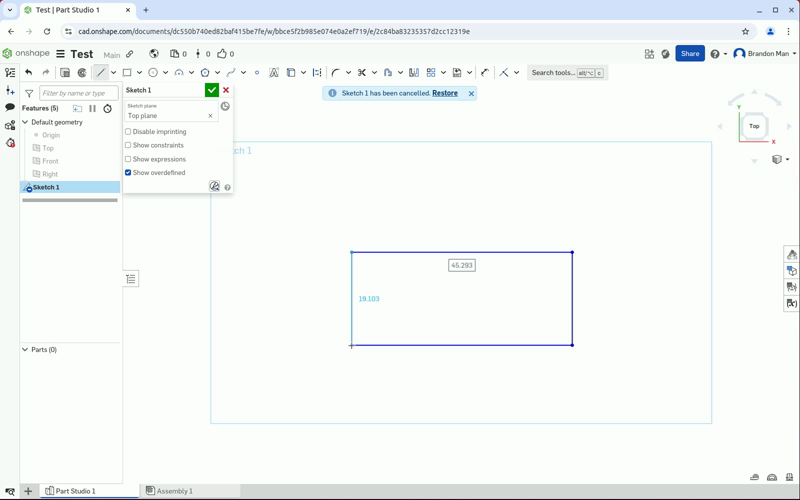
key(esc)
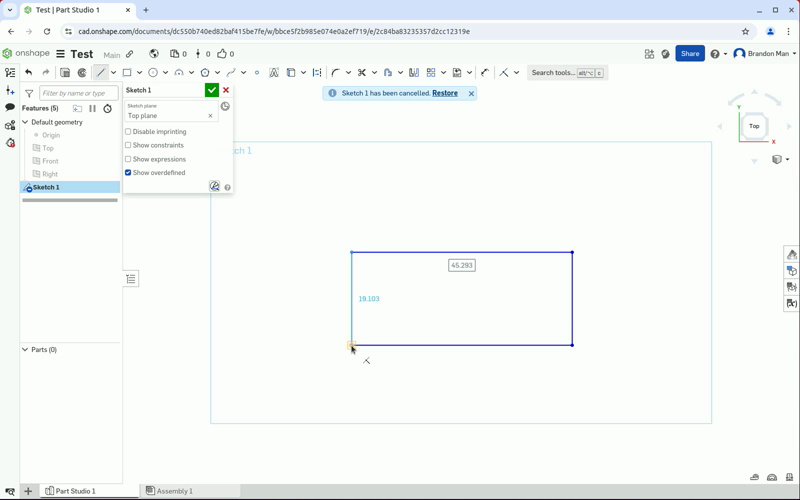
key(c)
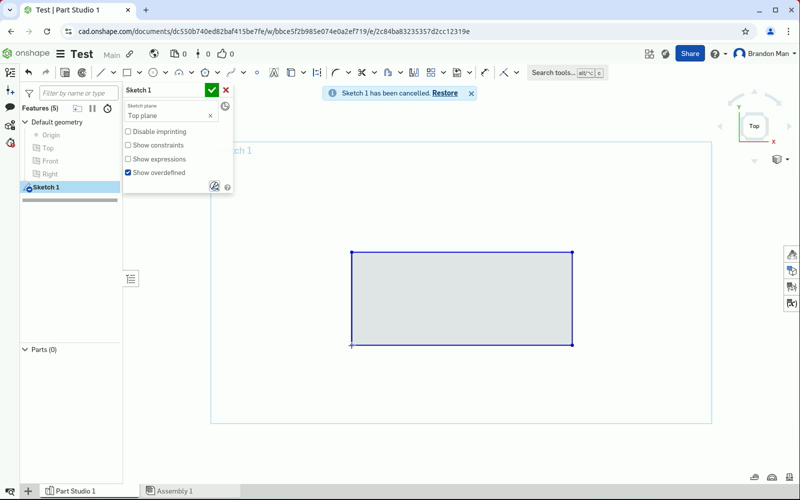
key_down(shift)
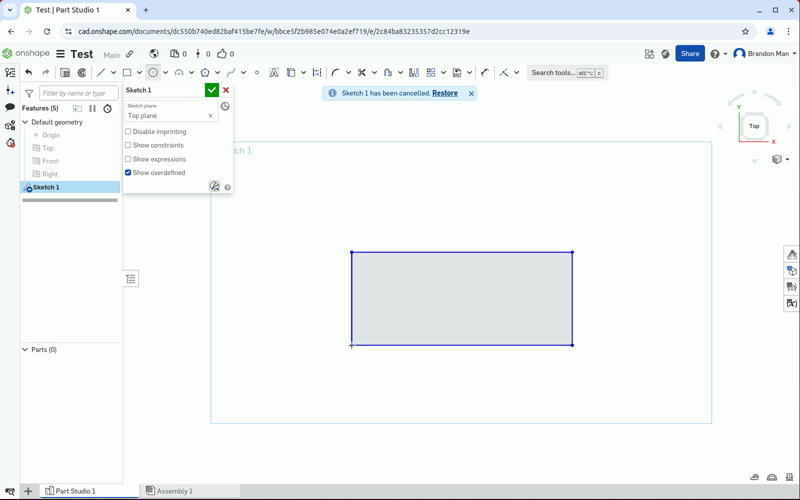
mouse_move(381, 298)
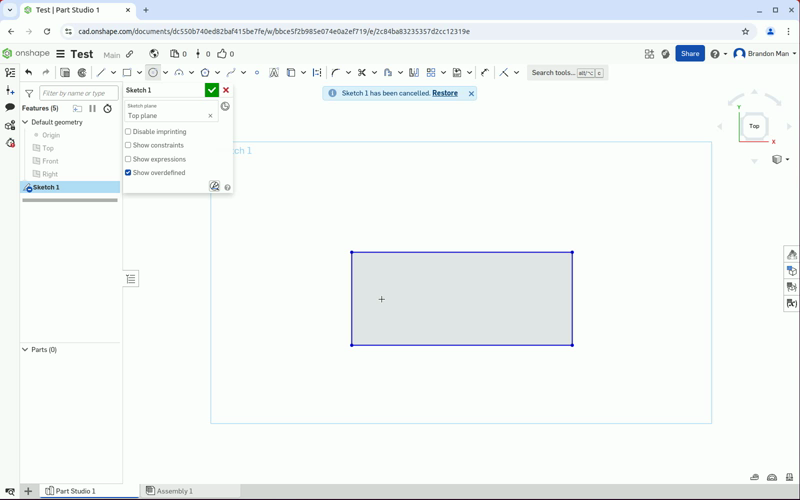
click(381, 298)
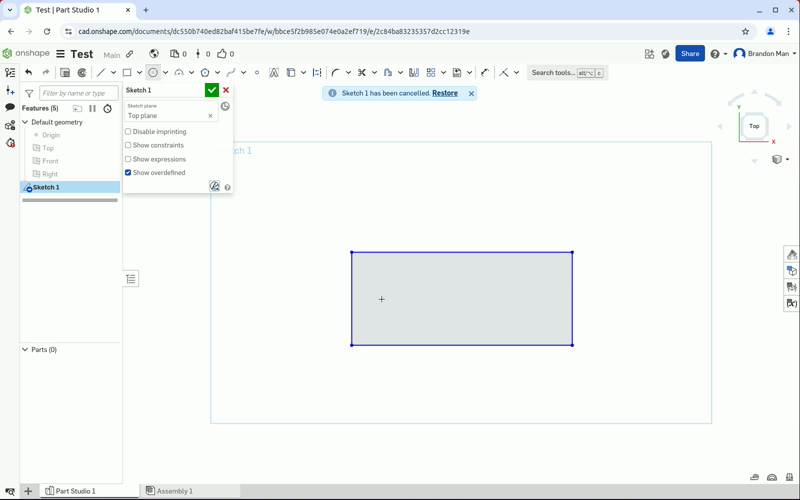
key_up(shift)
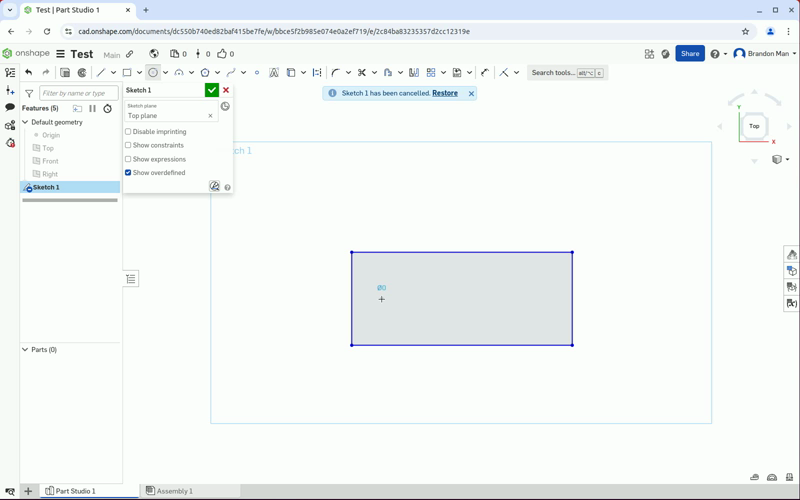
mouse_move(395, 298)
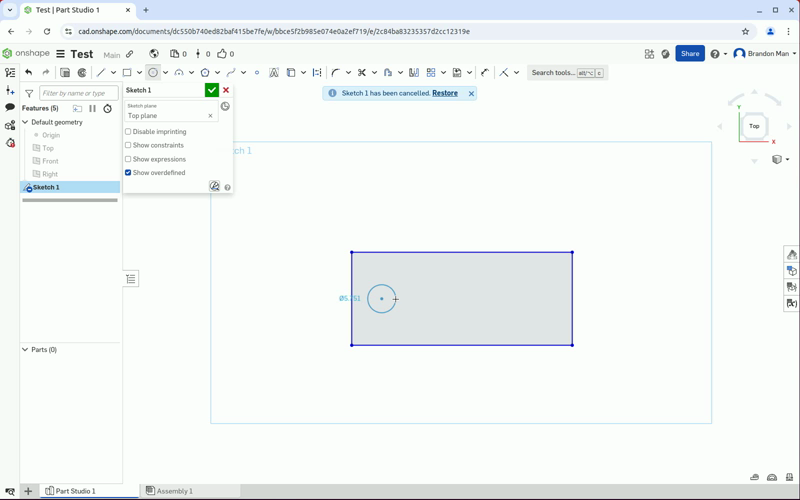
click(395, 298)
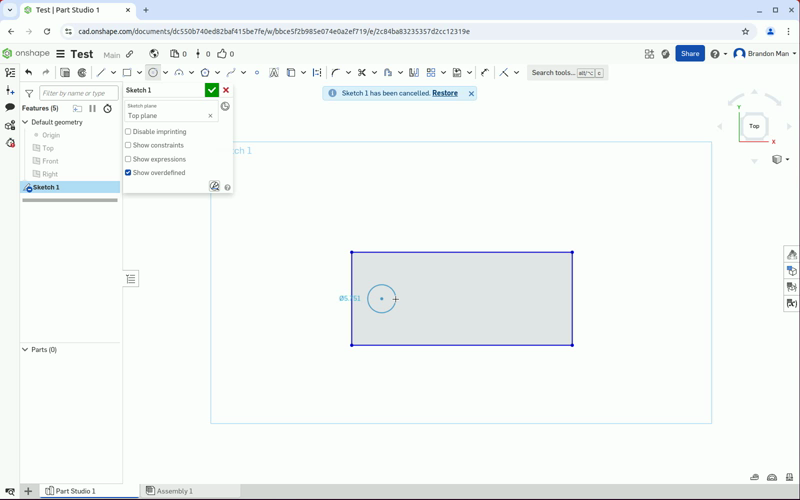
key(esc)
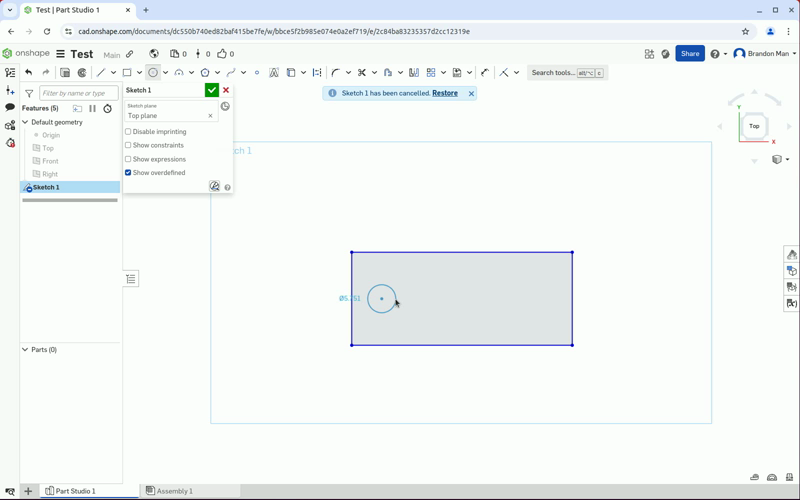
key(c)
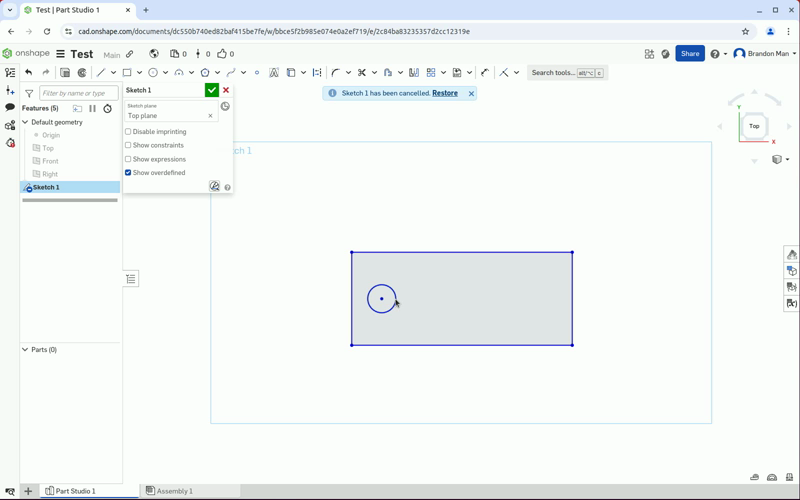
key_down(shift)
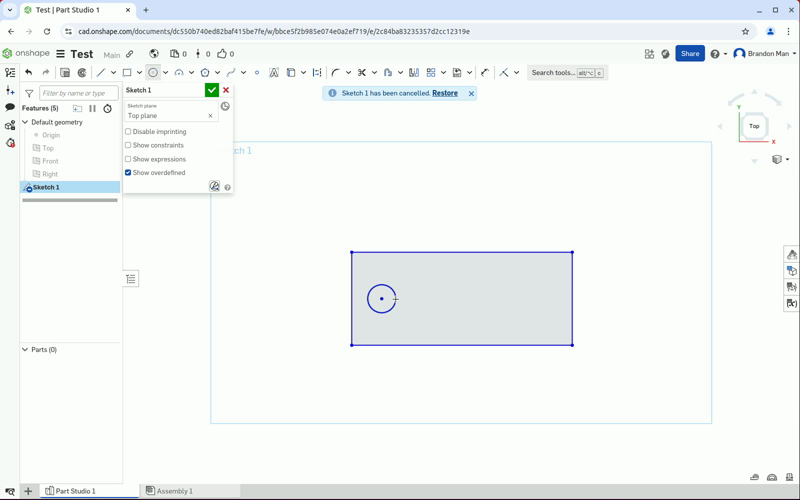
mouse_move(530, 296)
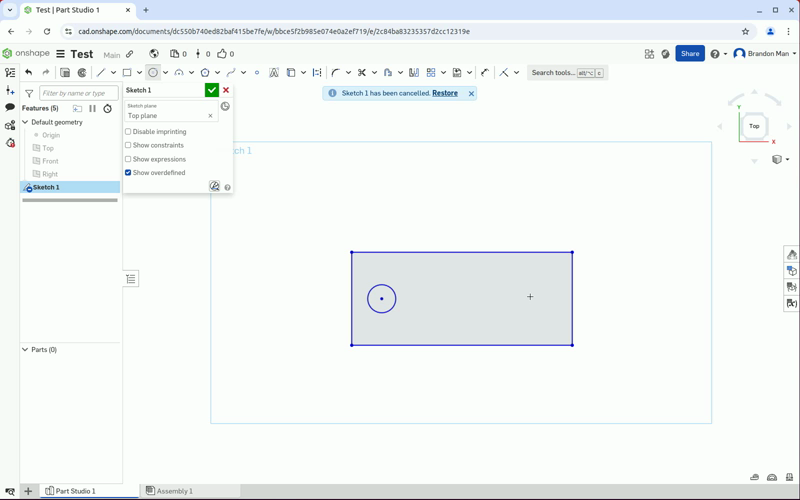
click(530, 296)
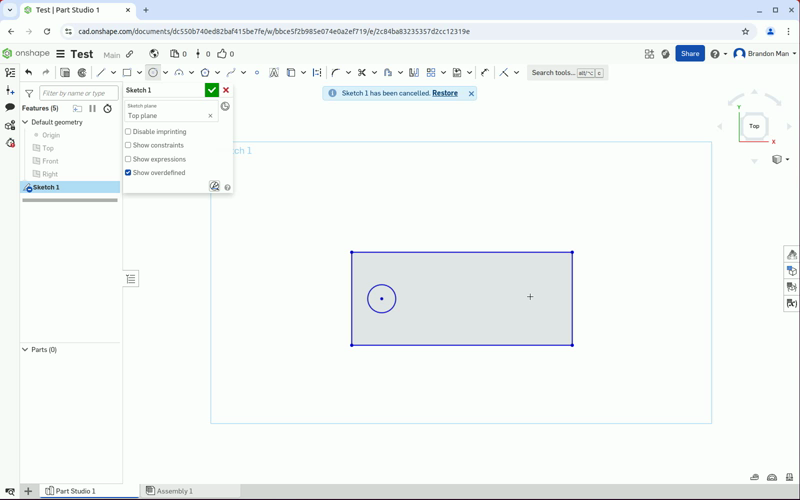
key_up(shift)
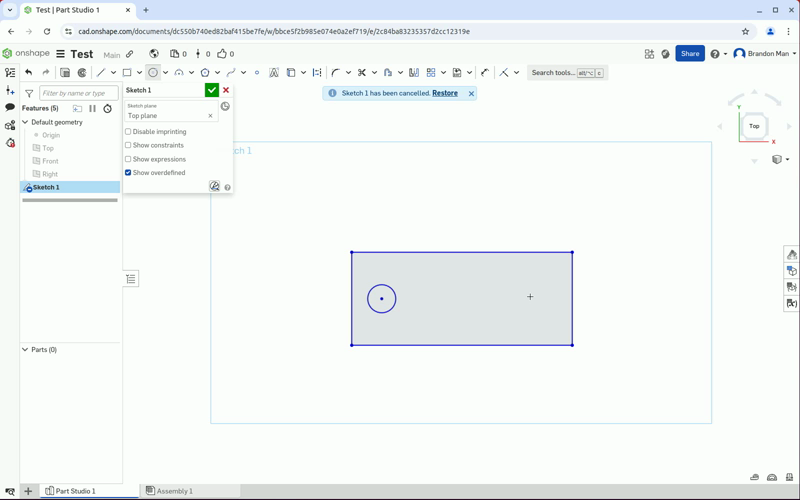
mouse_move(546, 296)
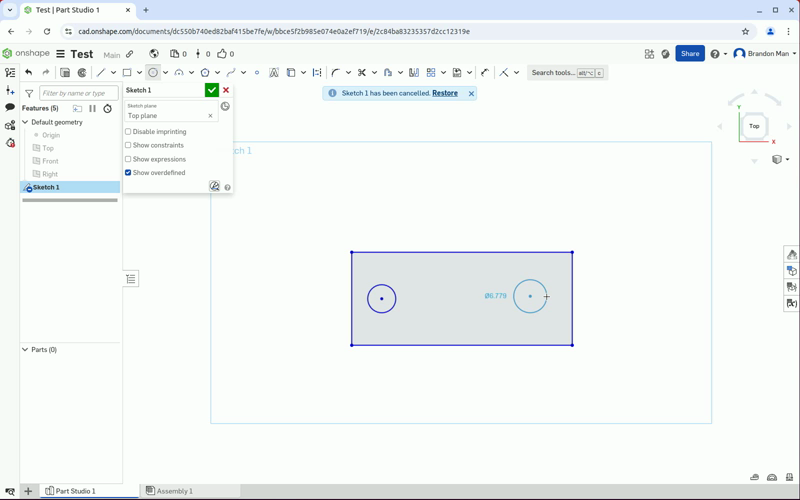
click(546, 296)
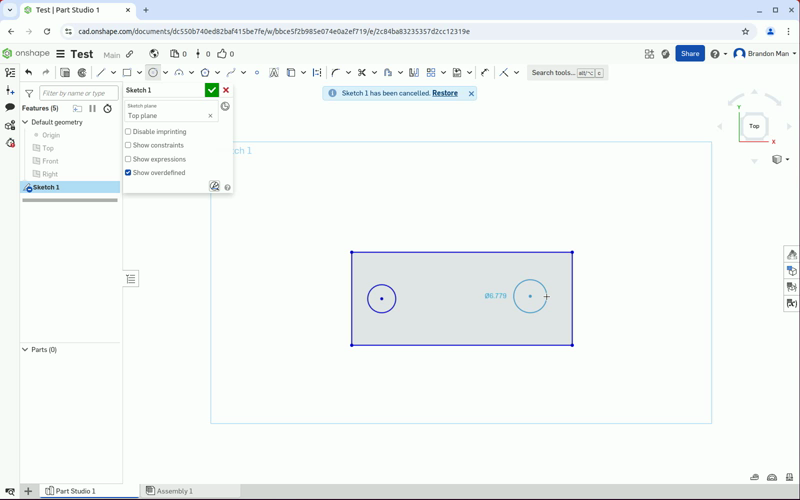
key(esc)
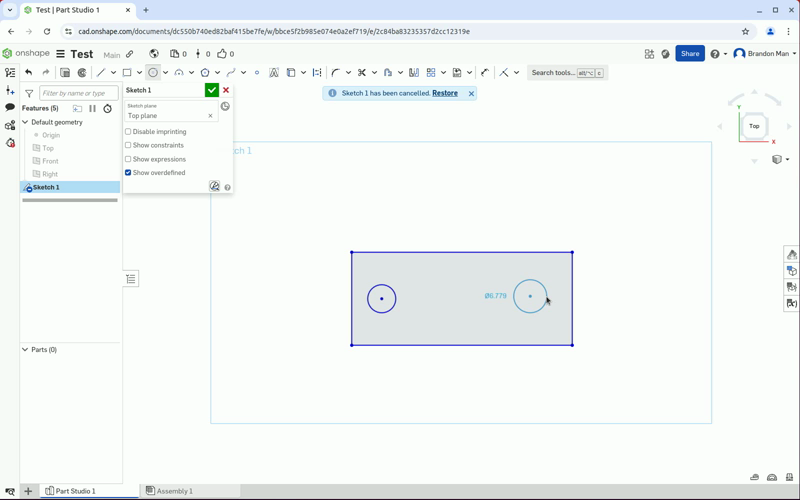
mouse_move(494, 312)
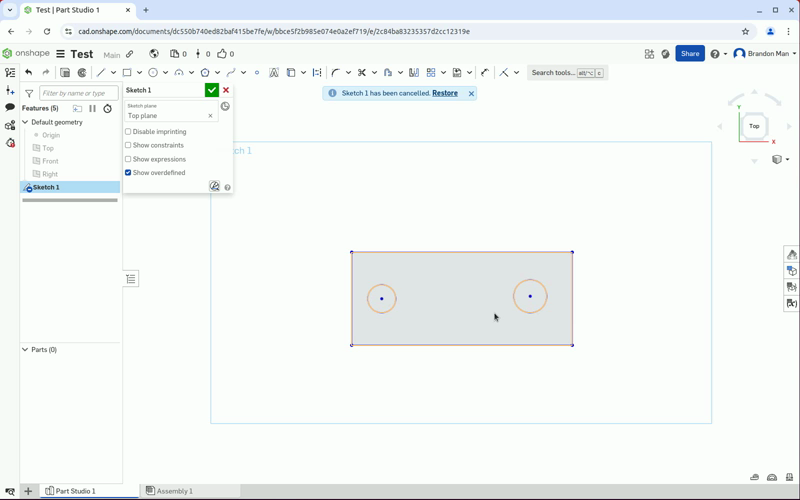
click(494, 312)
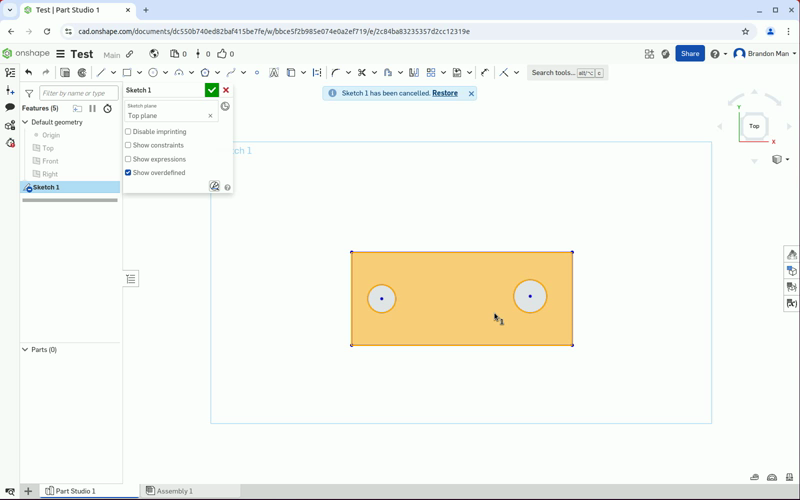
mouse_move(73, 352)
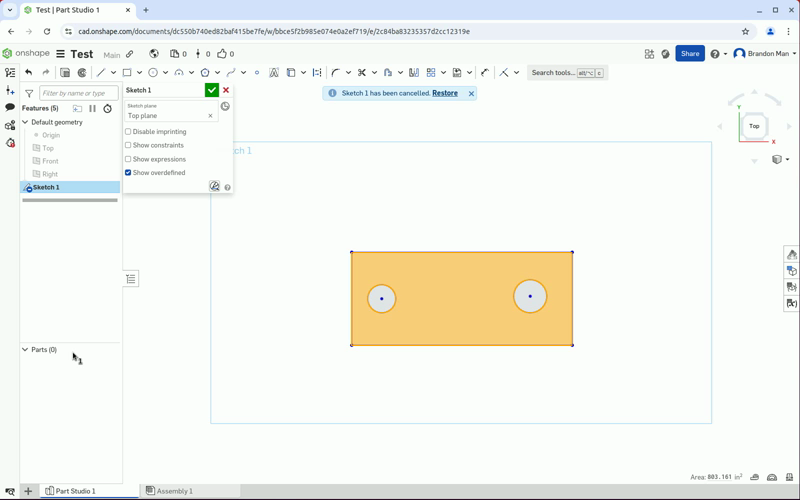
key(shift+y)
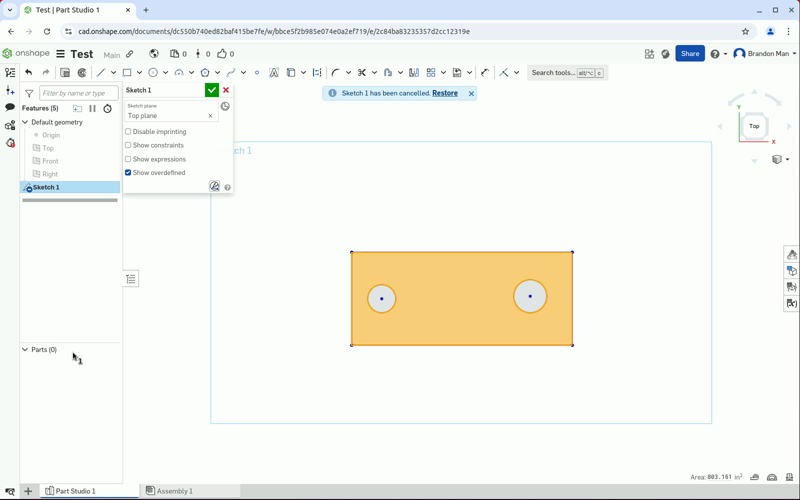
key(shift+e)
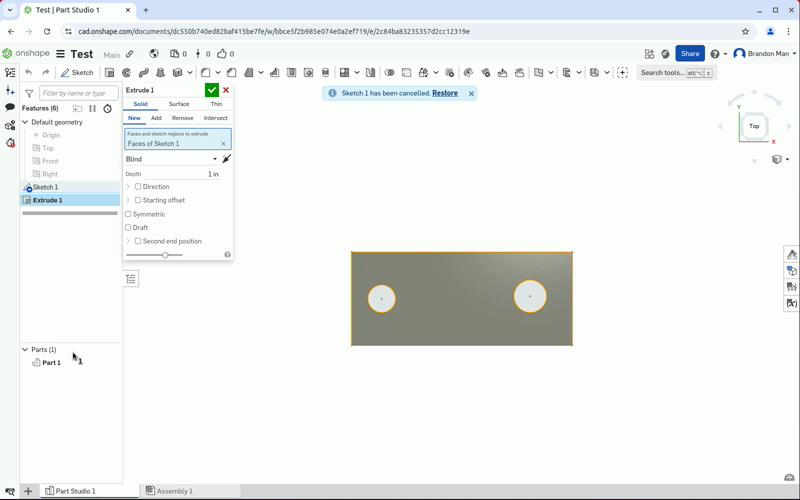
mouse_move(143, 106)
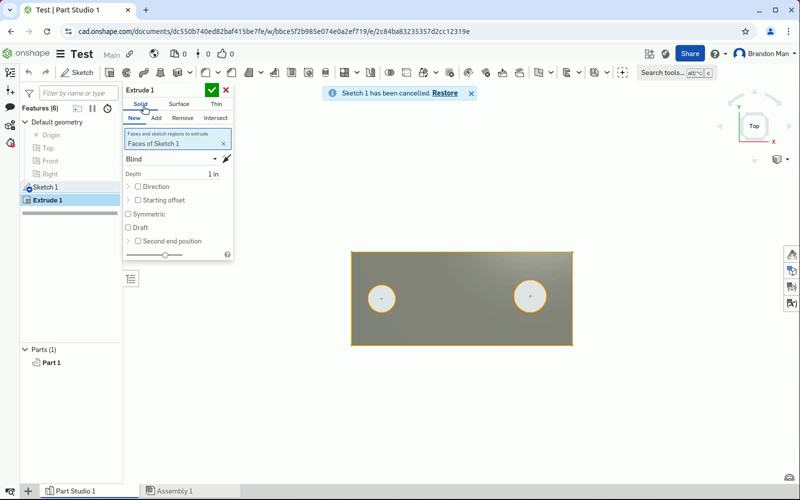
click(143, 106)
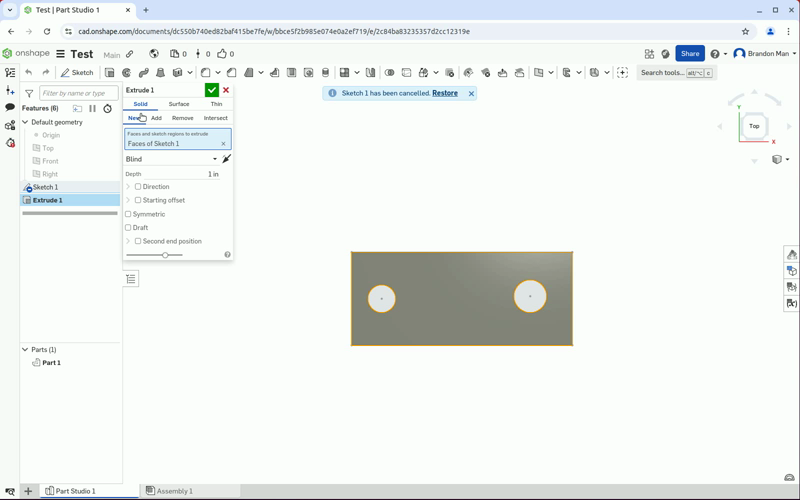
mouse_move(137, 120)
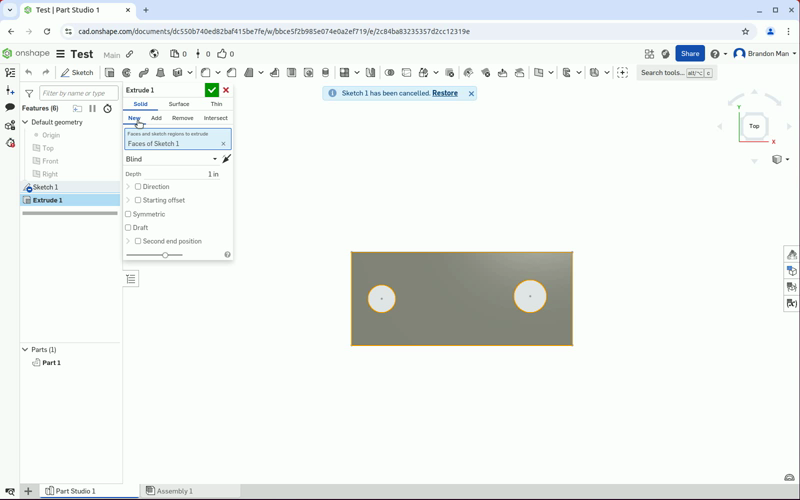
click(137, 120)
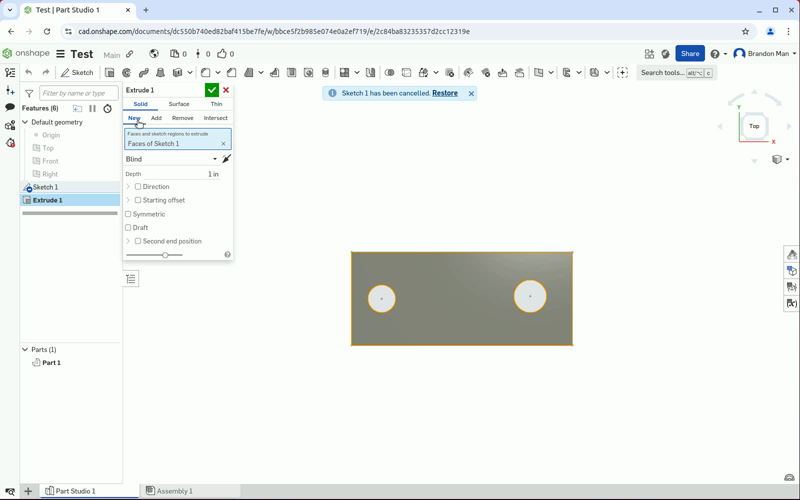
key(tab, 4)
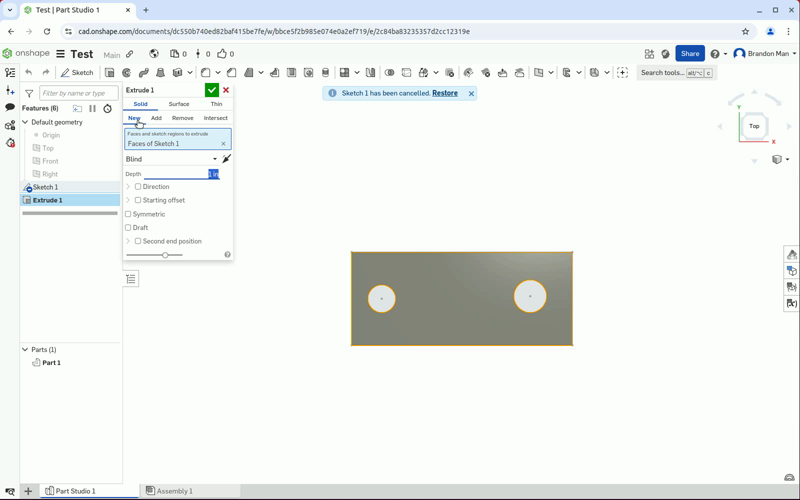
text(7.943)
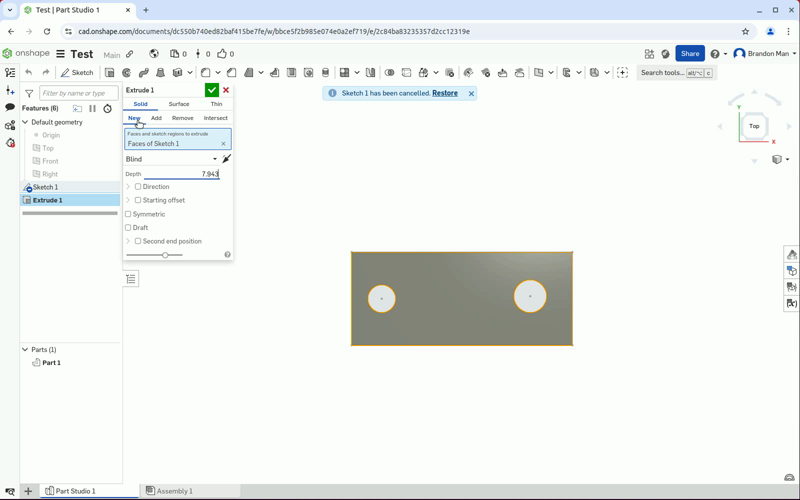
key(enter)
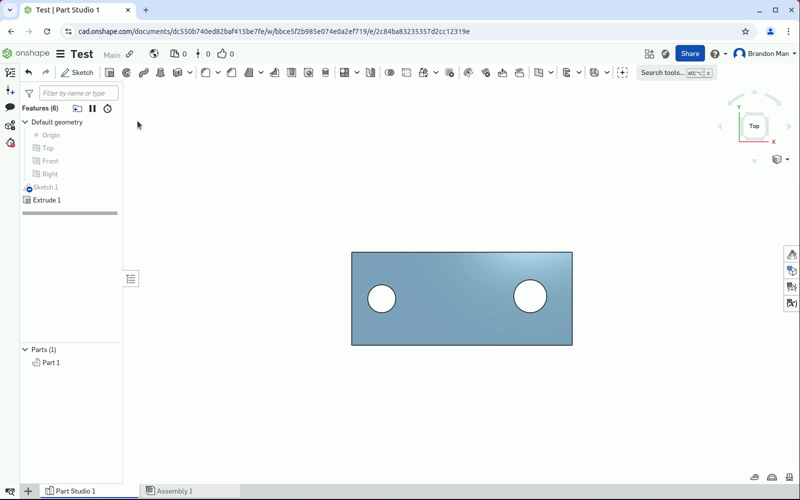
key(shift+h)
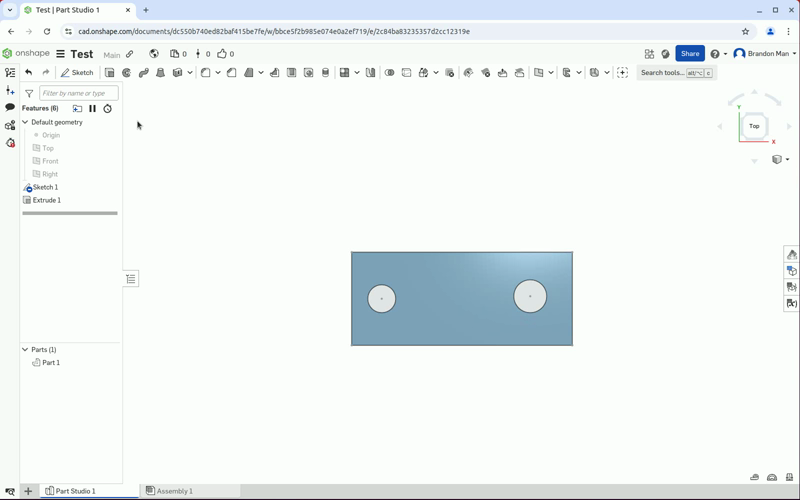
key(shift+h)
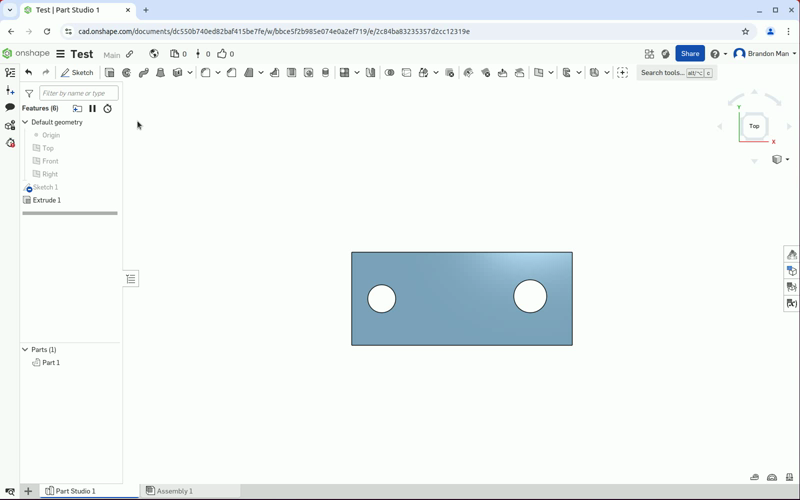
mouse_move(73, 189)
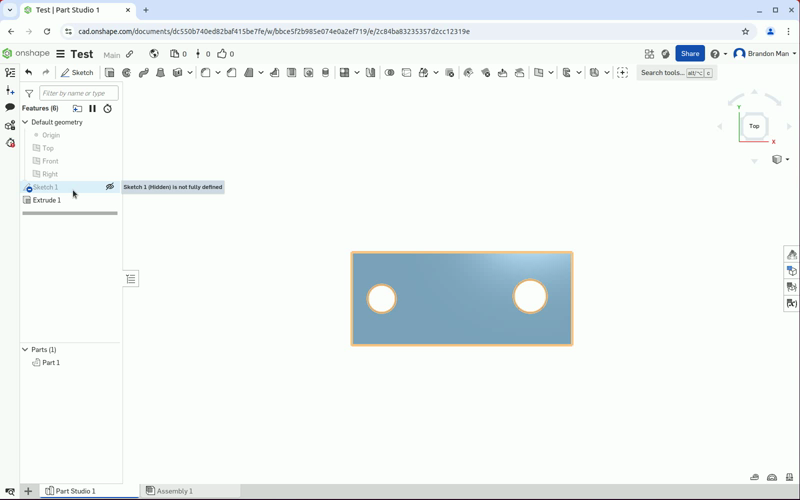
click(73, 189)
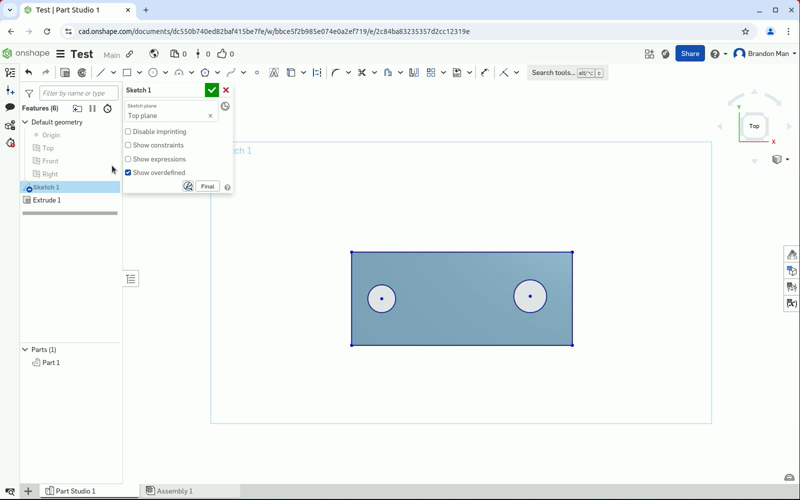
mouse_move(229, 92)
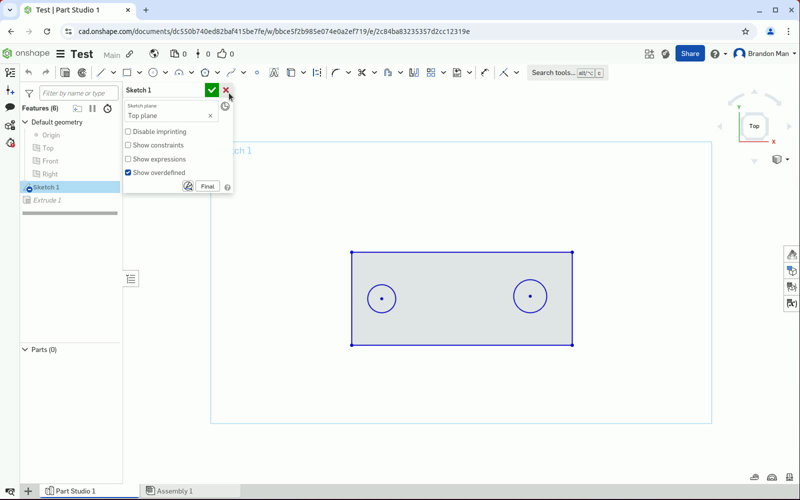
click(229, 92)
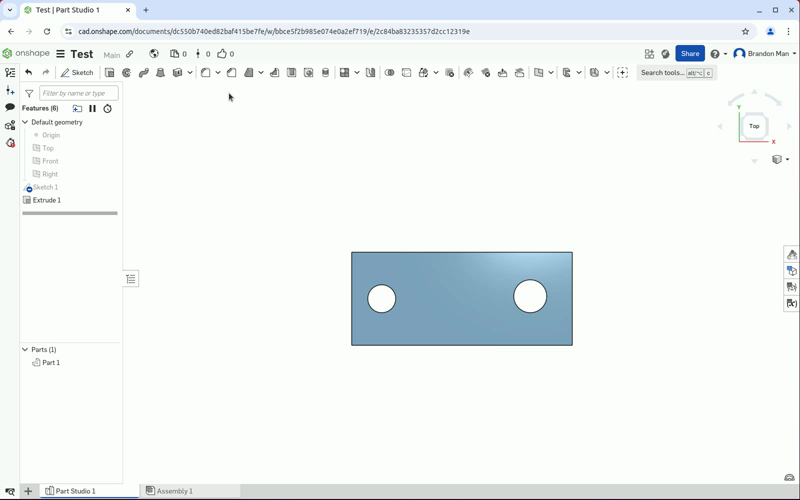
mouse_move(73, 352)
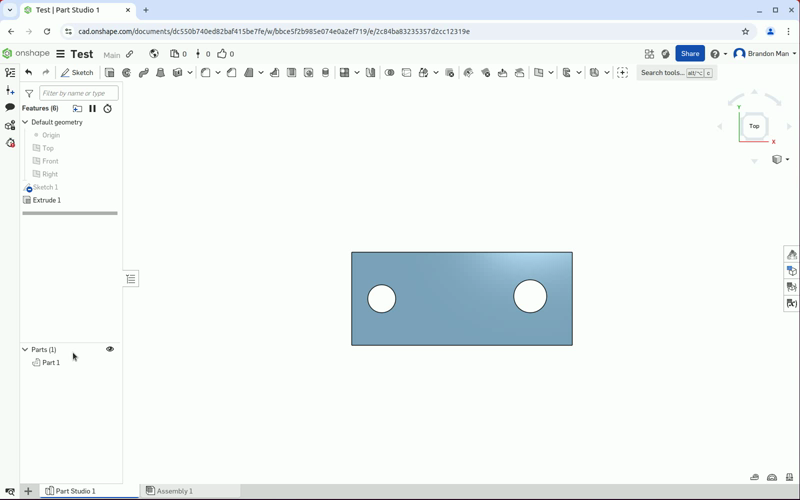
key(y)
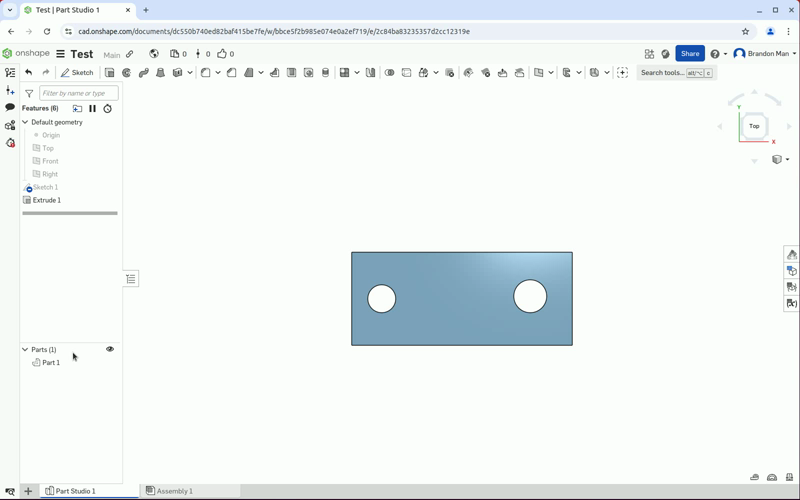
key(shift+p)
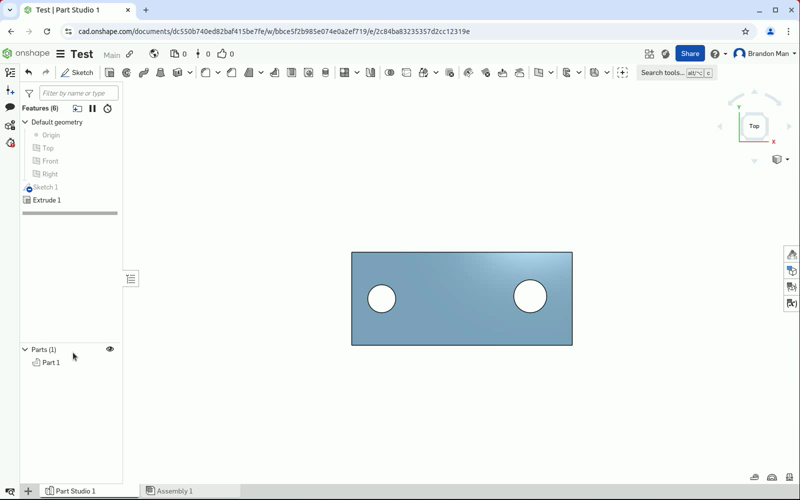
key(space)
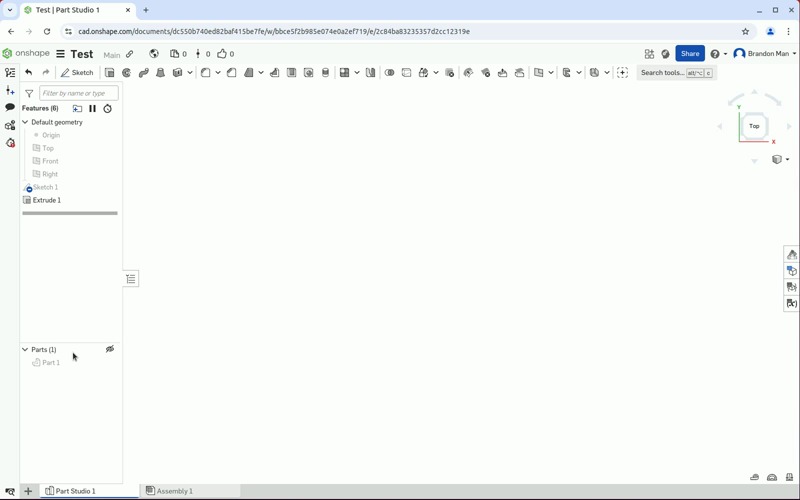
key_down(shift)
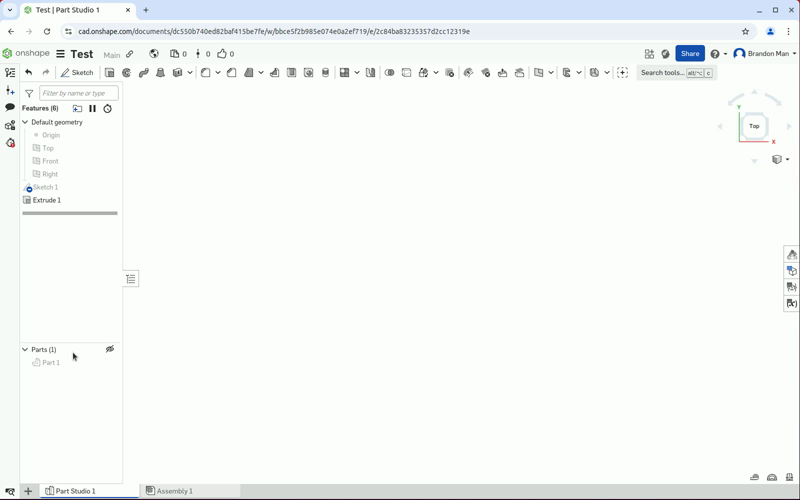
key(up)
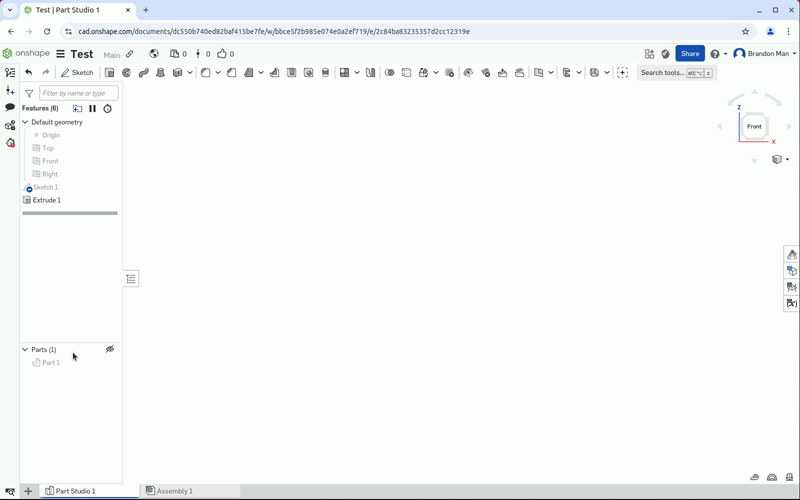
key_up(shift)
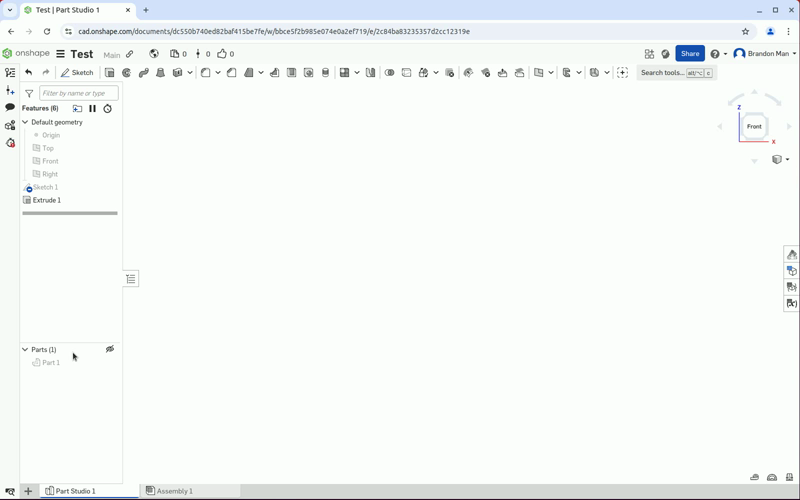
mouse_move(73, 352)
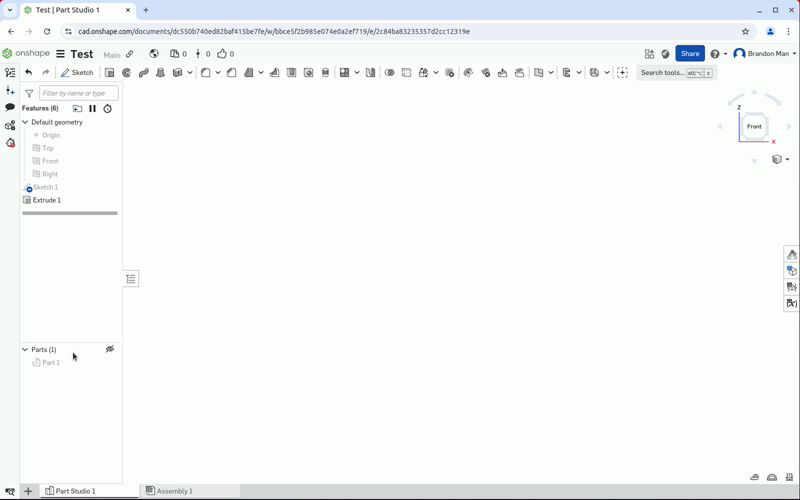
key(shift+y)
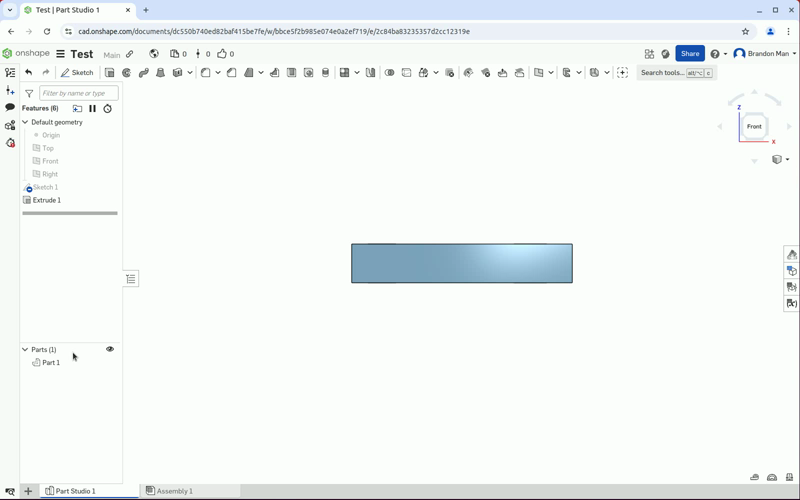
mouse_move(541, 75)
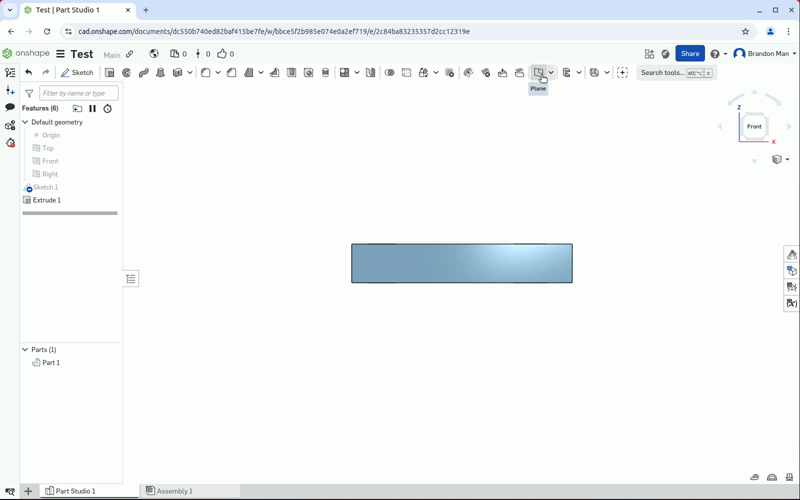
click(541, 75)
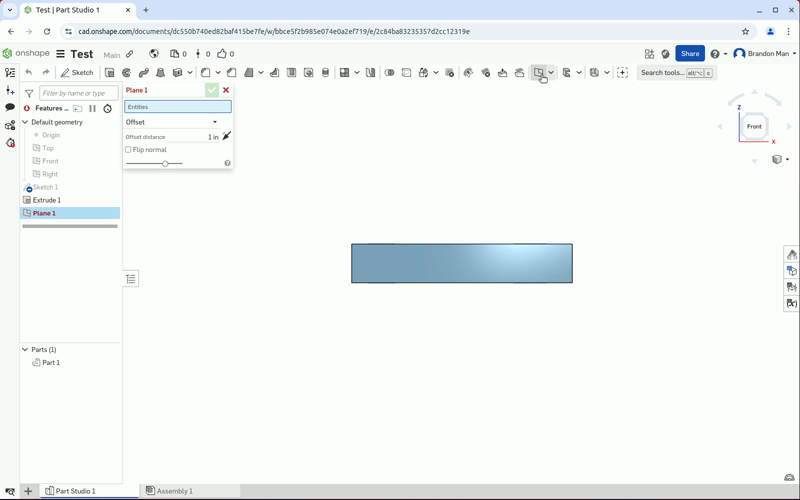
mouse_move(73, 163)
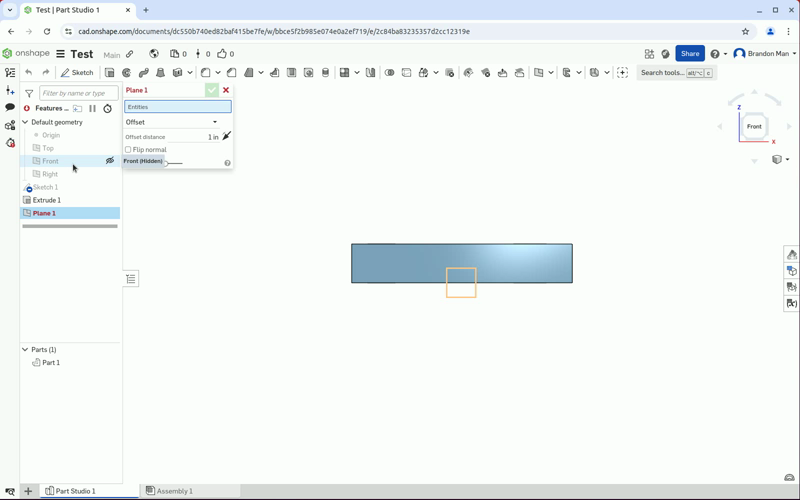
click(73, 163)
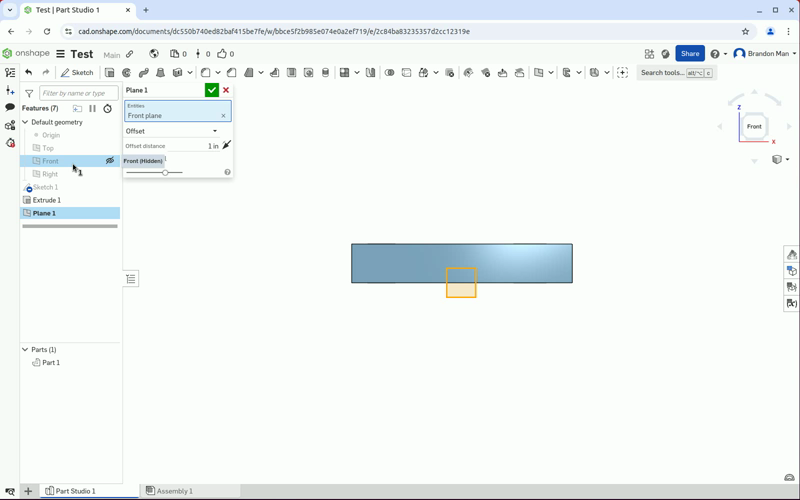
key(tab, 2)
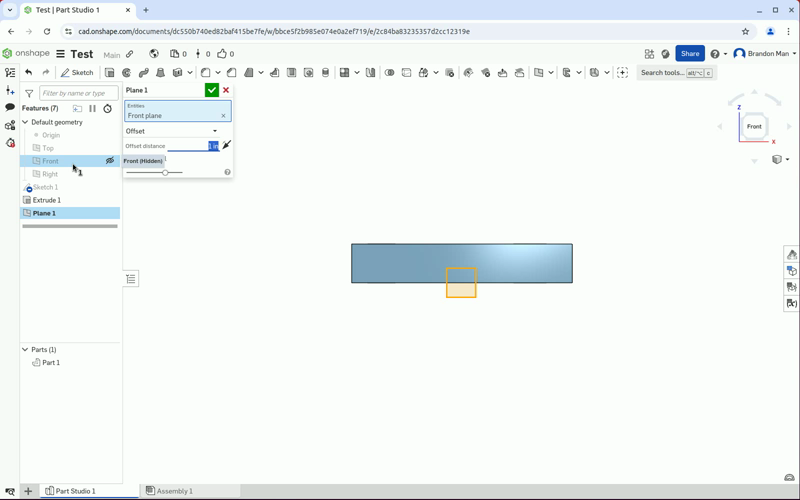
text(12.756)
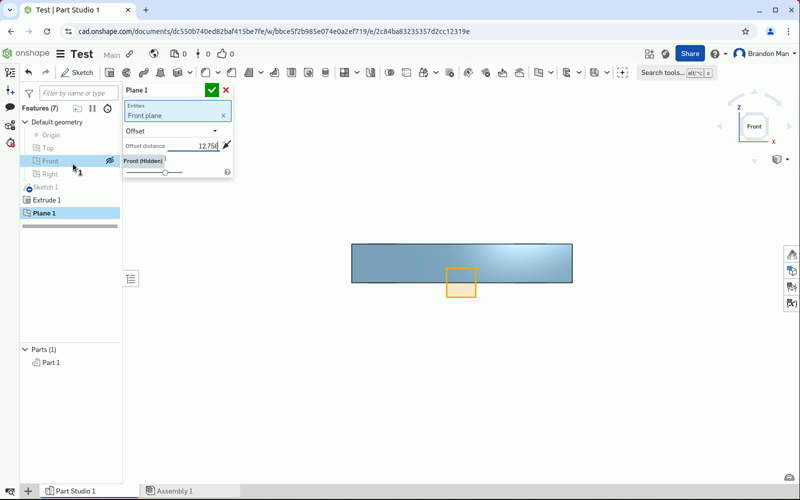
key(enter, 2)
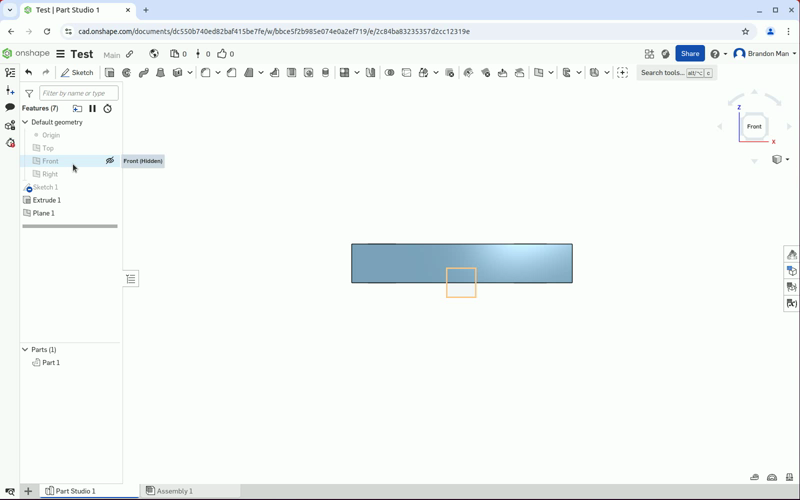
key(shift+s)
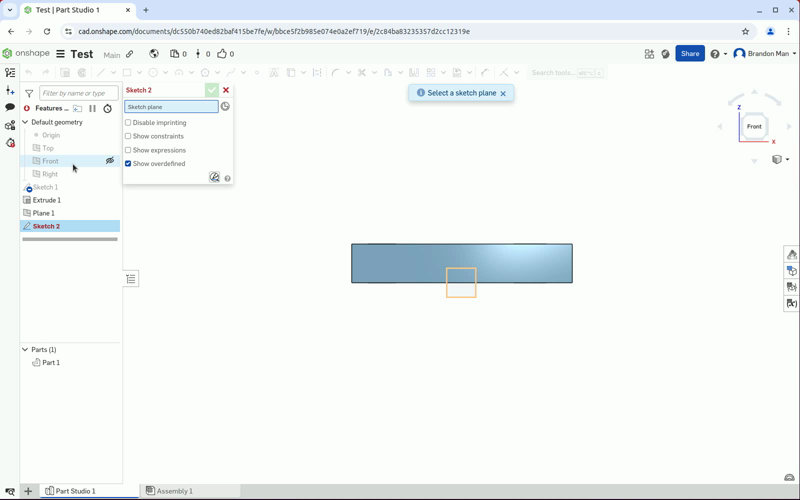
mouse_move(73, 215)
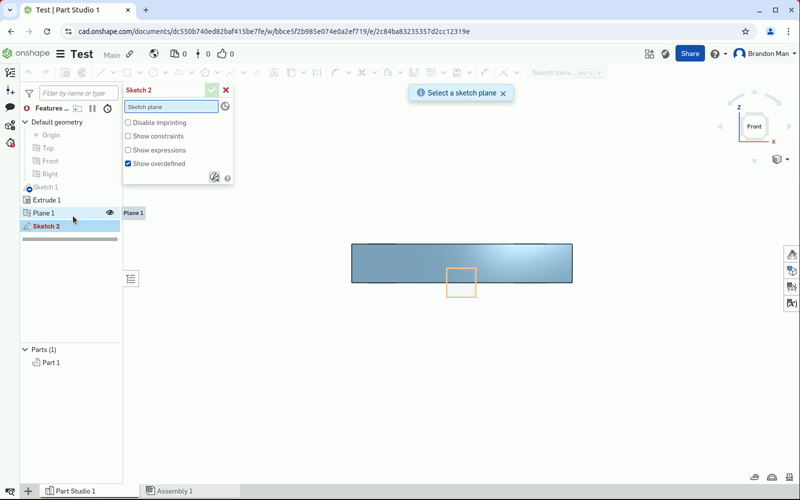
click(73, 215)
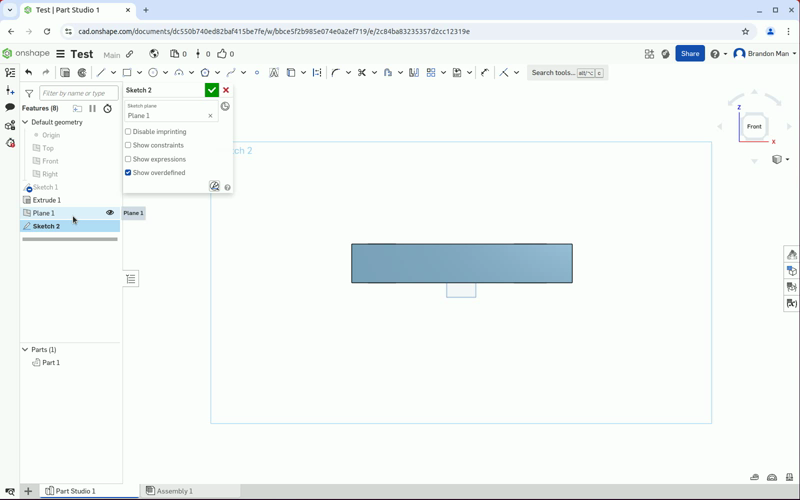
mouse_move(73, 352)
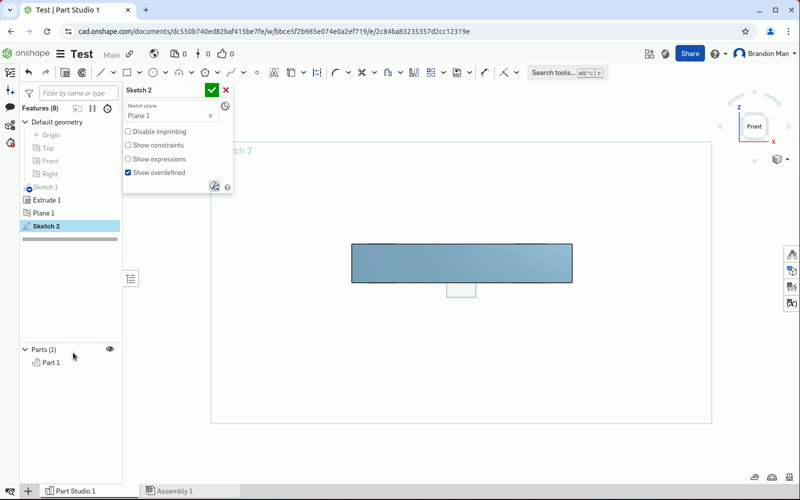
key(y)
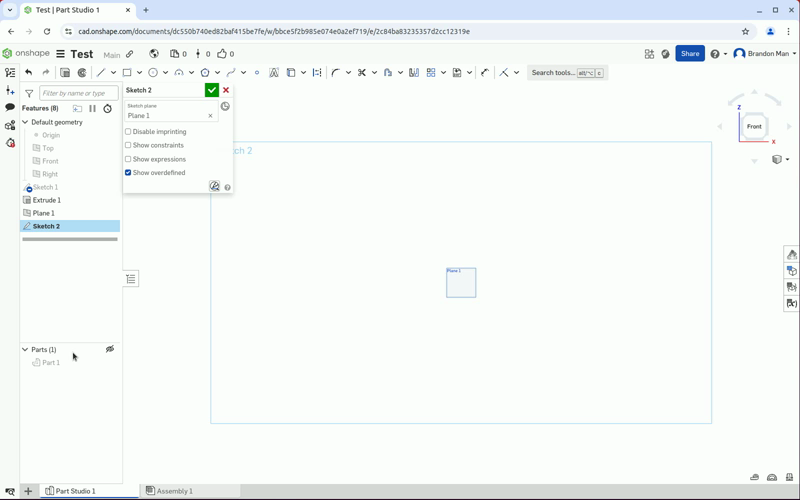
key(a)
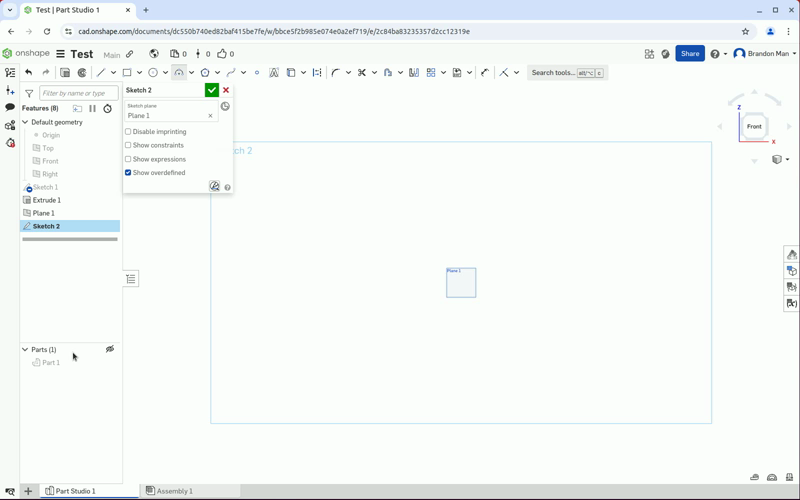
key_down(shift)
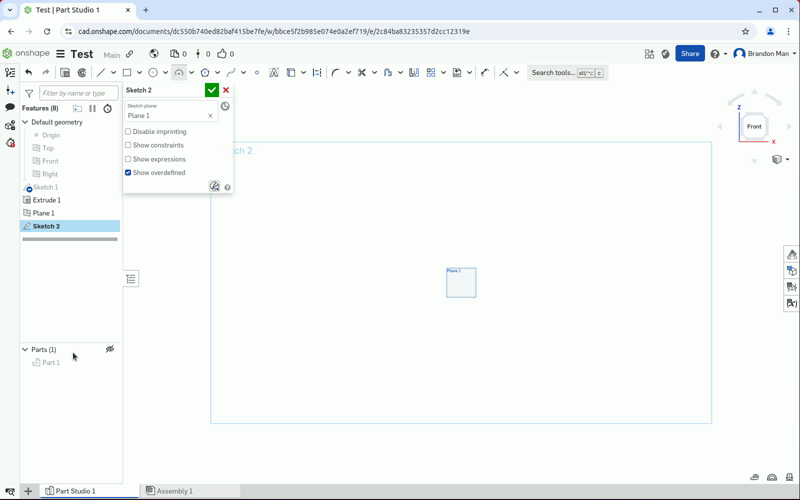
mouse_move(433, 244)
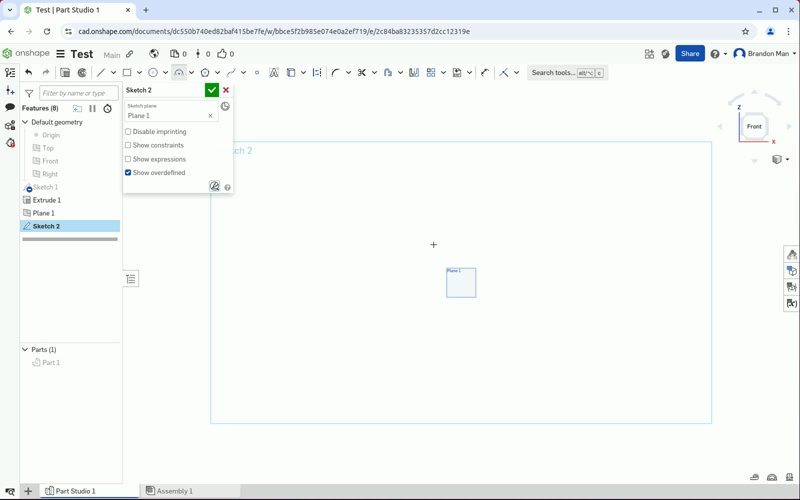
click(433, 244)
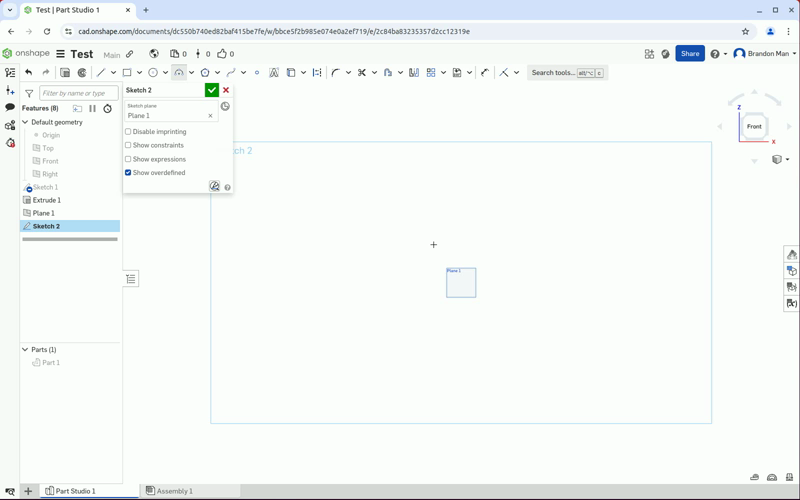
key_up(shift)
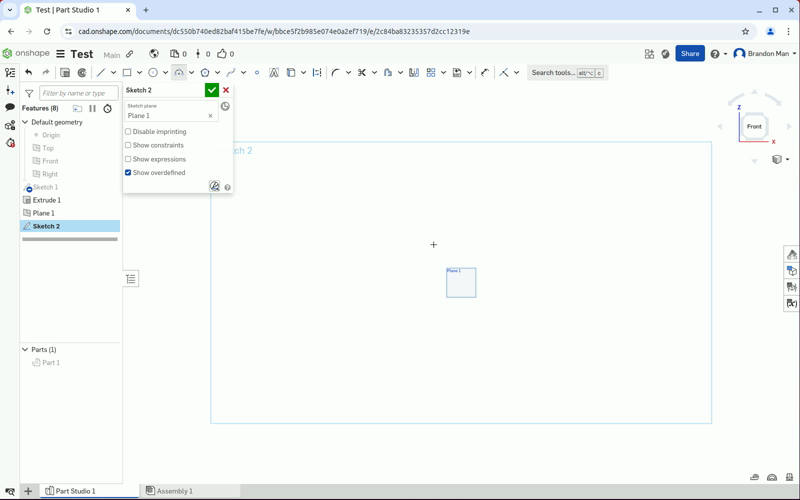
key_down(shift)
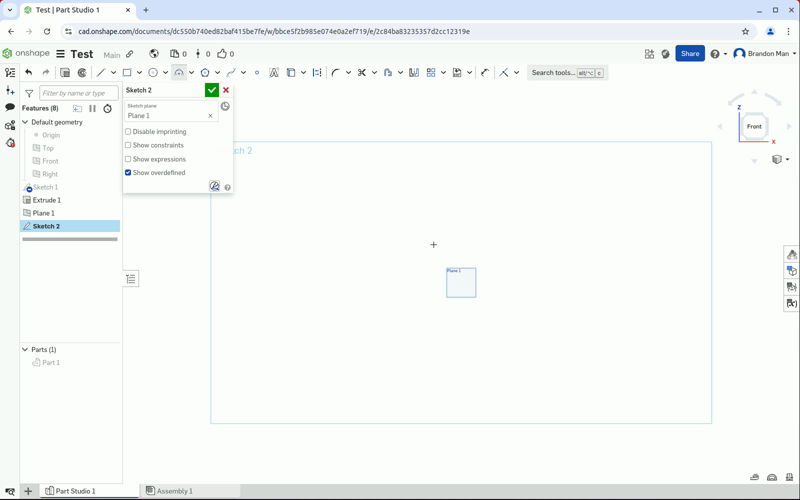
mouse_move(497, 244)
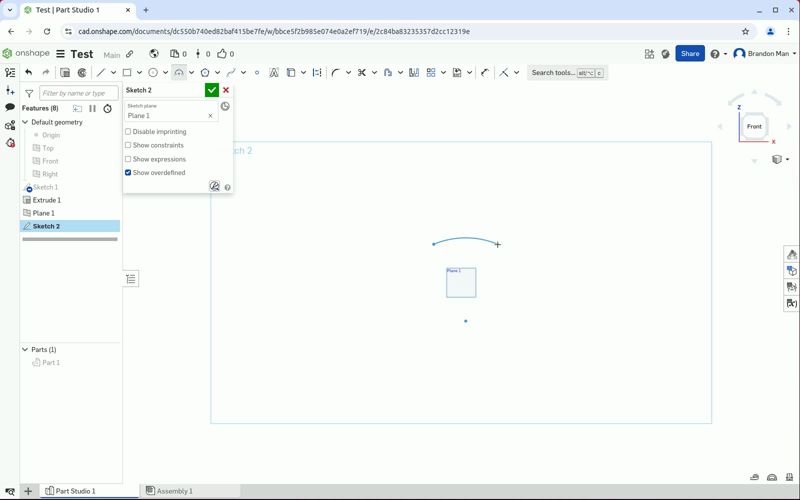
click(497, 244)
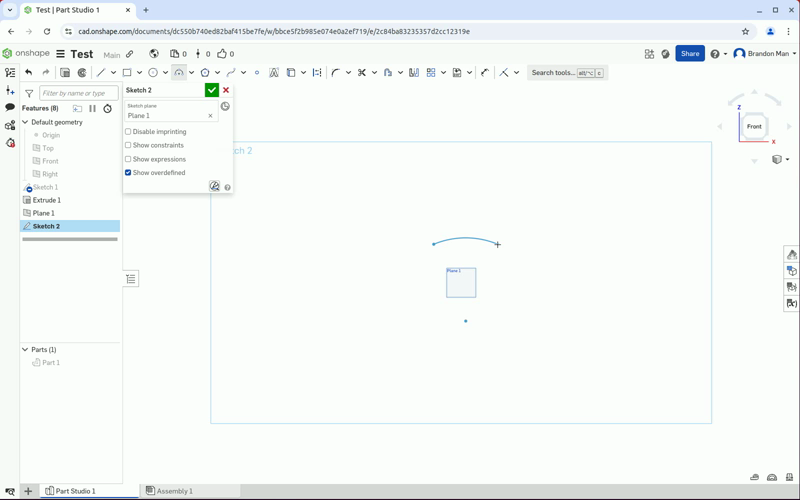
mouse_move(465, 251)
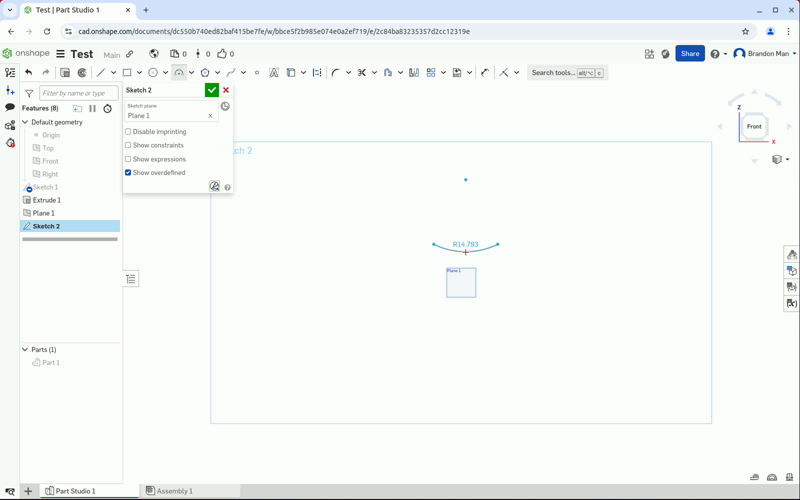
click(465, 251)
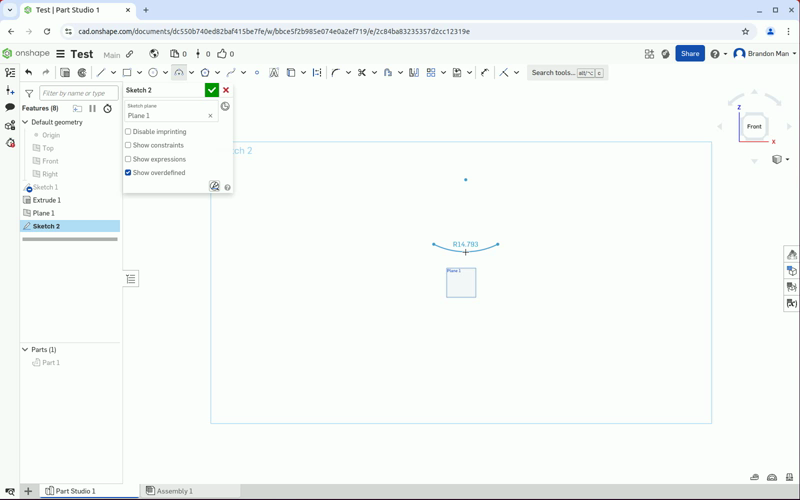
key_up(shift)
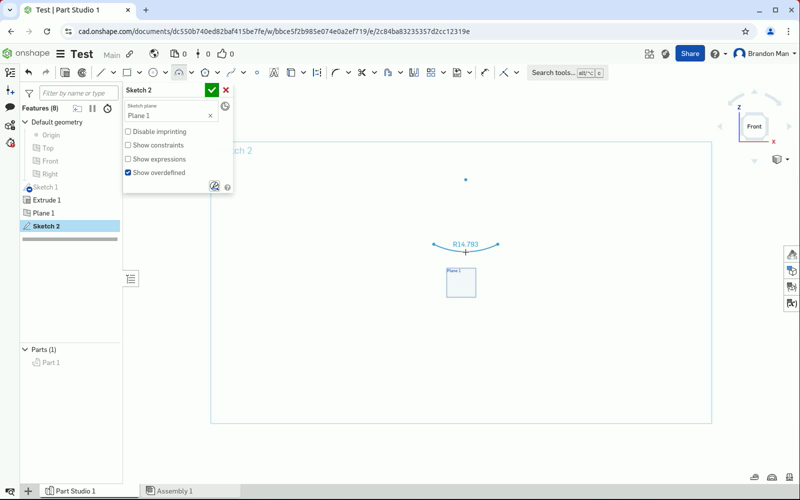
key(esc)
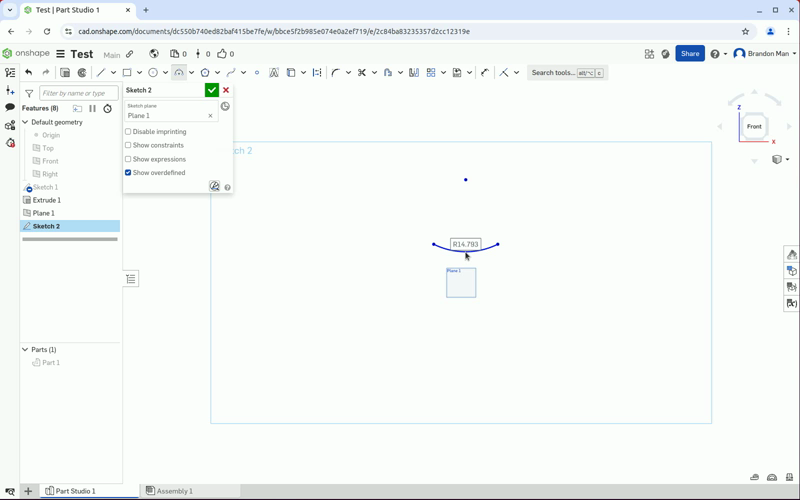
key(l)
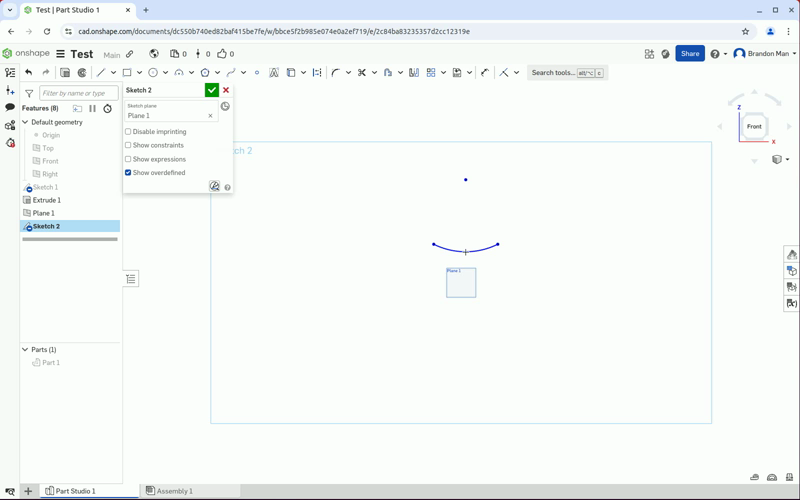
mouse_move(497, 244)
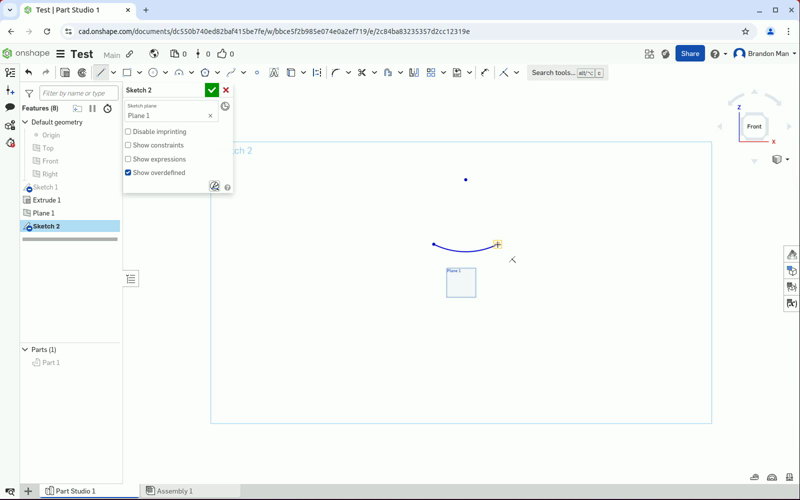
click(497, 244)
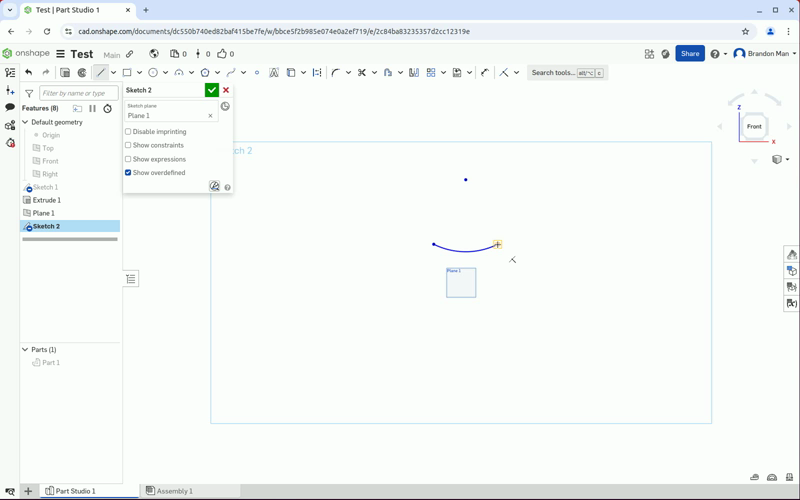
key_down(shift)
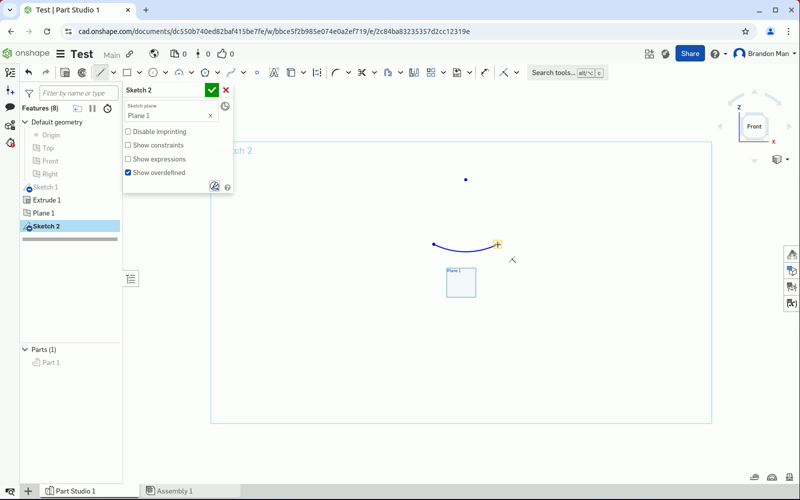
mouse_move(433, 244)
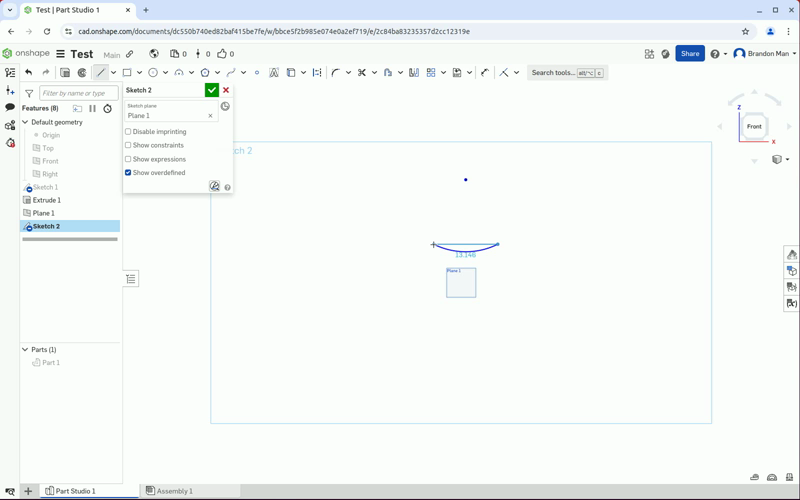
key_up(shift)
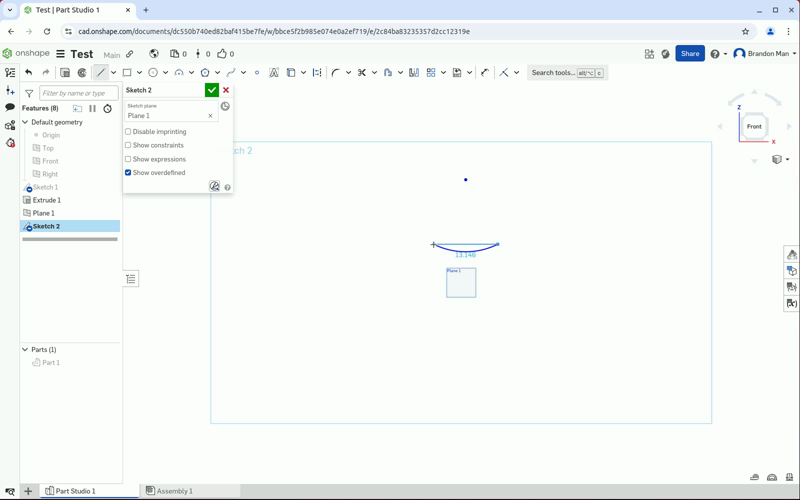
click(433, 244)
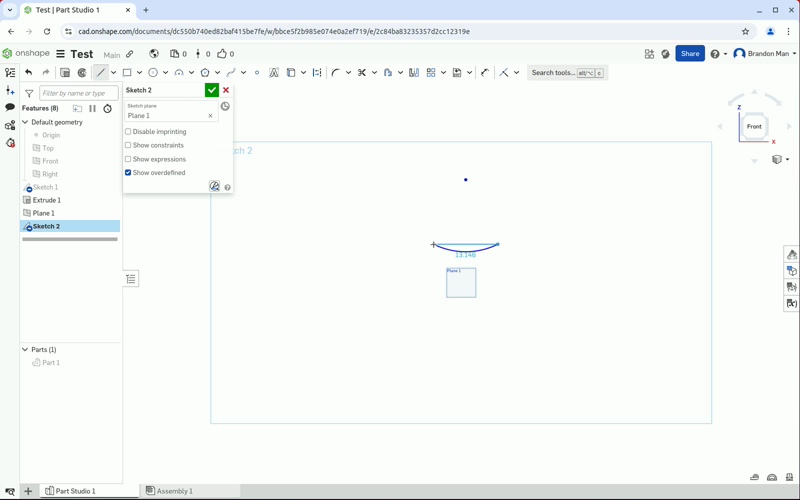
key(esc)
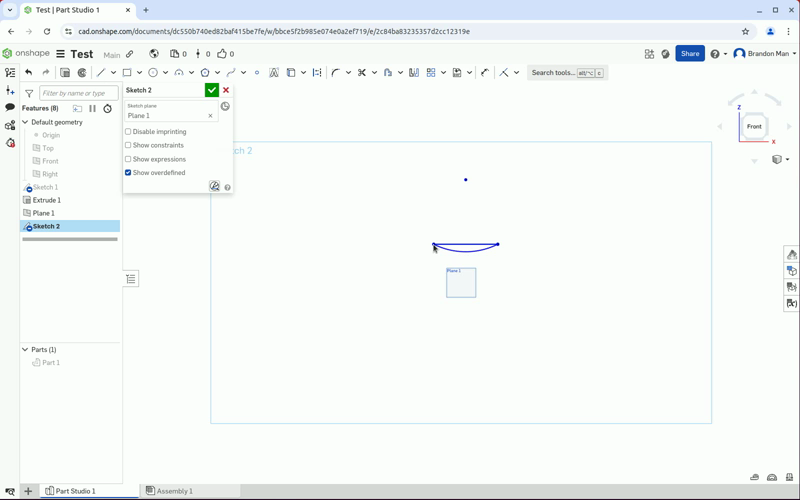
mouse_move(466, 245)
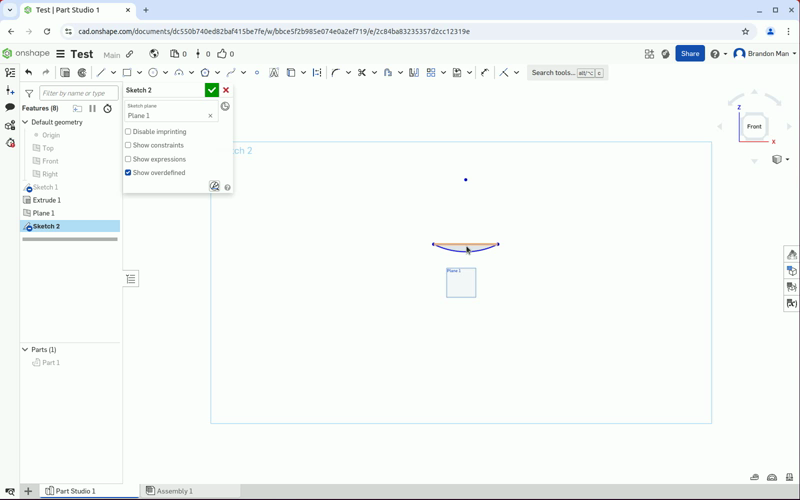
scroll(6)
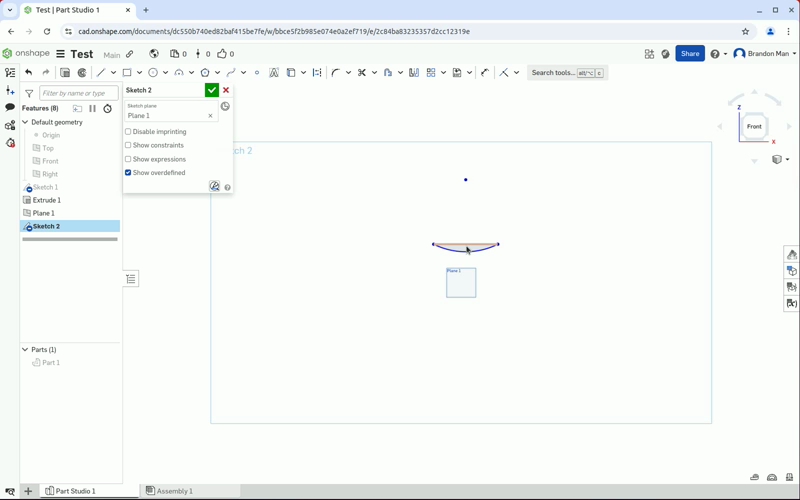
scroll(6)
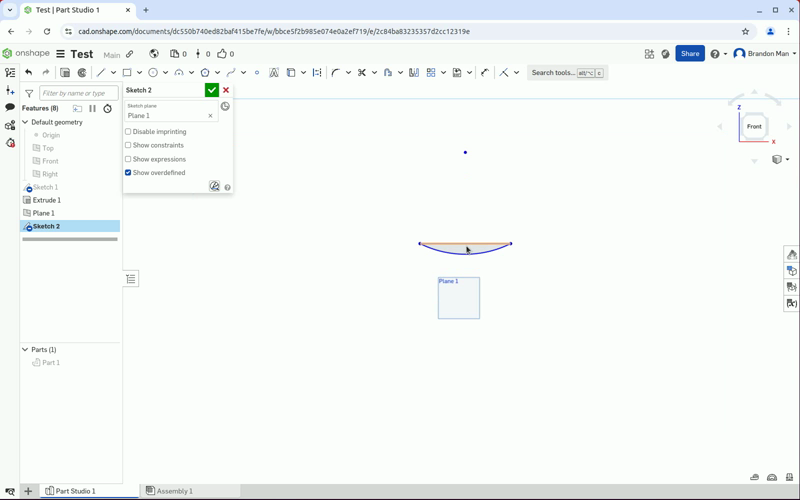
scroll(6)
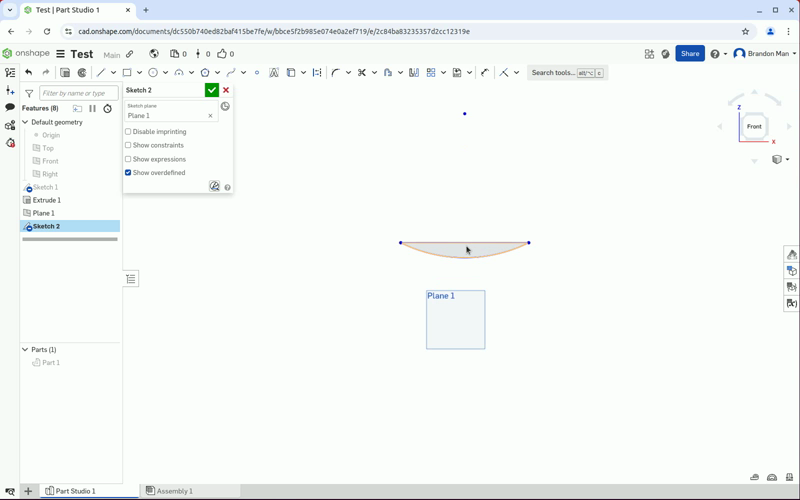
scroll(6)
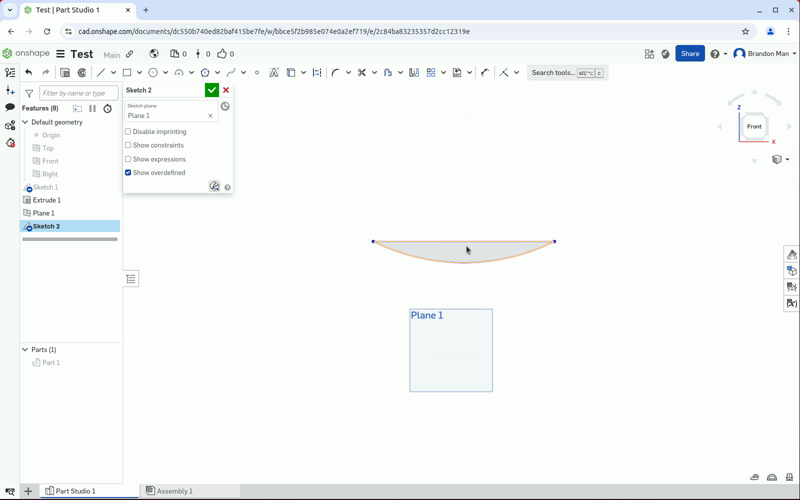
scroll(6)
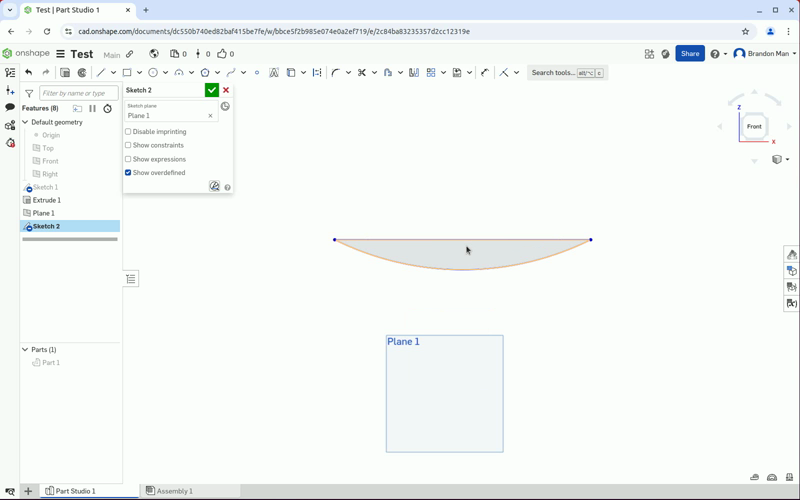
scroll(6)
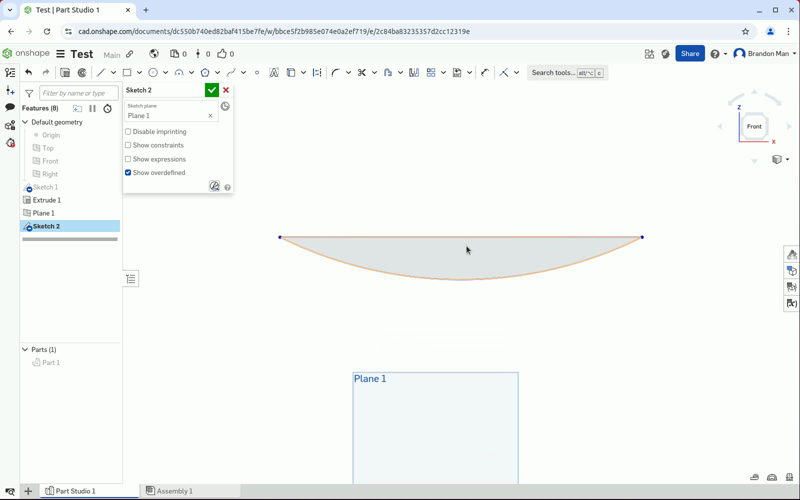
scroll(6)
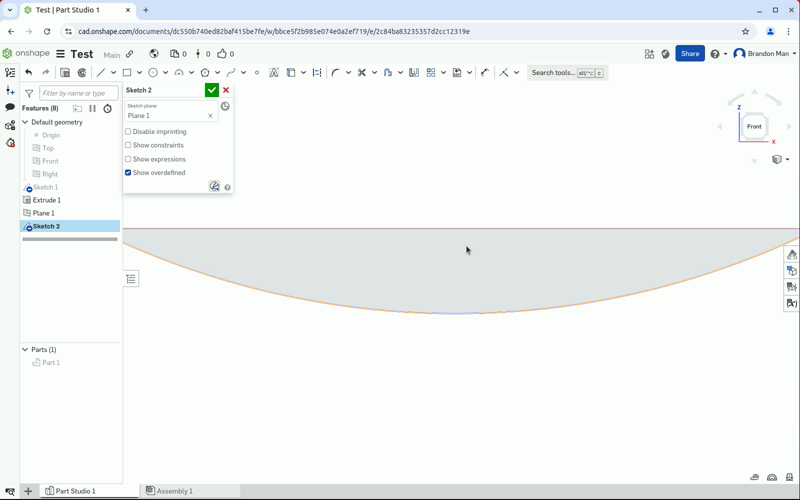
click(466, 245)
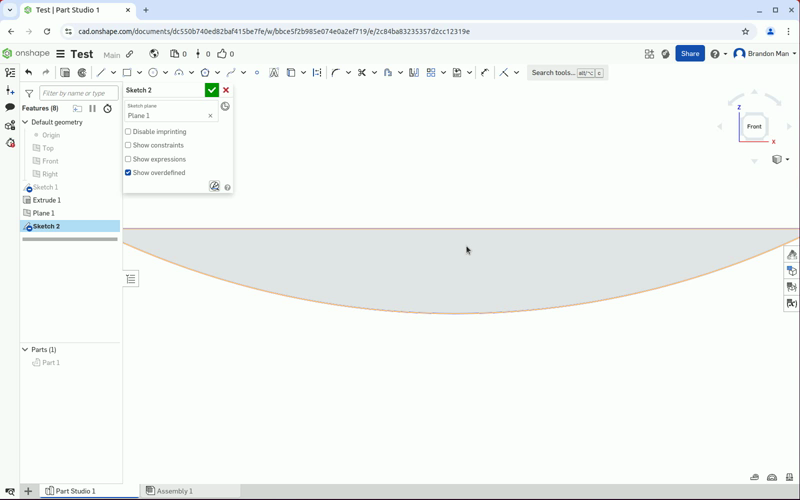
scroll(-6)
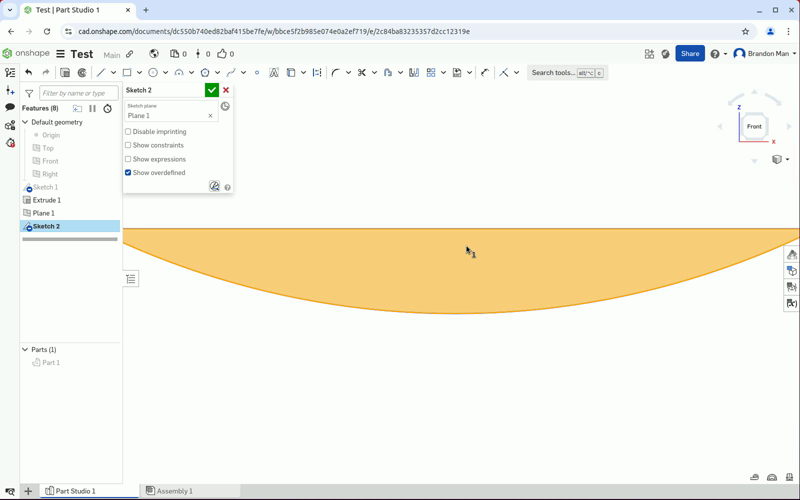
scroll(-6)
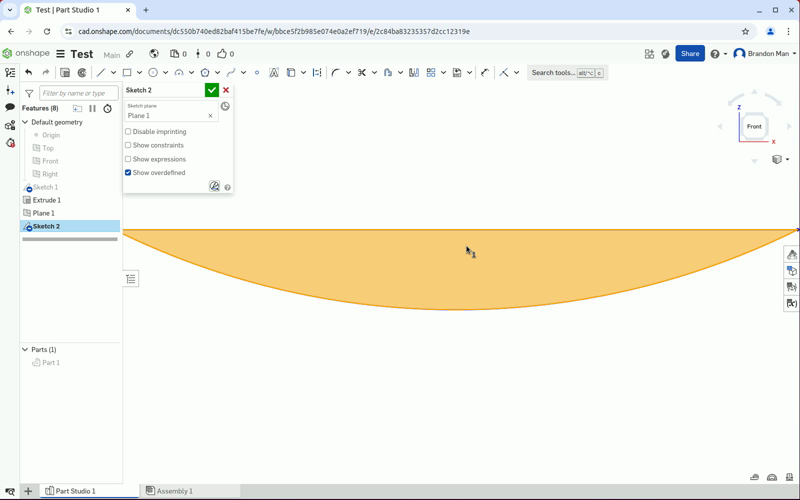
scroll(-6)
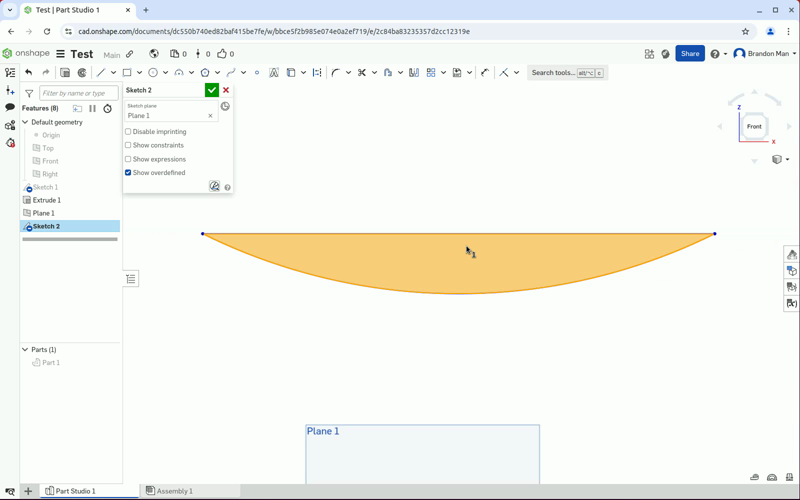
scroll(-6)
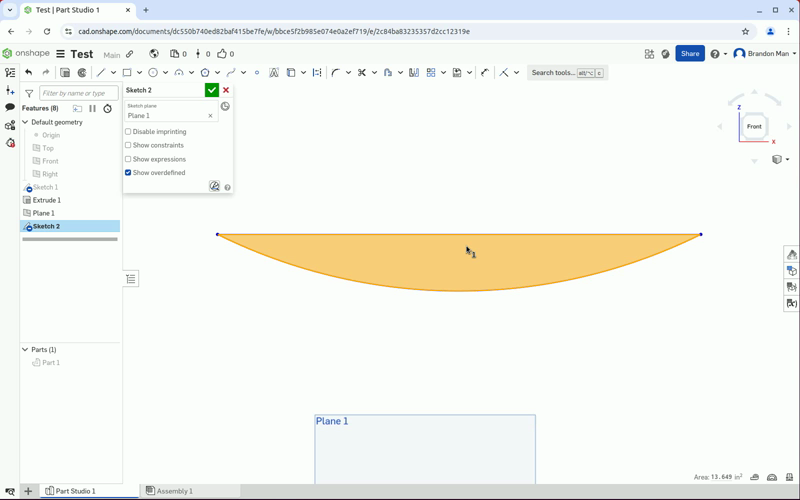
scroll(-6)
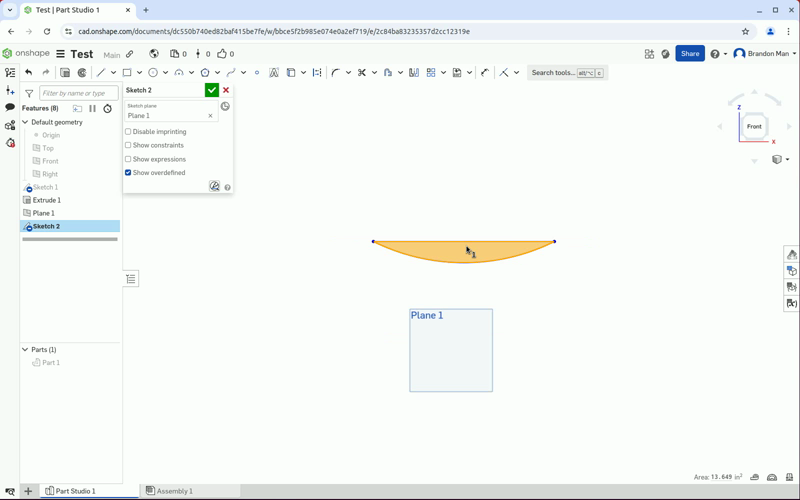
scroll(-6)
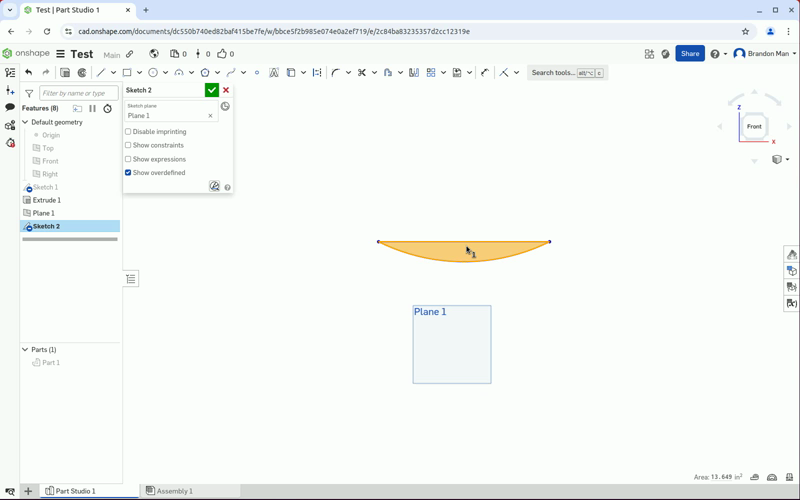
scroll(-6)
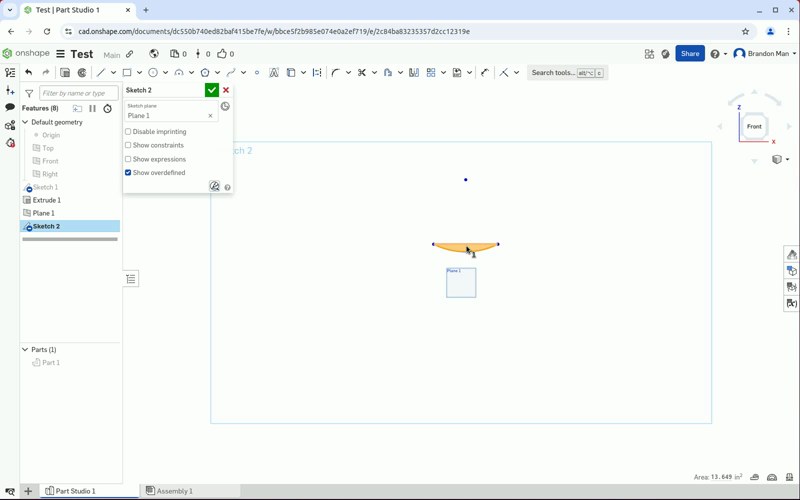
mouse_move(73, 352)
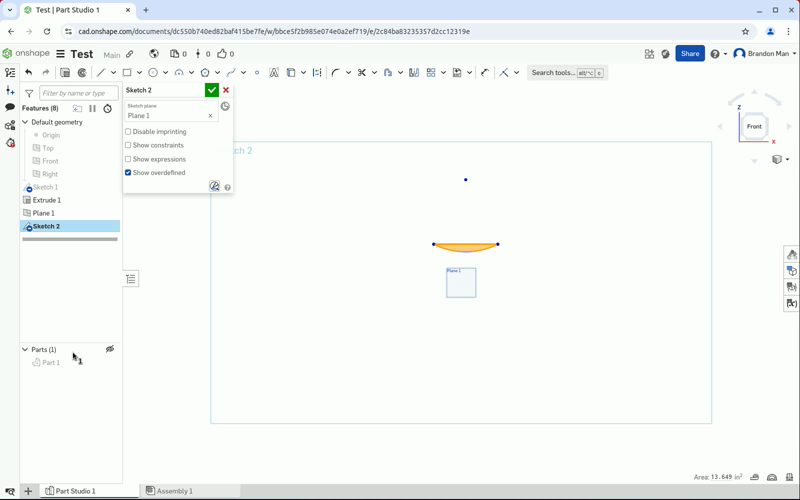
key(shift+y)
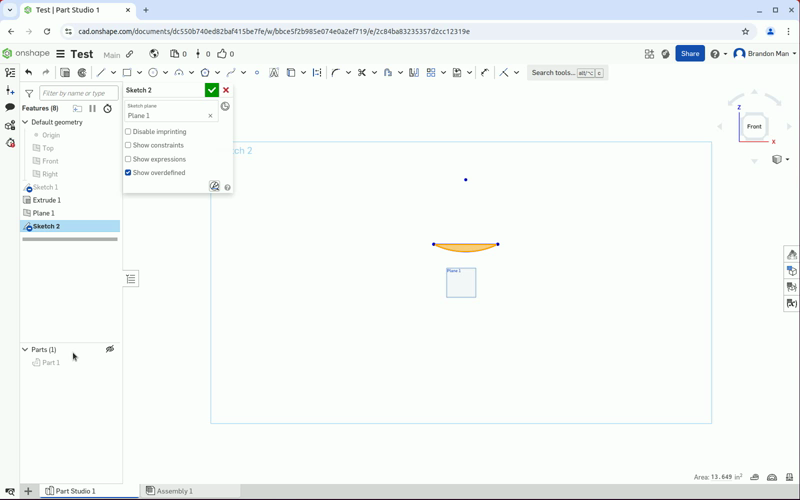
key(shift+e)
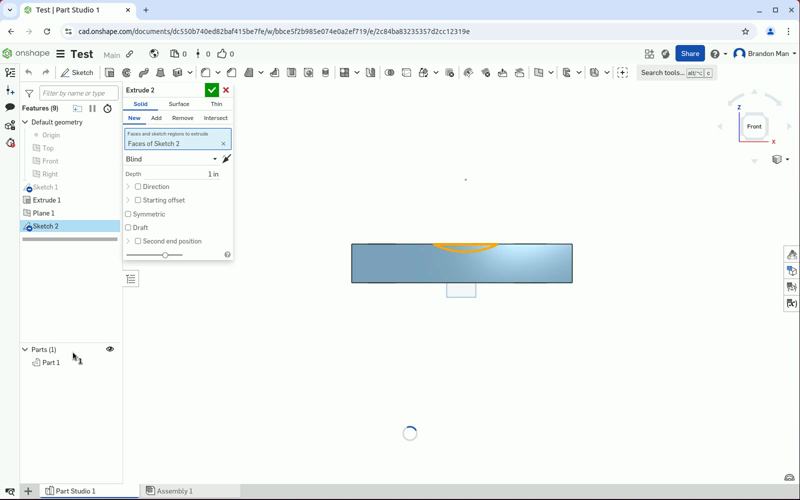
mouse_move(143, 106)
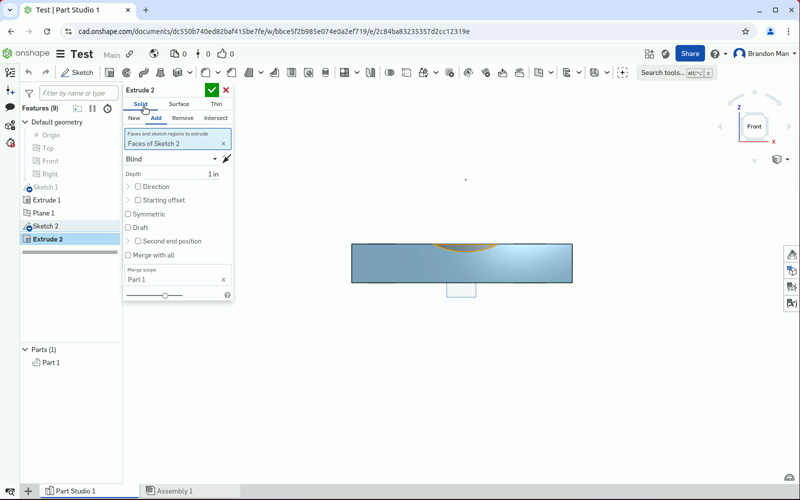
click(143, 106)
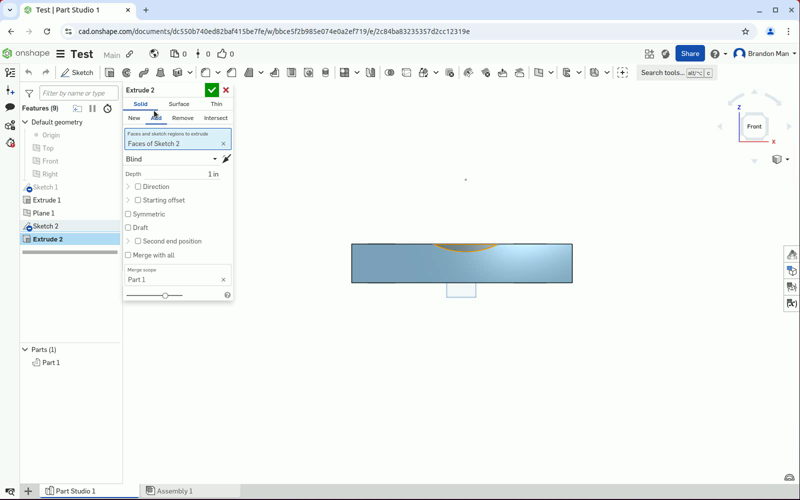
mouse_move(186, 120)
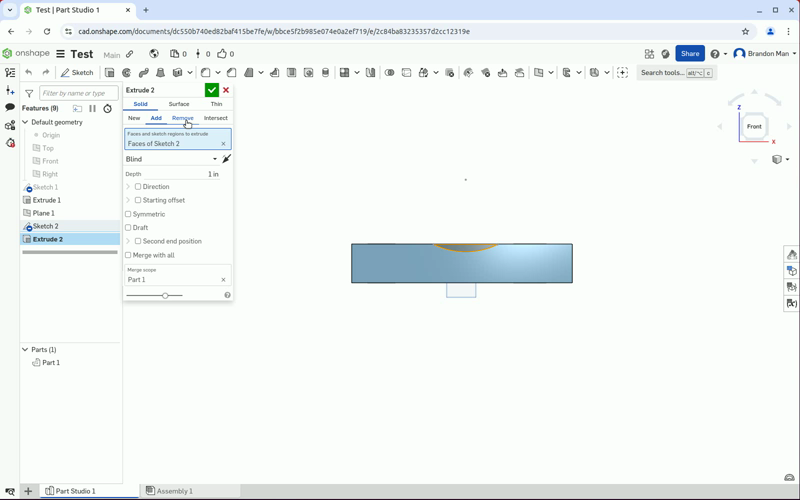
click(186, 120)
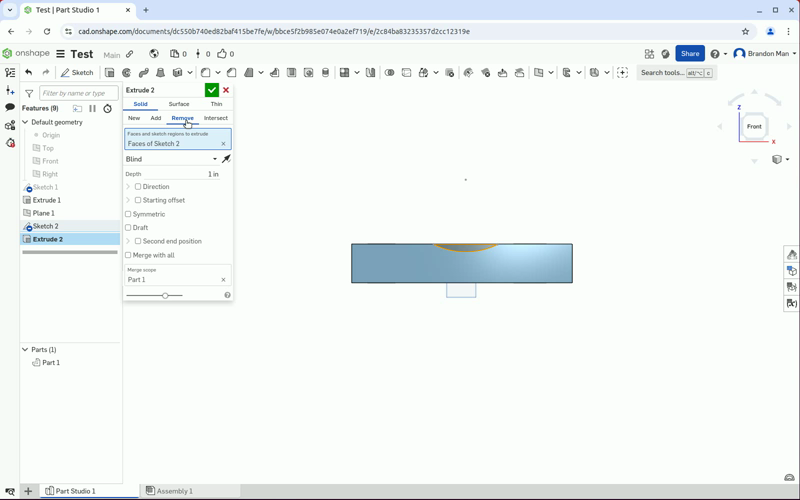
key(tab, 4)
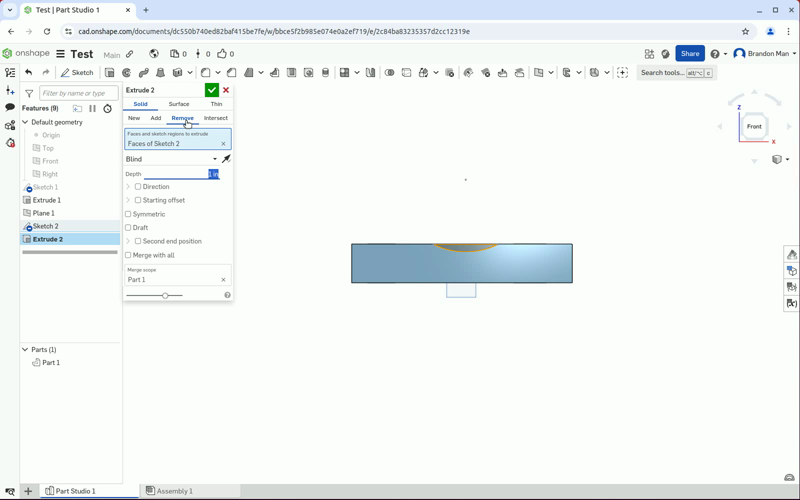
text(19.257)
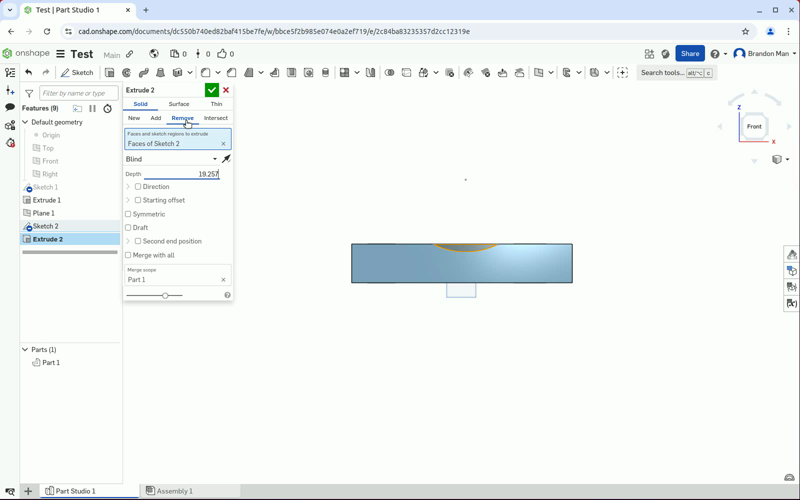
key(tab, 6)
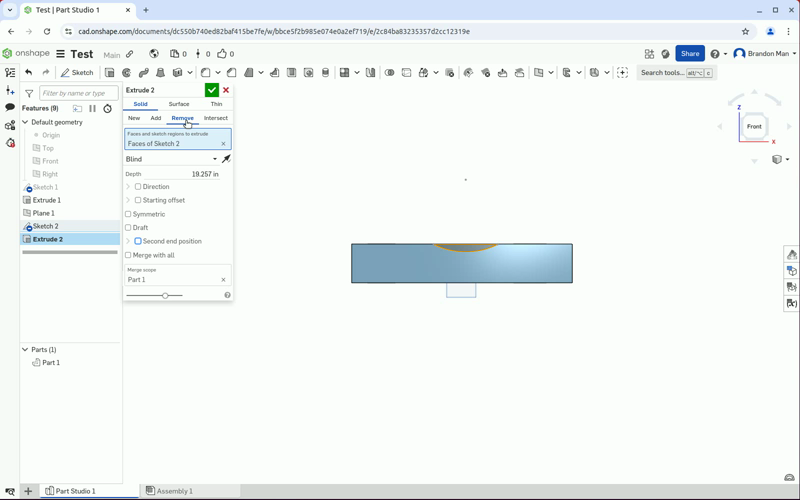
key(space)
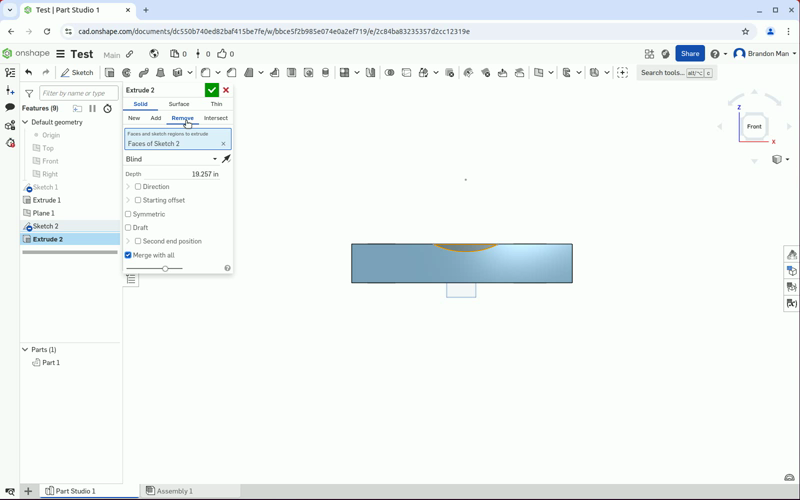
key(enter)
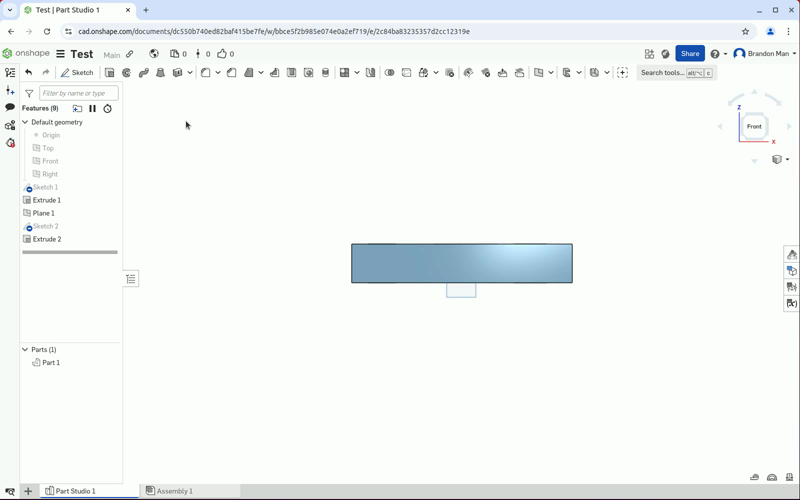
key(shift+h)
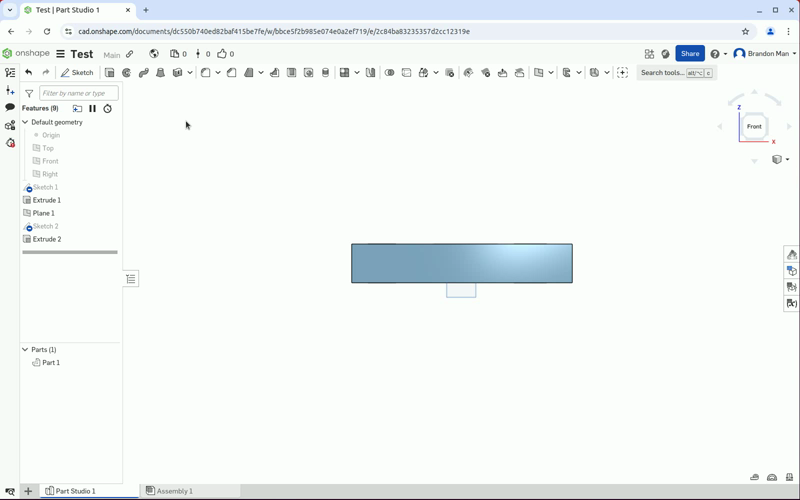
key(shift+h)
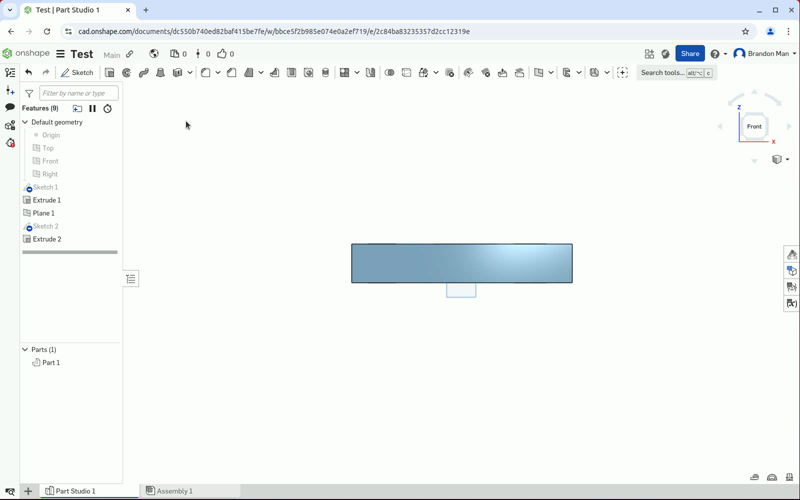
mouse_move(73, 189)
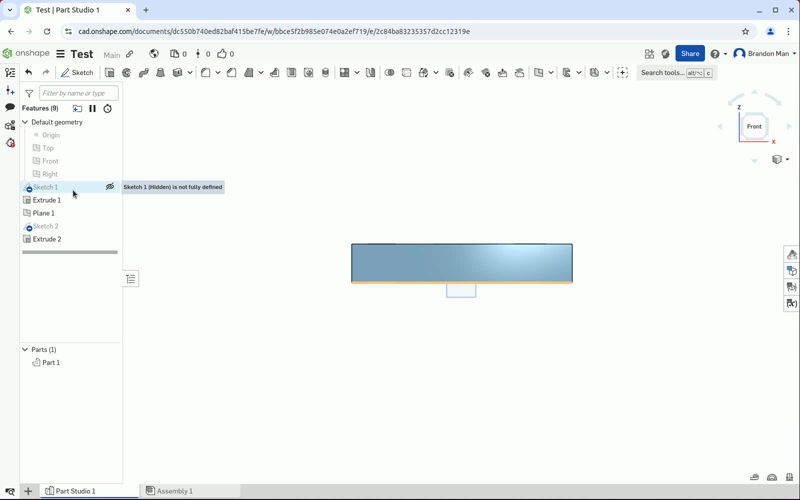
click(73, 189)
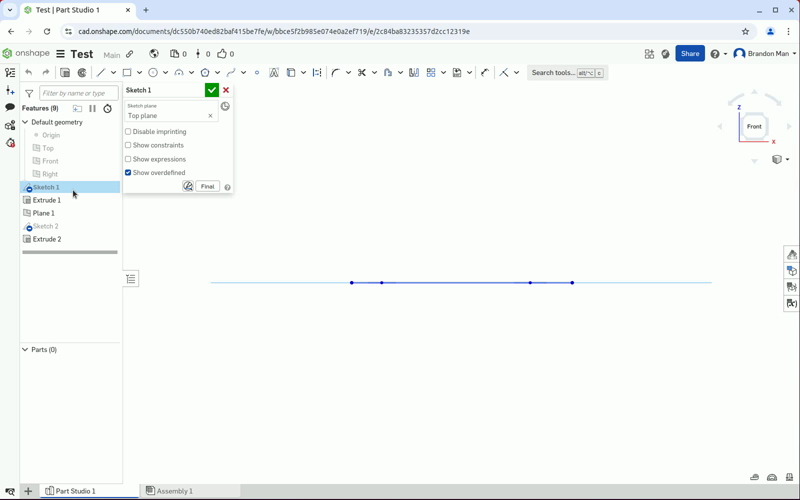
mouse_move(229, 92)
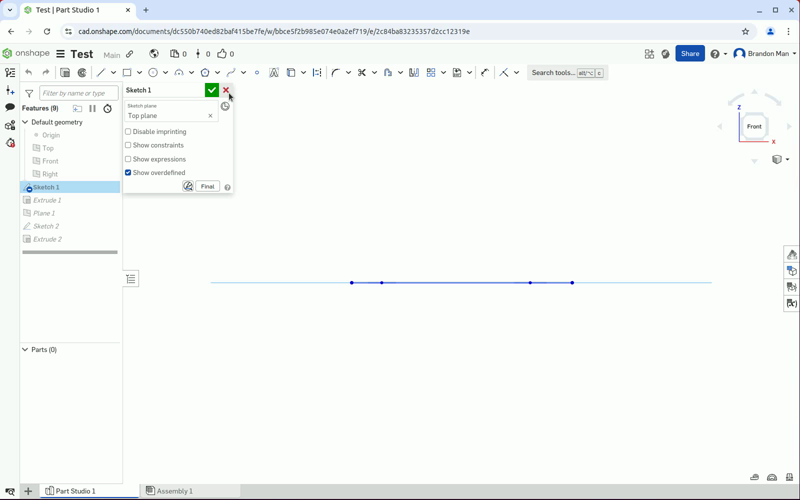
click(229, 92)
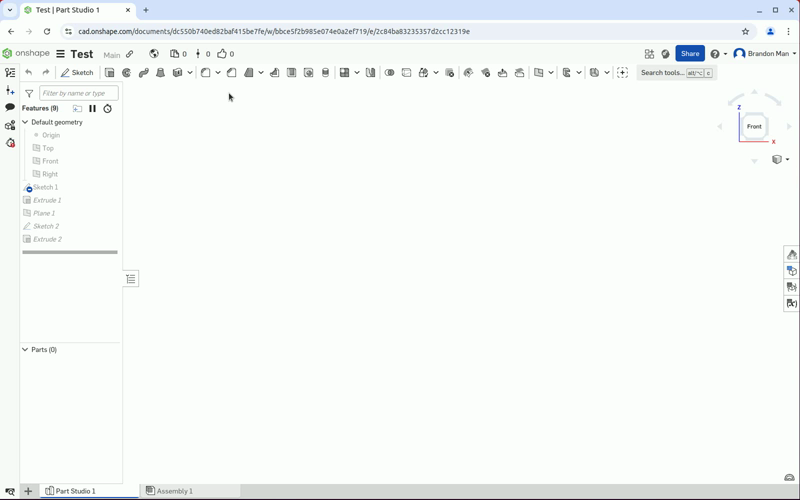
key(shift+s)
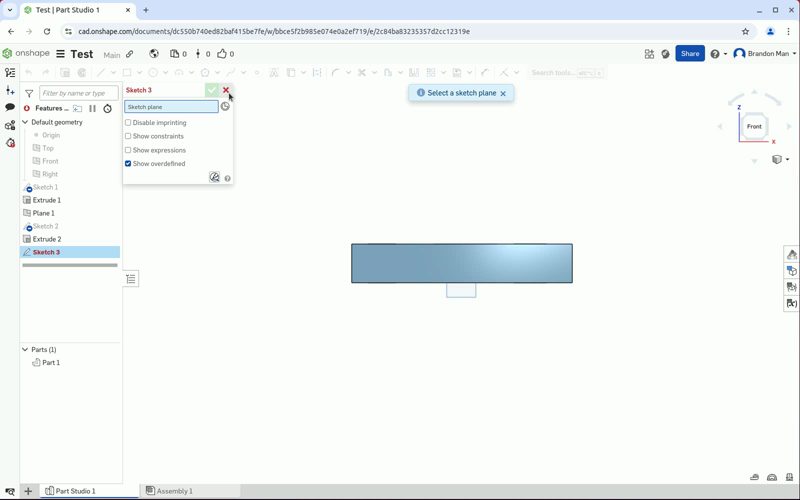
mouse_move(73, 215)
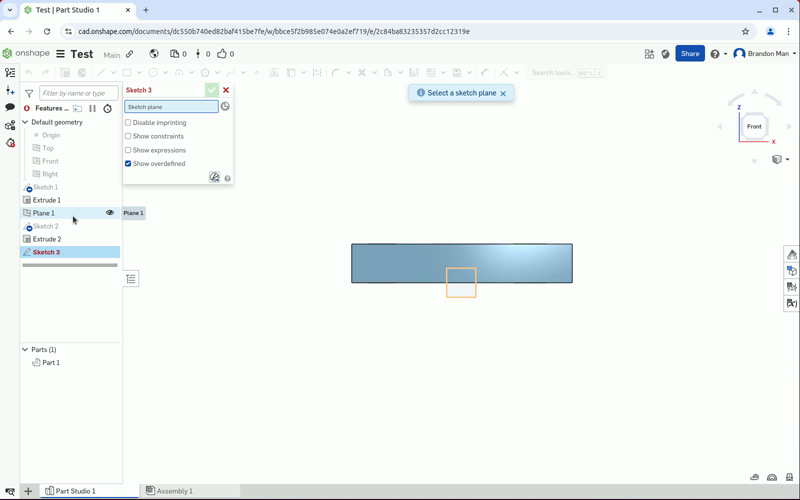
click(73, 215)
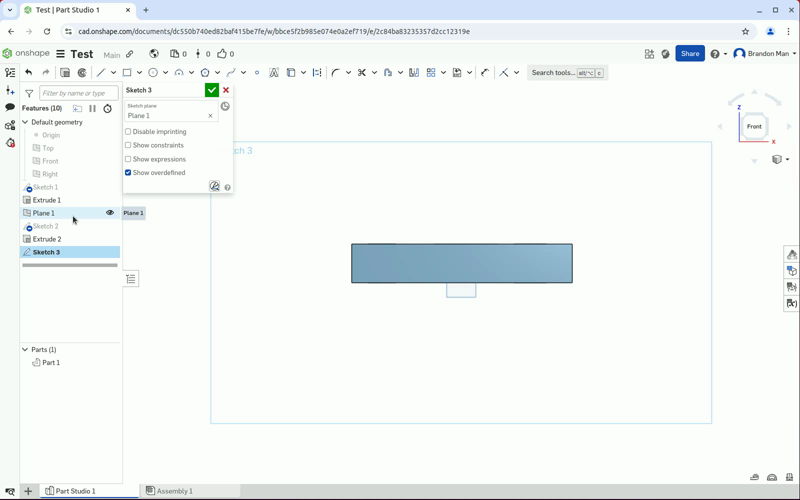
mouse_move(73, 352)
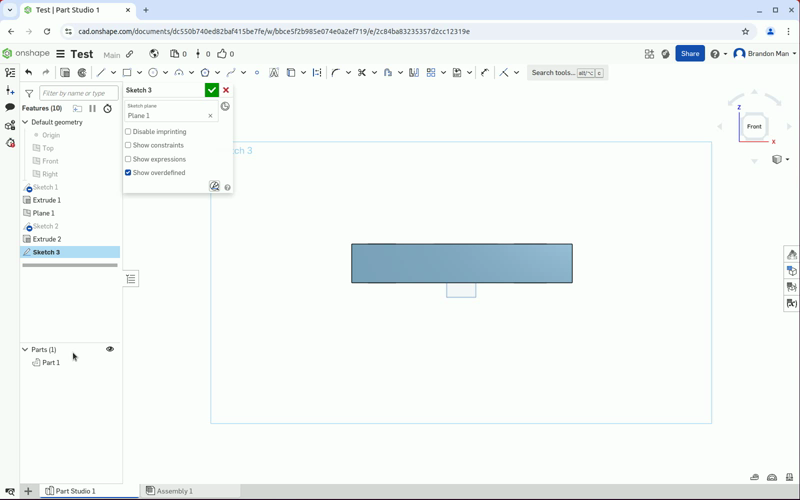
key(y)
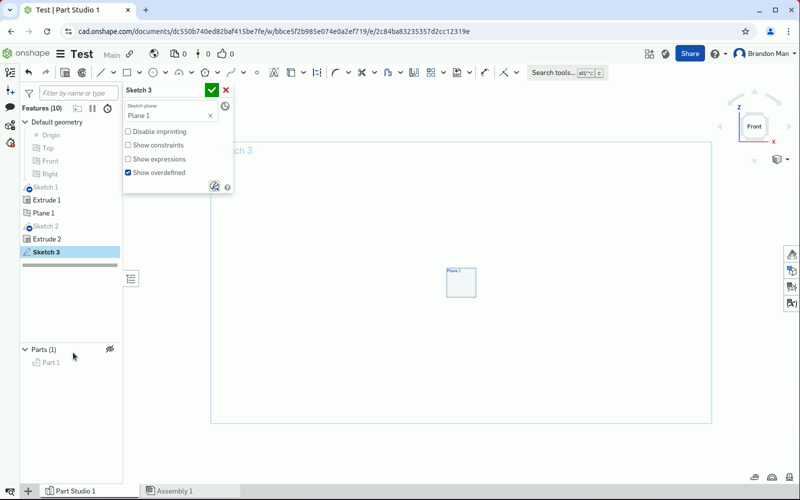
key(a)
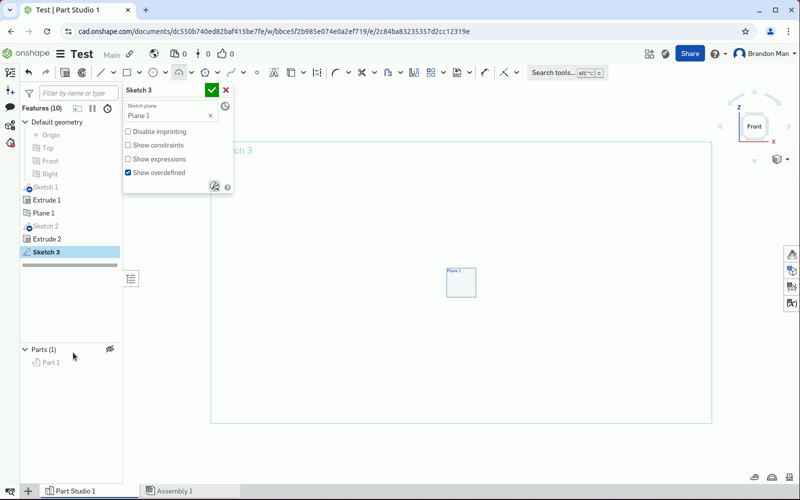
key_down(shift)
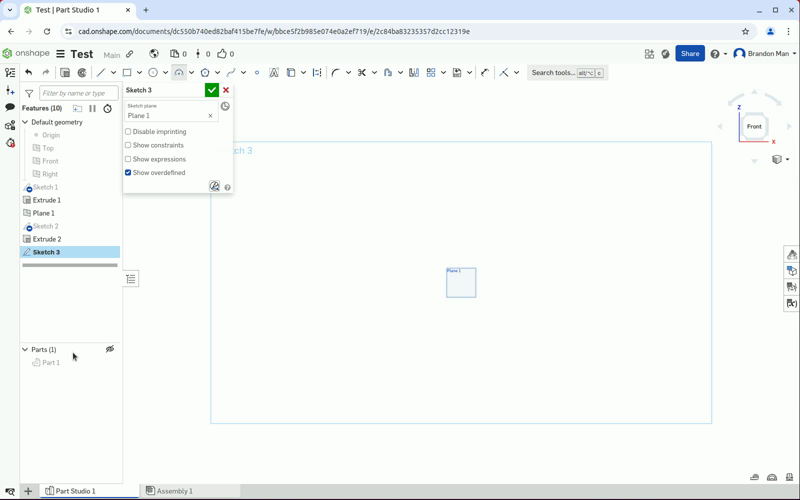
mouse_move(426, 244)
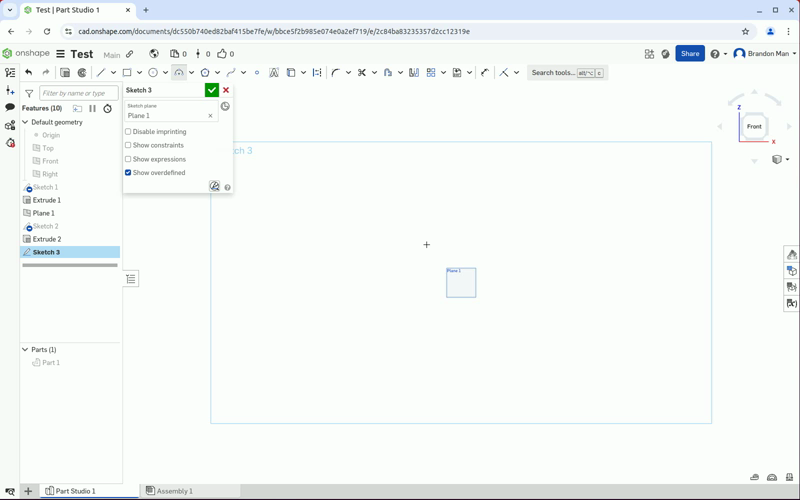
click(426, 244)
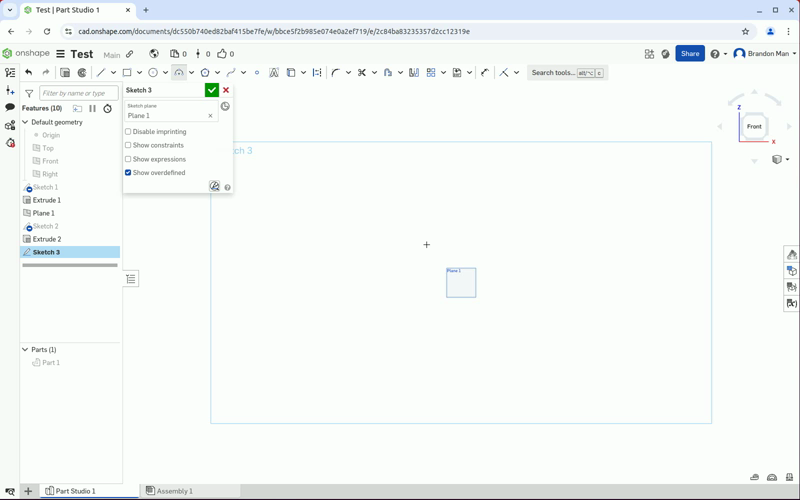
key_up(shift)
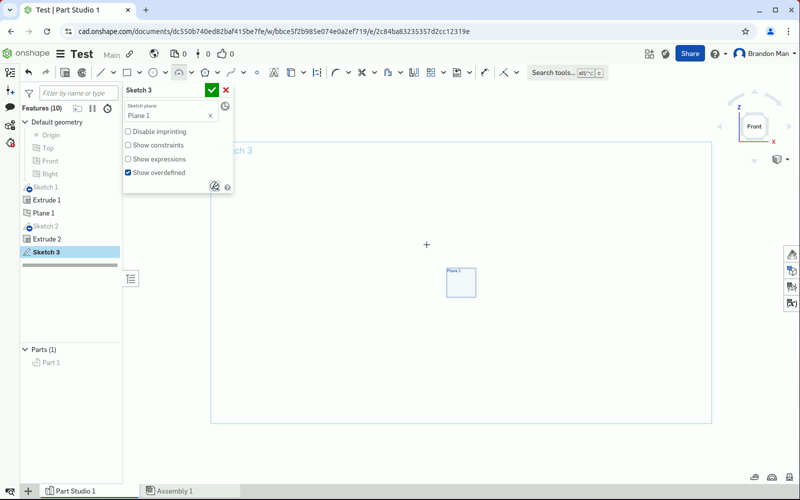
key_down(shift)
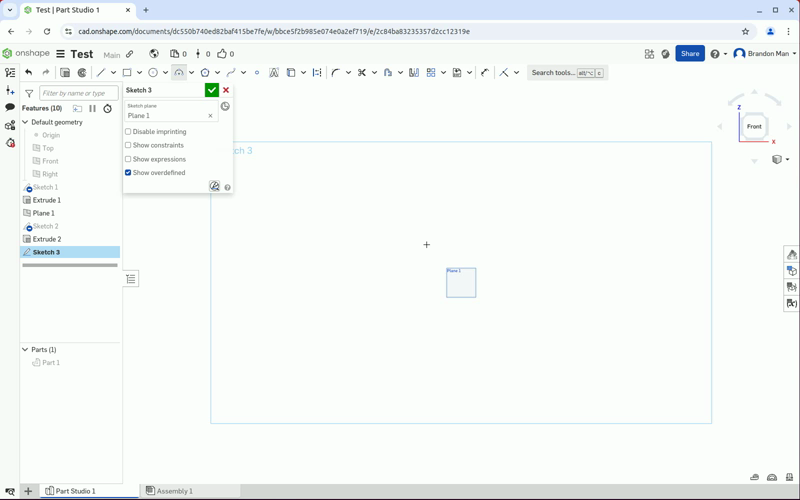
mouse_move(503, 244)
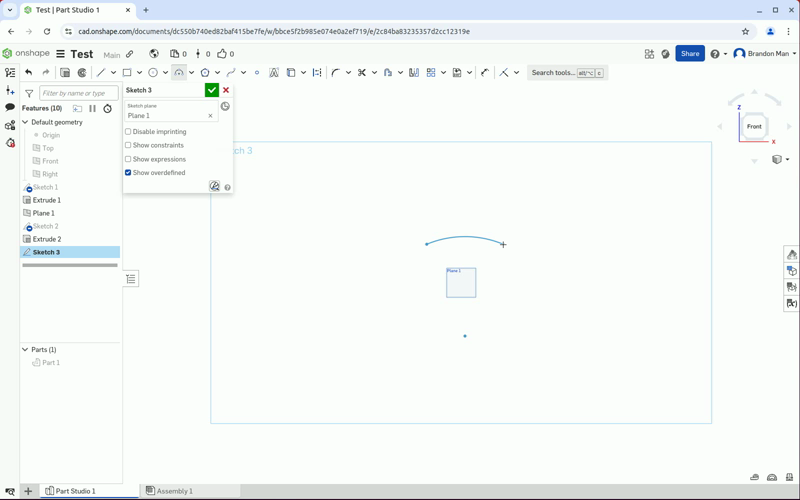
click(503, 244)
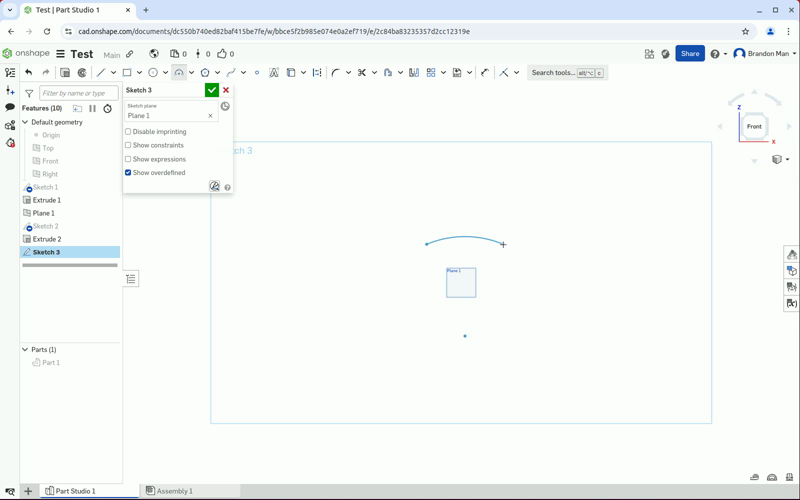
mouse_move(464, 258)
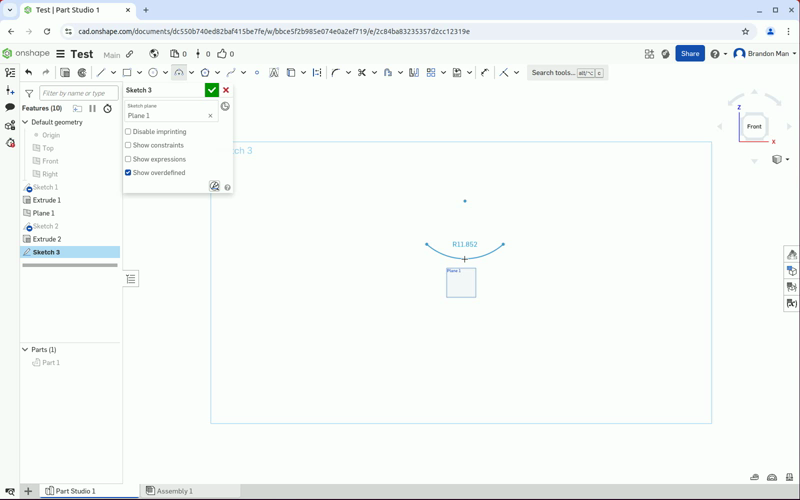
click(464, 258)
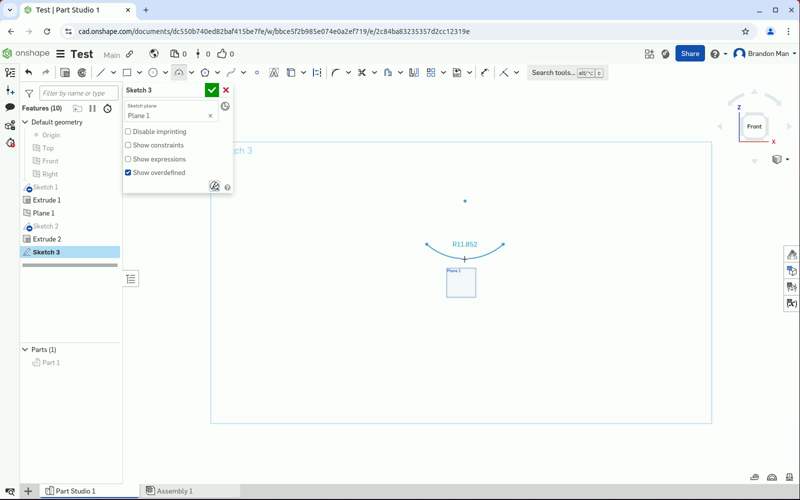
key_up(shift)
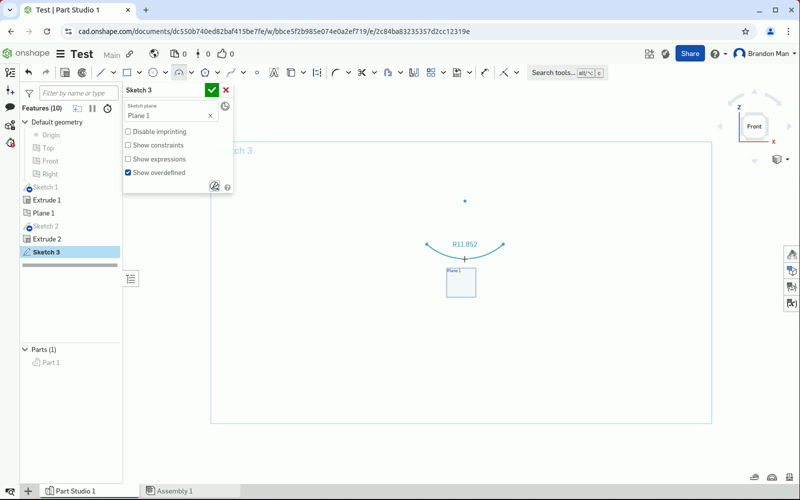
key(esc)
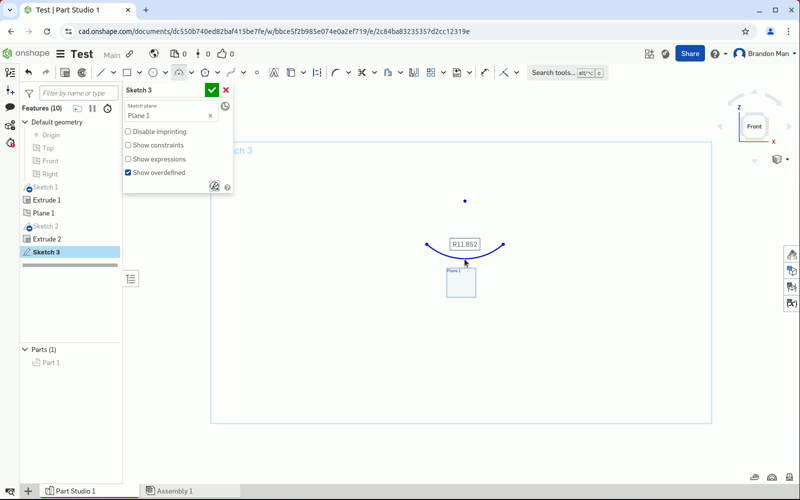
key(l)
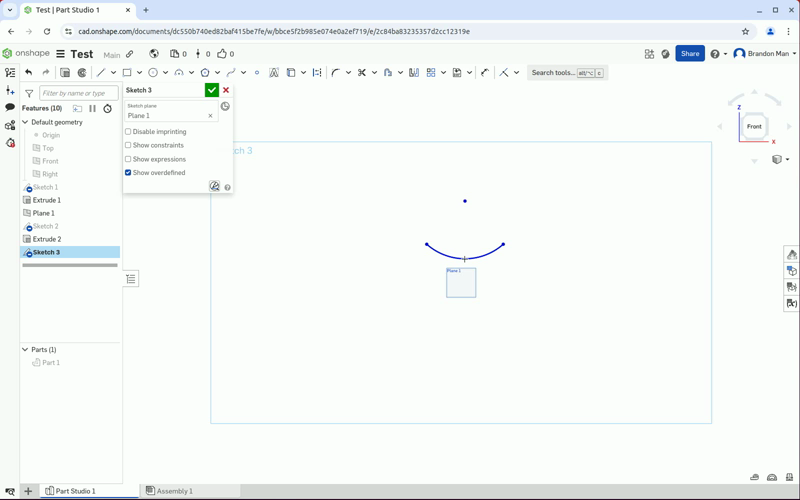
mouse_move(503, 244)
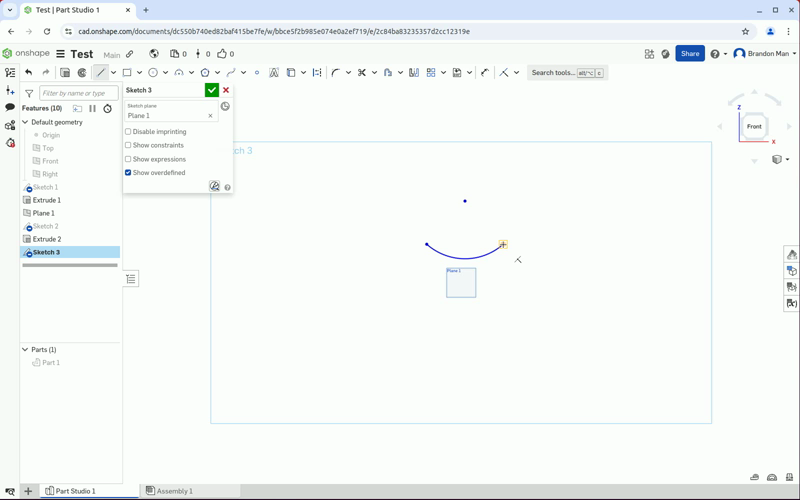
click(503, 244)
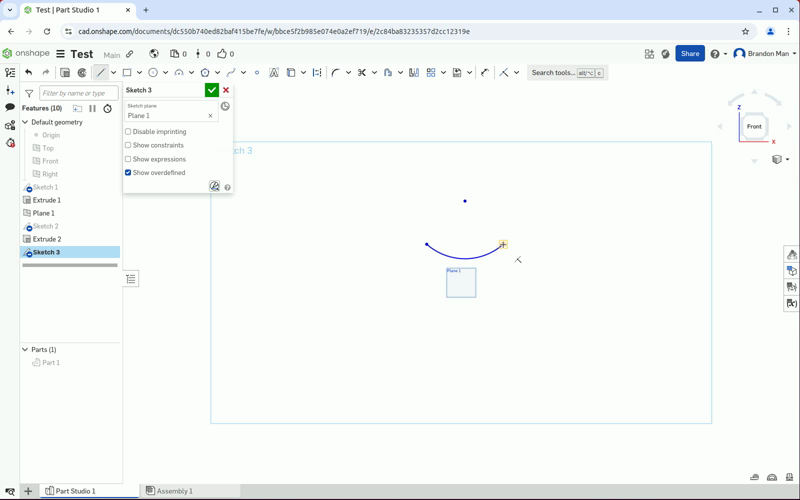
key_down(shift)
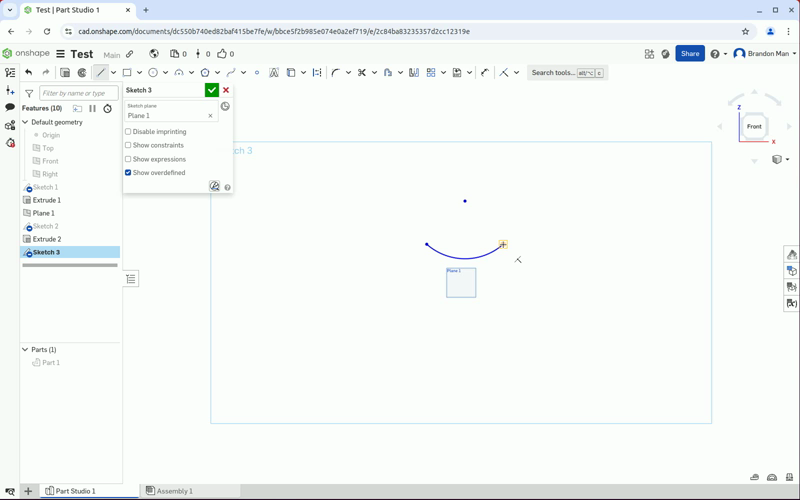
mouse_move(533, 244)
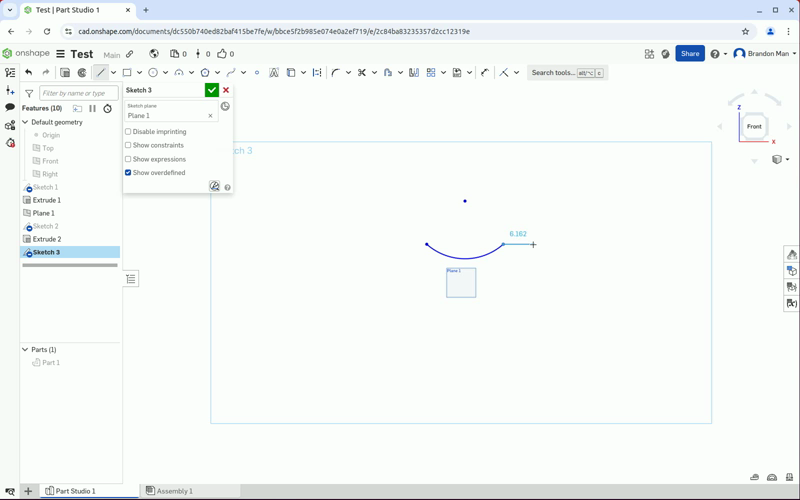
mouse_move(498, 244)
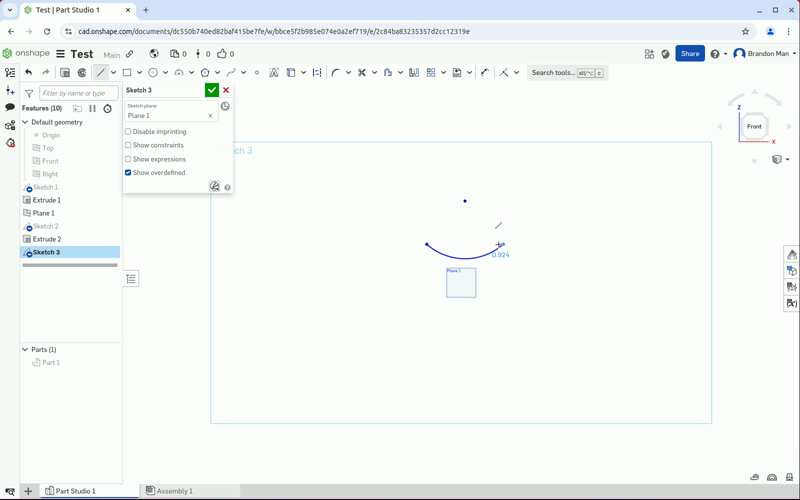
scroll(6)
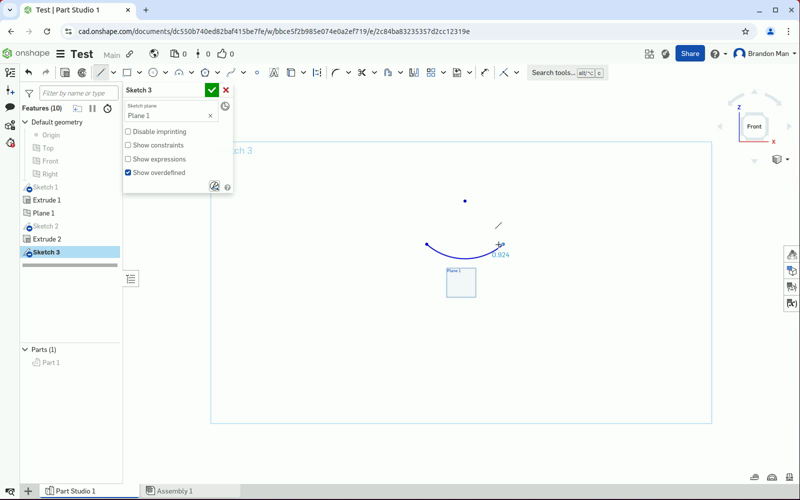
scroll(6)
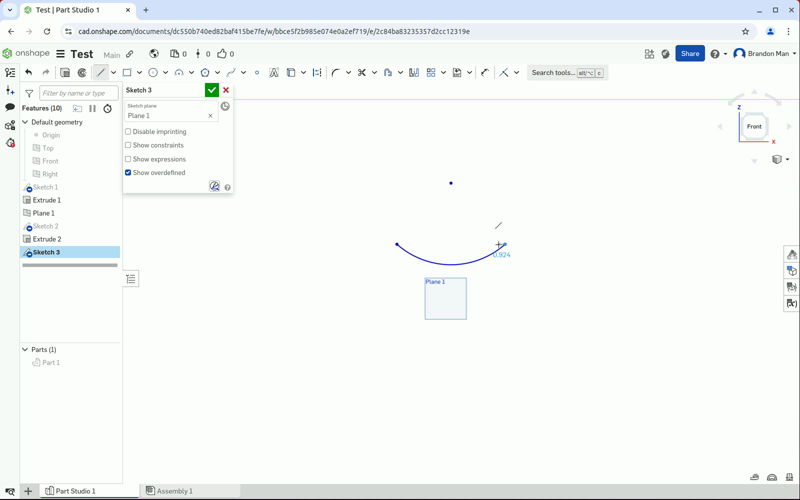
scroll(6)
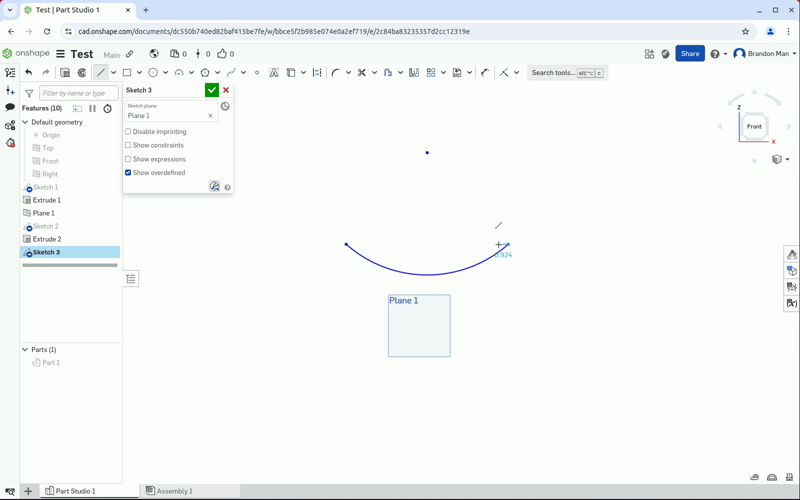
scroll(6)
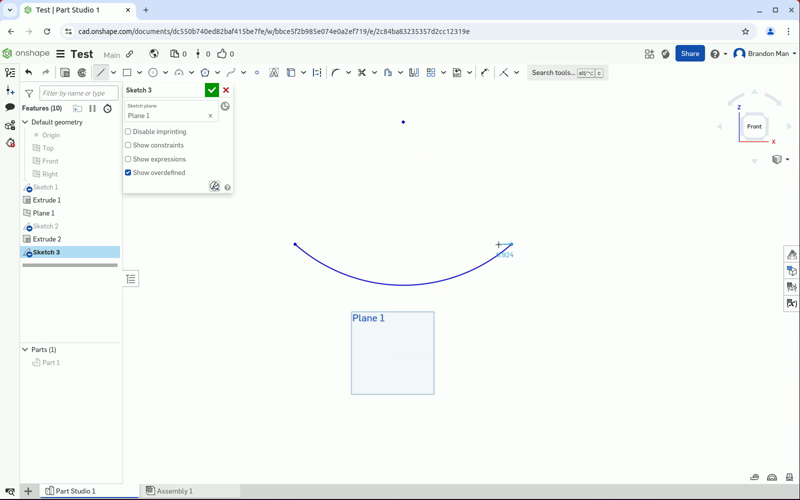
scroll(6)
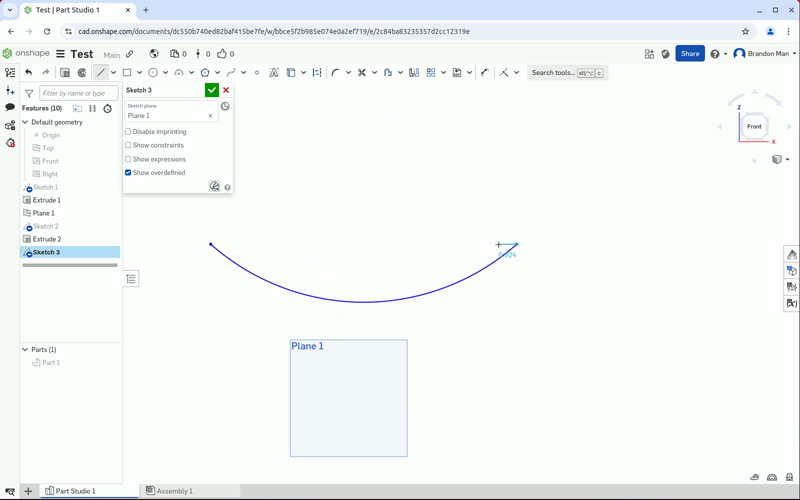
scroll(6)
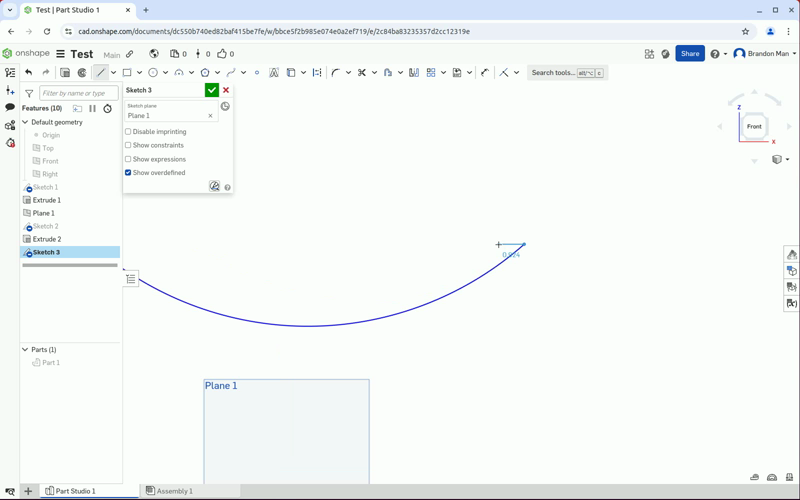
scroll(6)
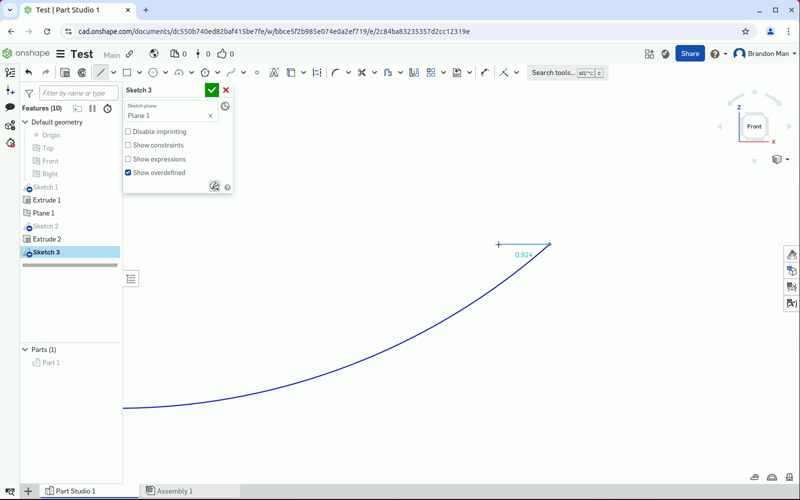
click(498, 244)
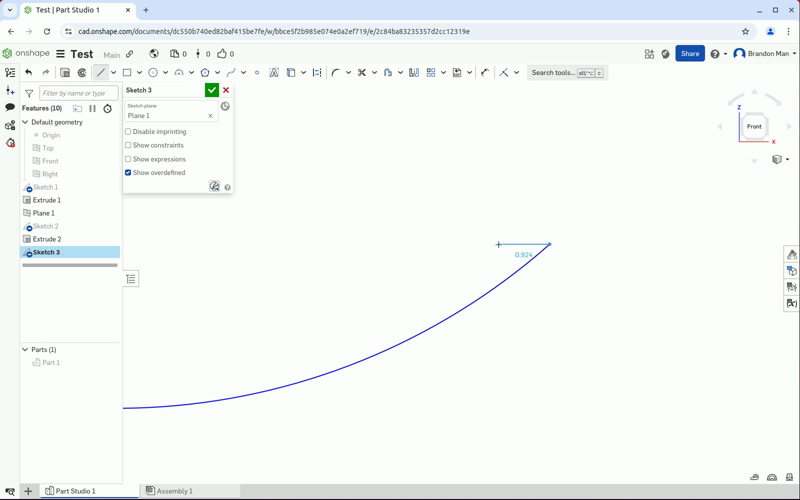
scroll(-6)
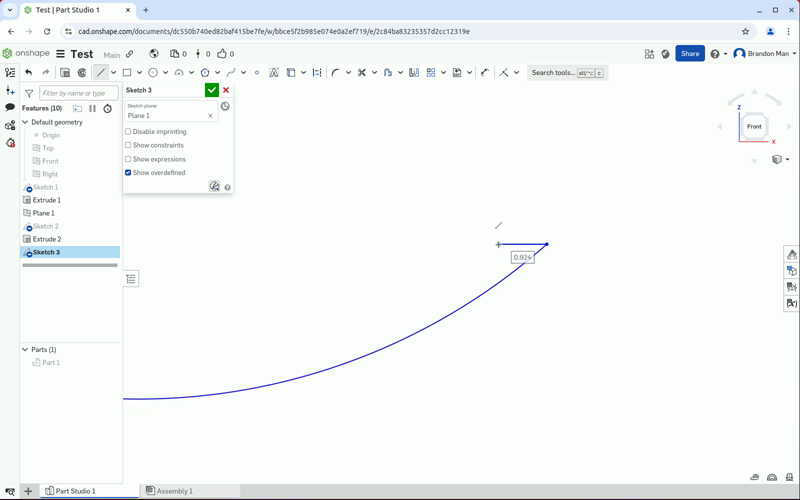
scroll(-6)
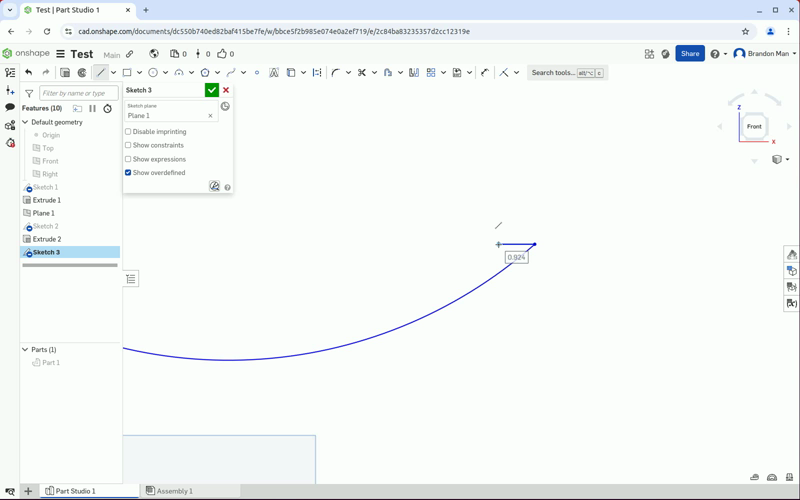
scroll(-6)
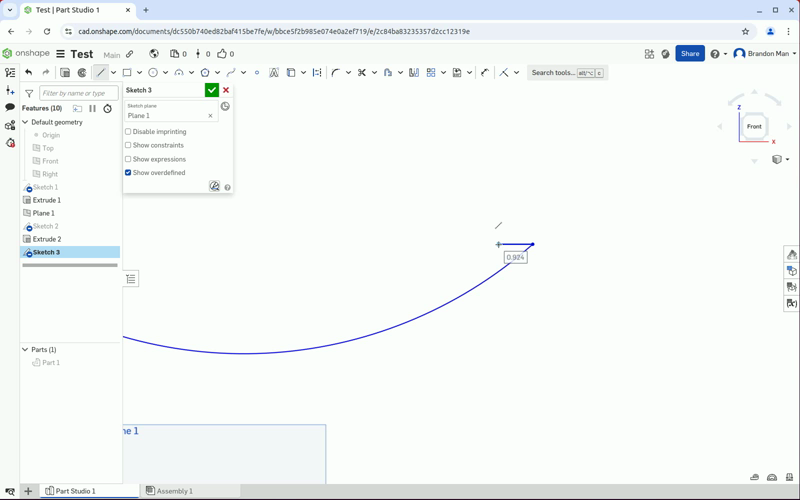
scroll(-6)
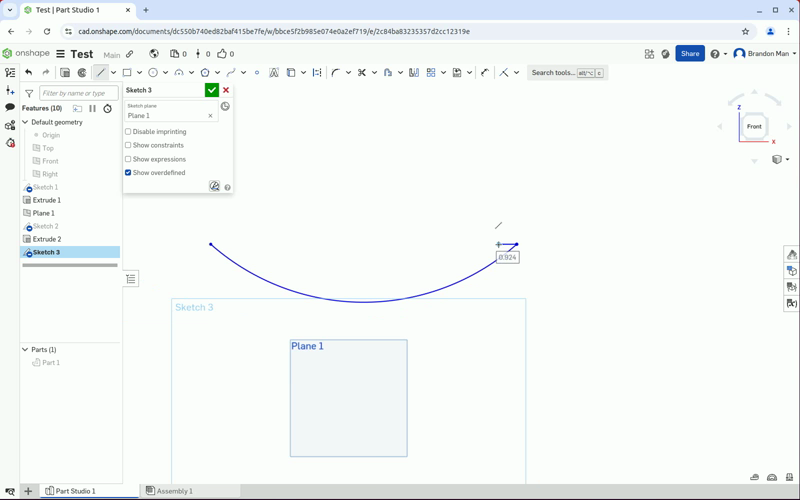
scroll(-6)
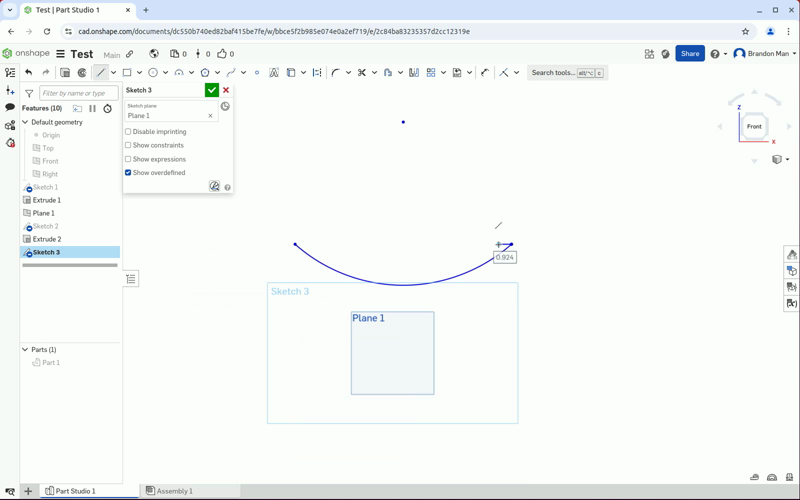
scroll(-6)
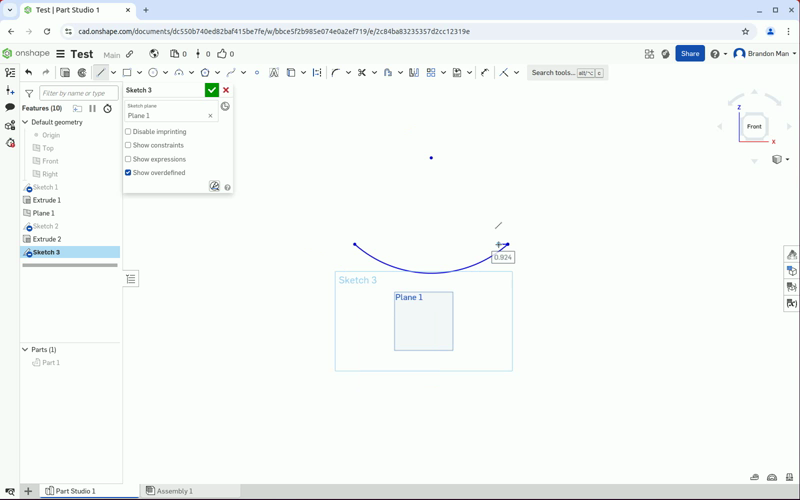
scroll(-6)
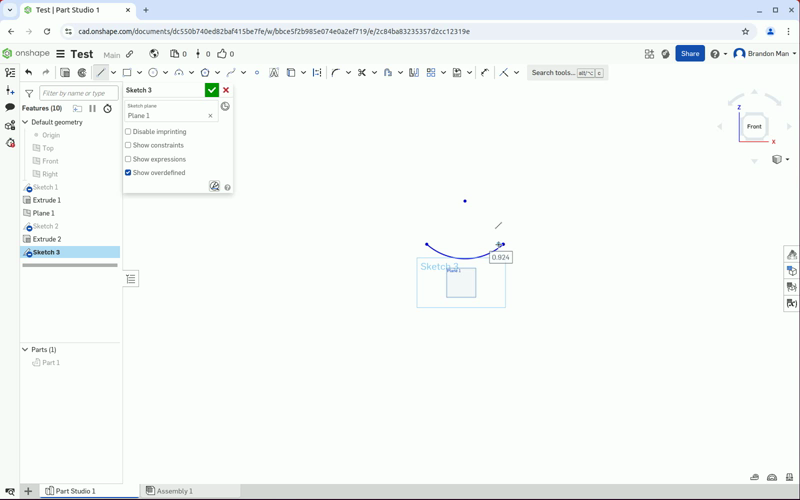
key_up(shift)
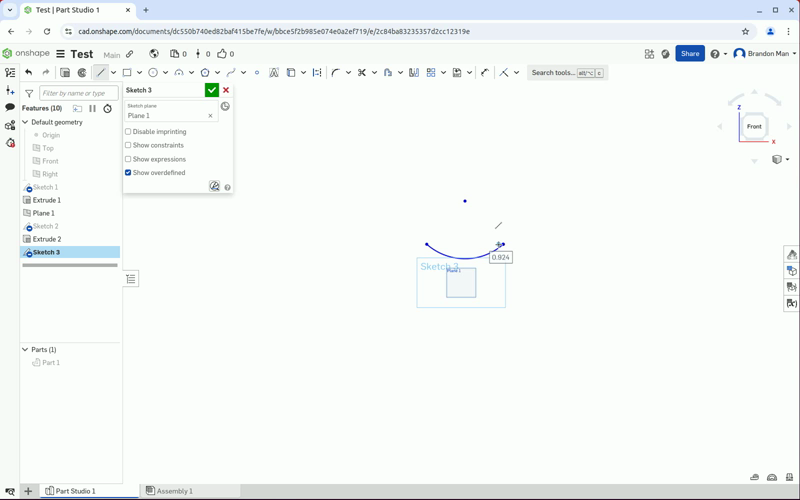
key(esc)
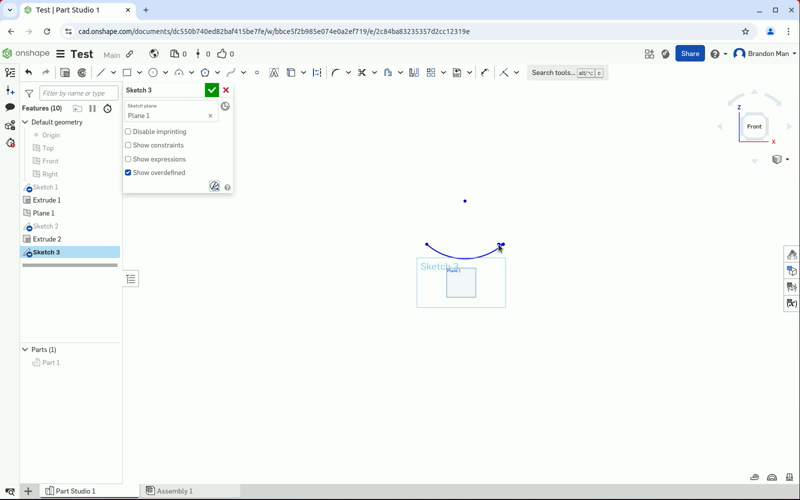
key(a)
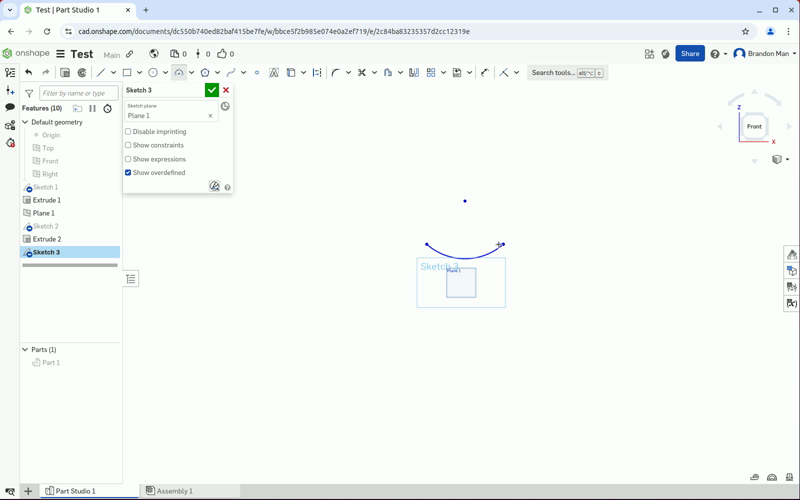
mouse_move(498, 244)
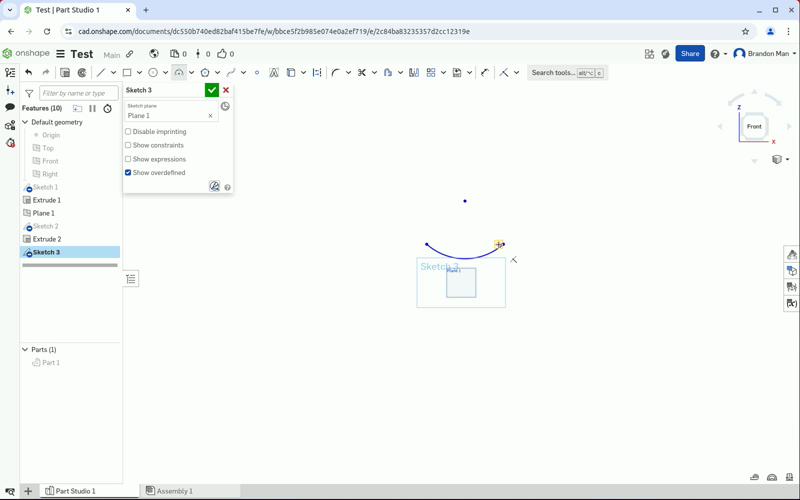
click(498, 244)
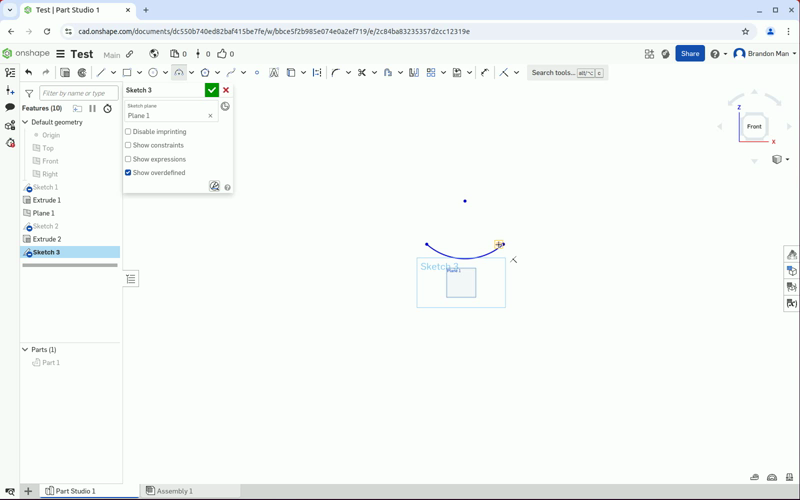
key_down(shift)
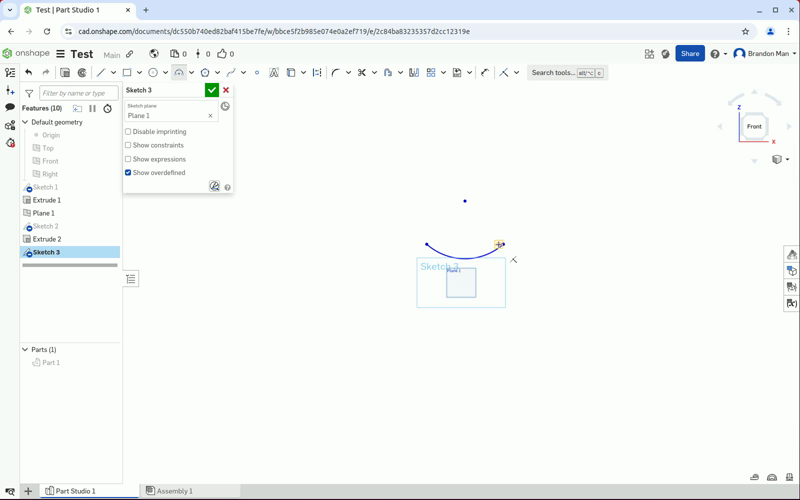
mouse_move(434, 244)
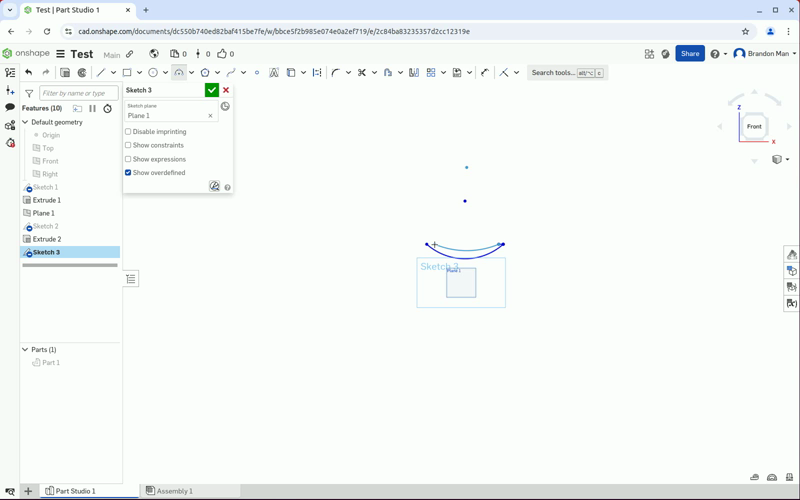
click(434, 244)
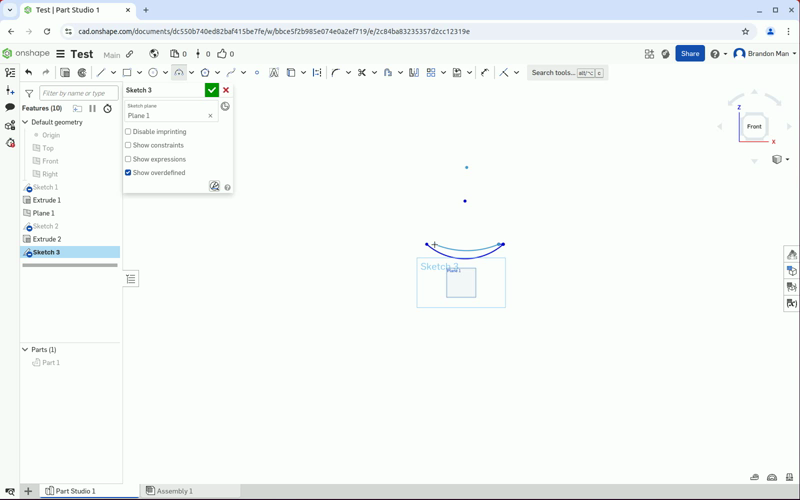
mouse_move(466, 251)
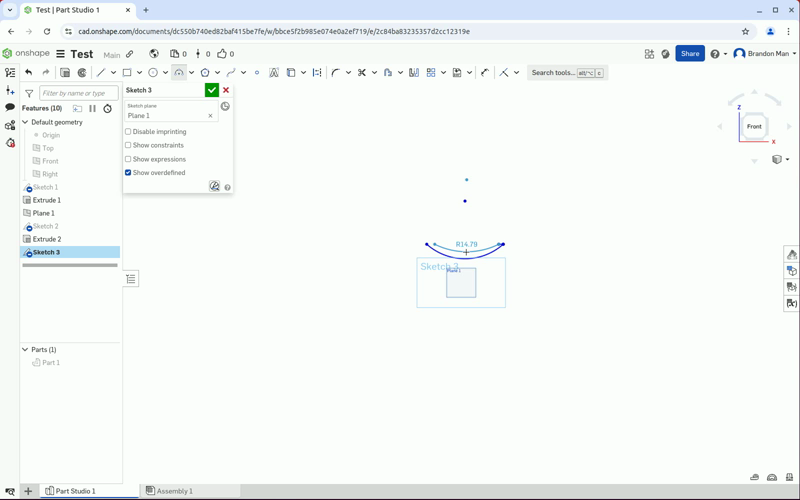
click(466, 251)
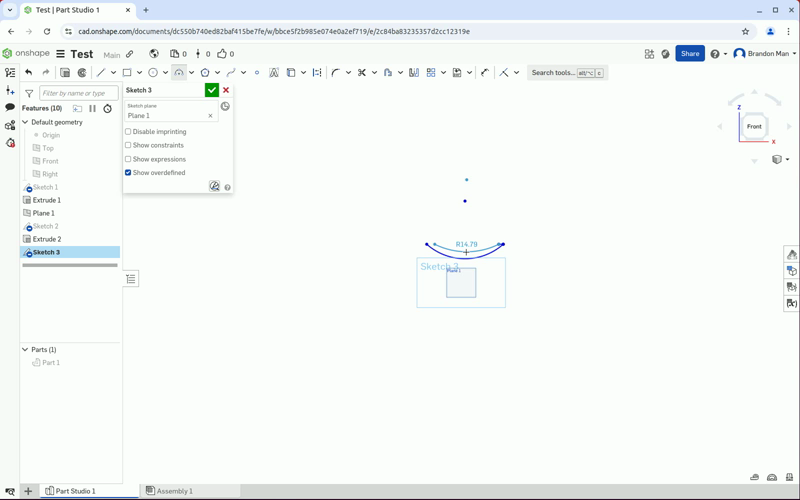
key_up(shift)
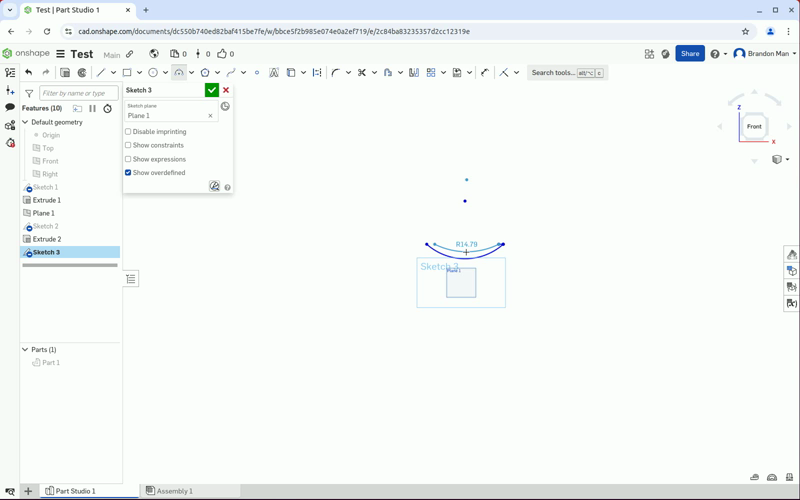
key(esc)
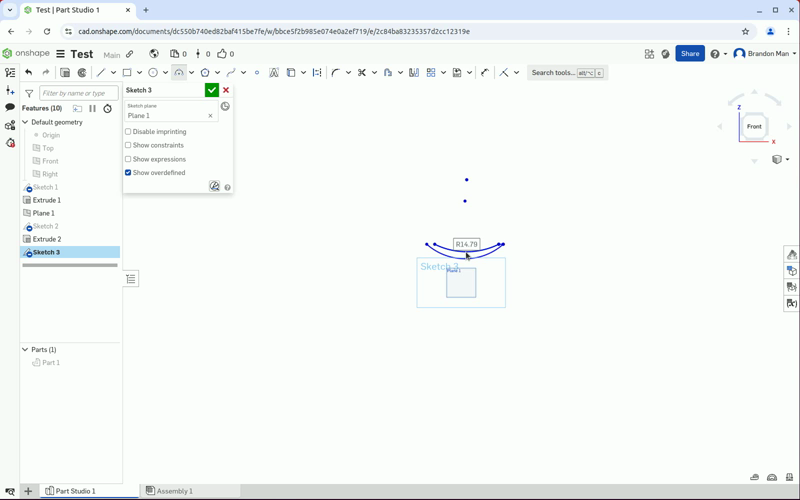
key(l)
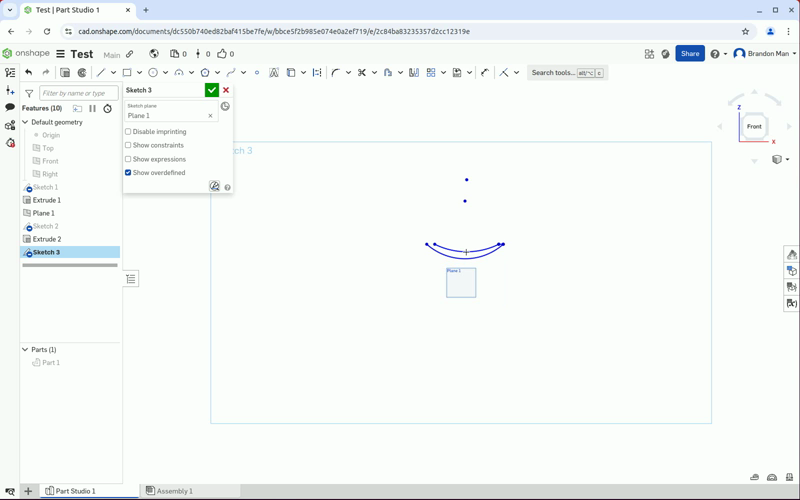
mouse_move(434, 244)
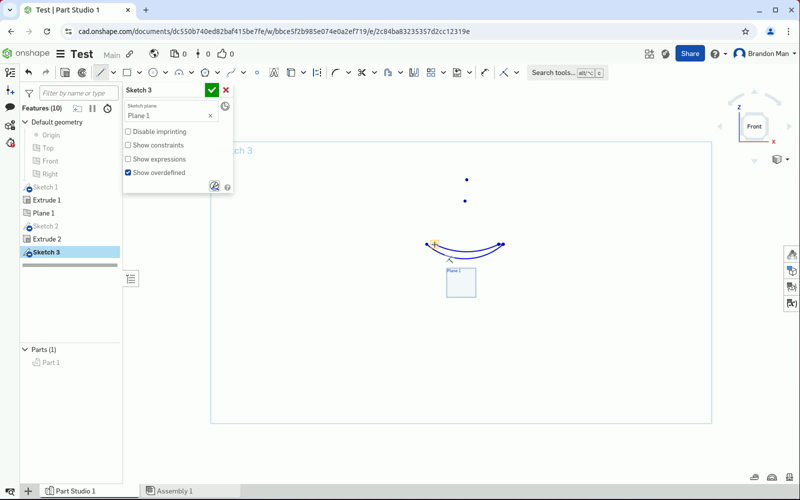
click(434, 244)
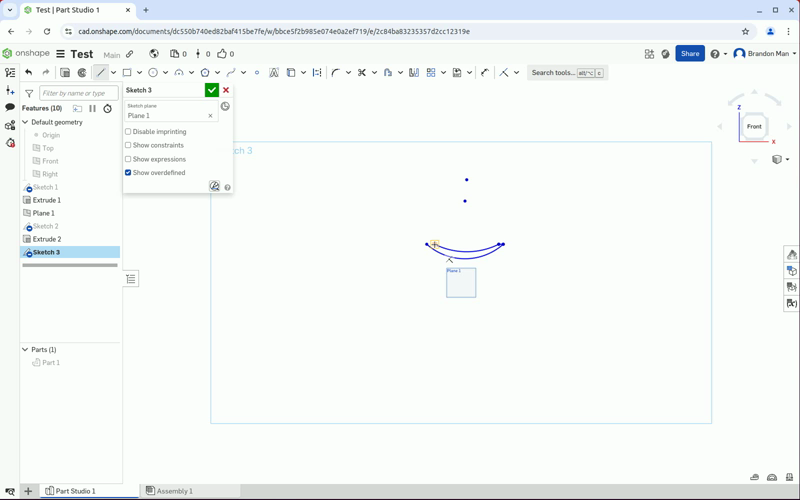
mouse_move(464, 244)
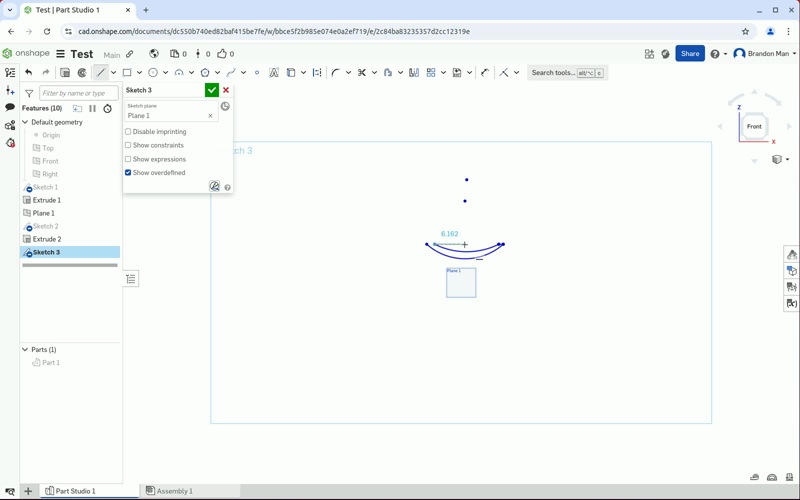
key_down(shift)
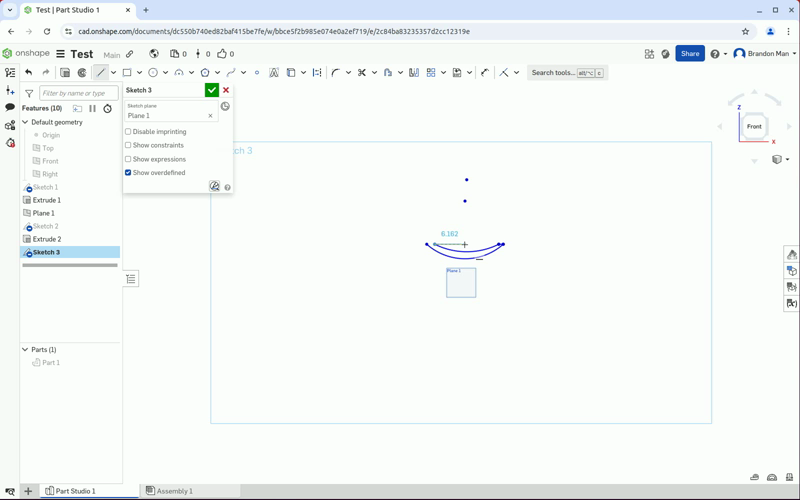
mouse_move(426, 244)
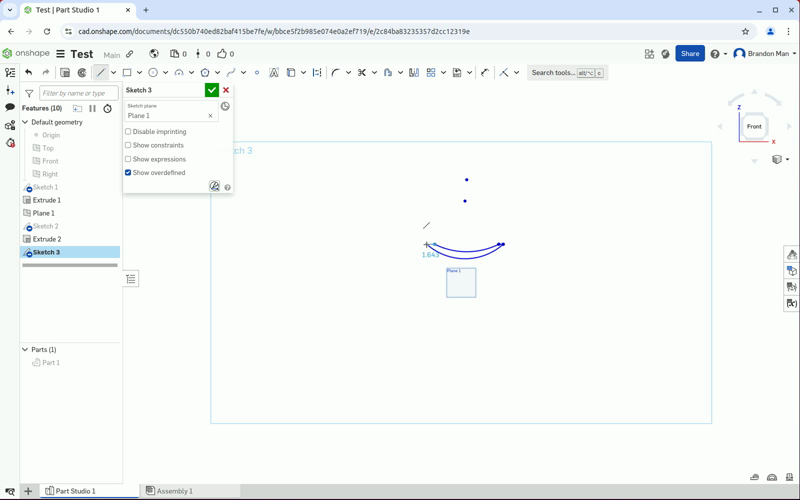
key_up(shift)
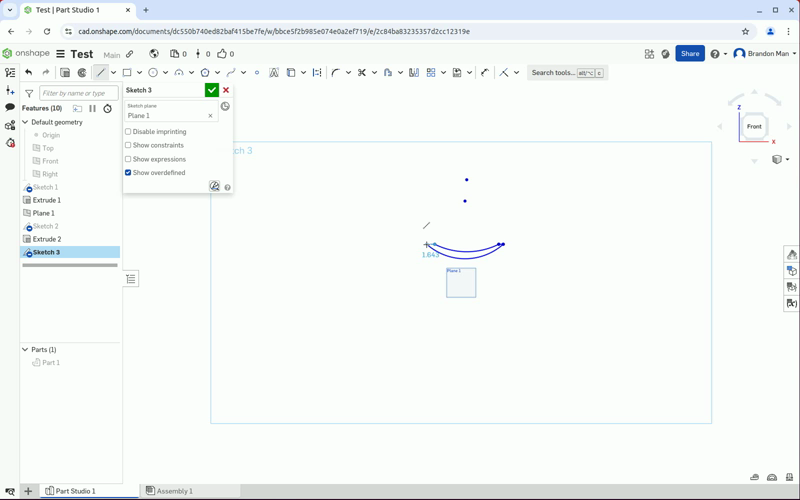
click(426, 244)
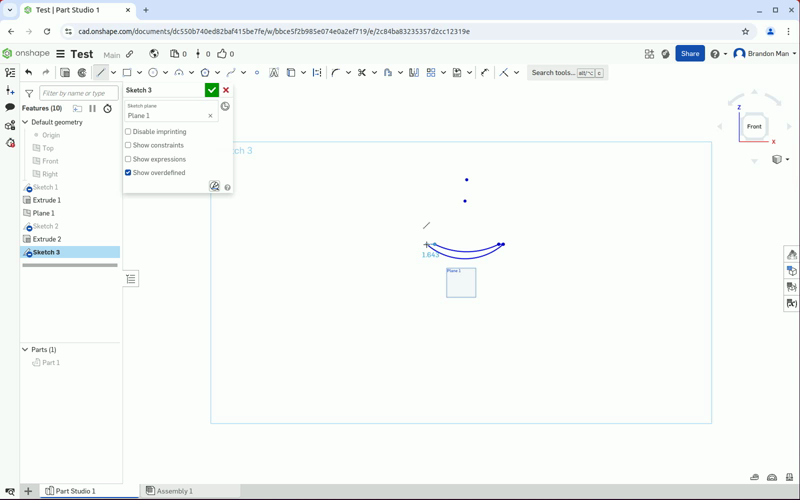
key(esc)
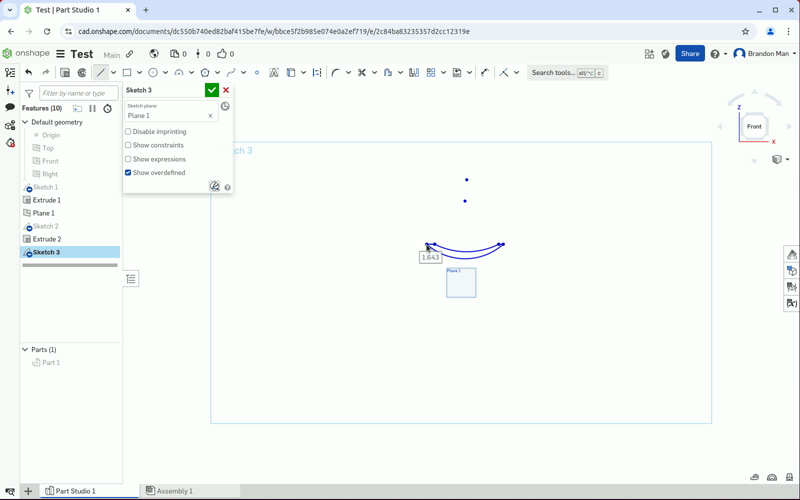
mouse_move(462, 252)
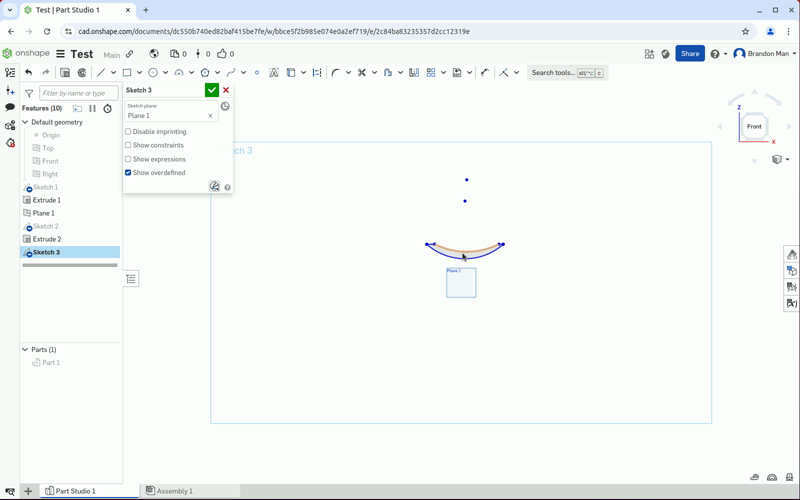
scroll(6)
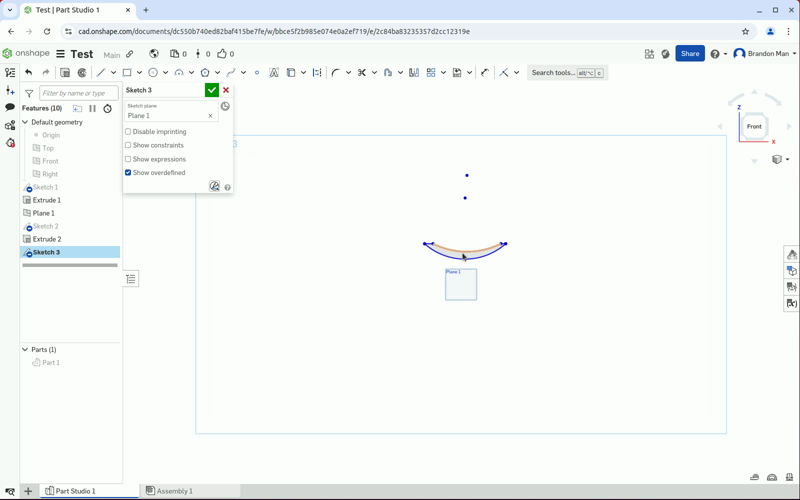
scroll(6)
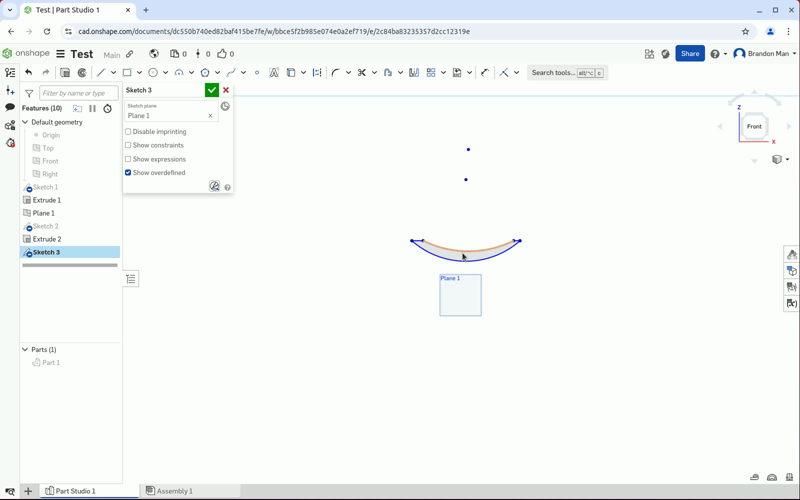
scroll(6)
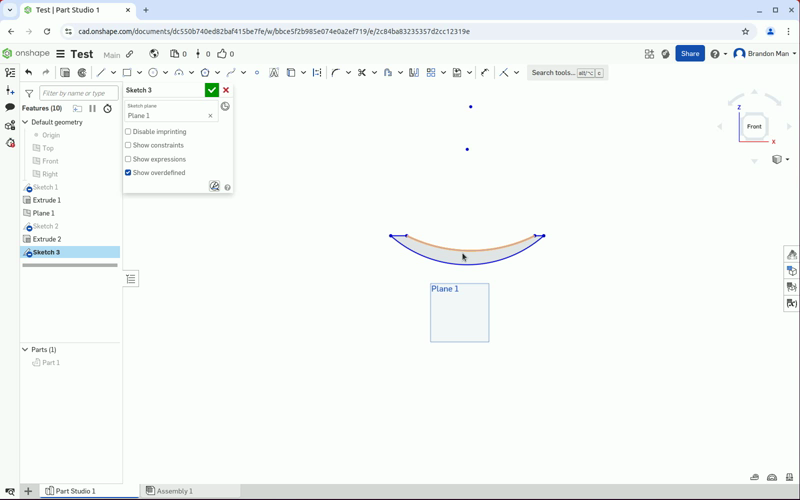
scroll(6)
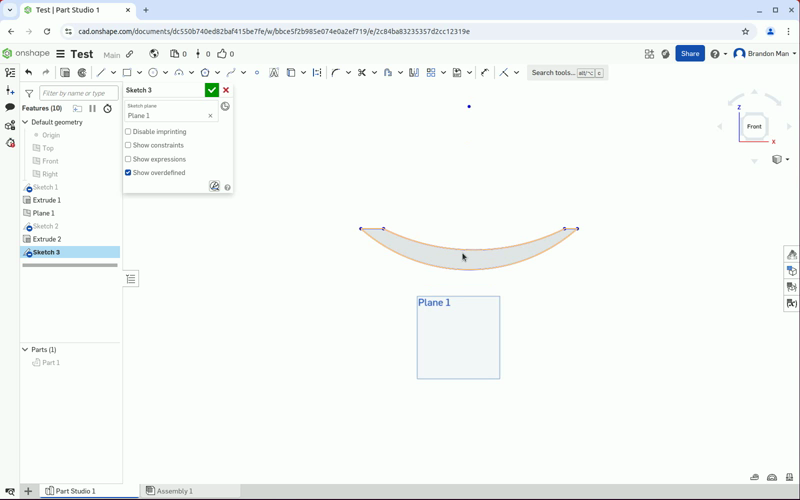
scroll(6)
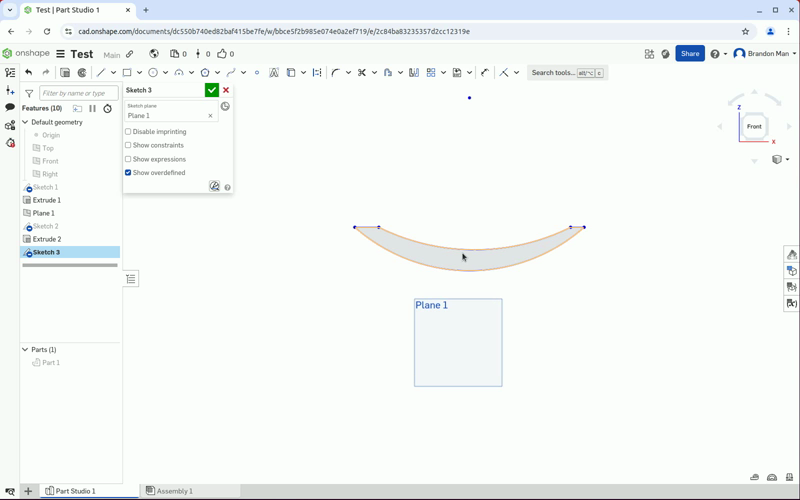
scroll(6)
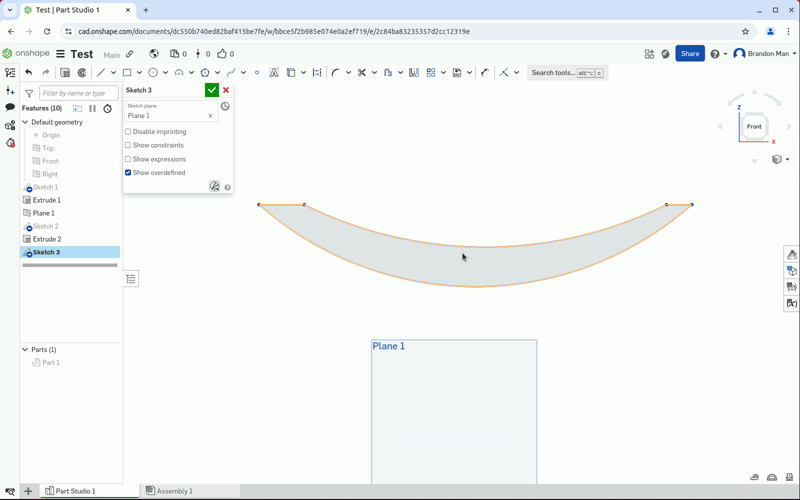
scroll(6)
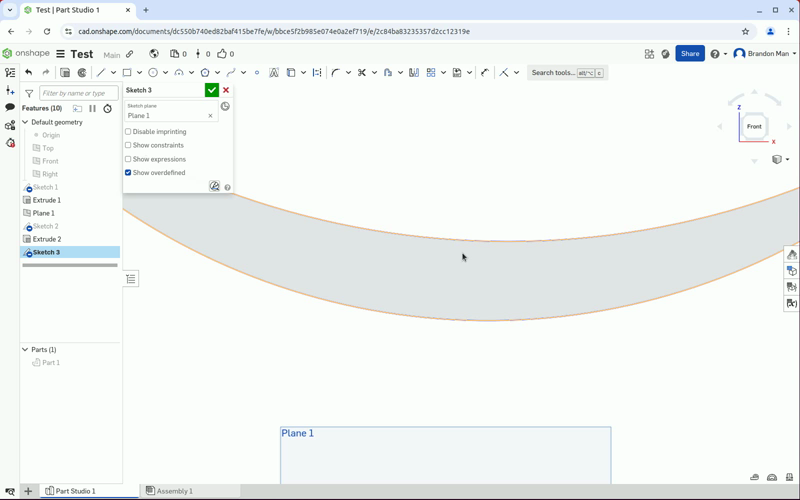
click(462, 252)
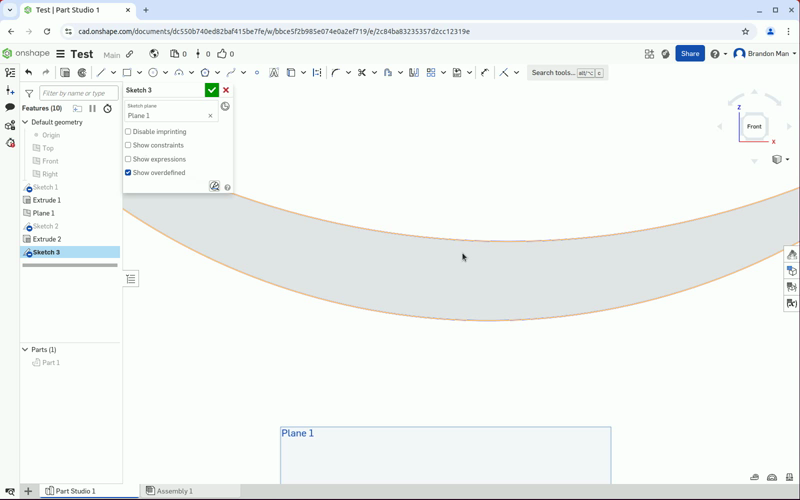
scroll(-6)
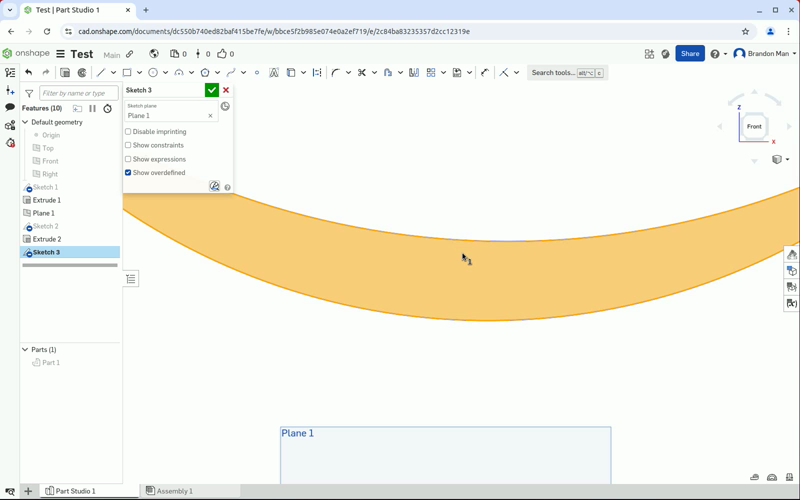
scroll(-6)
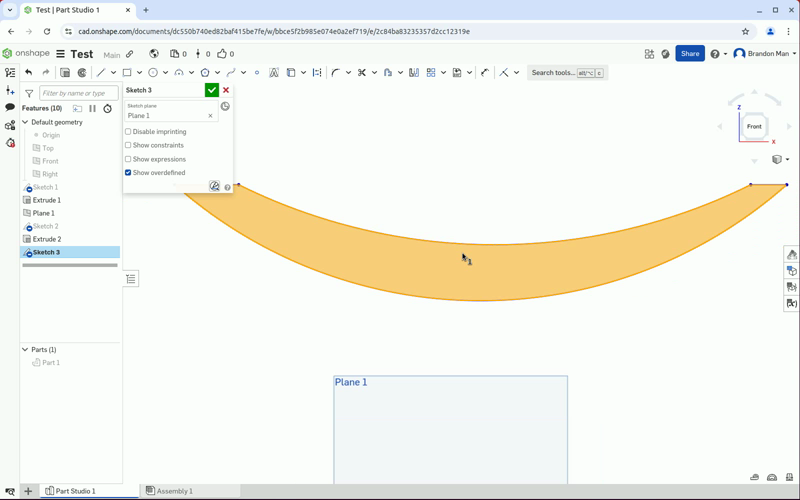
scroll(-6)
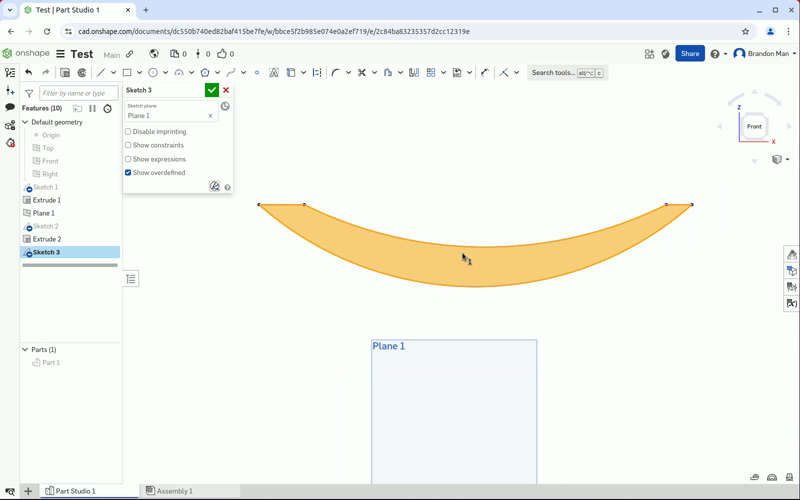
scroll(-6)
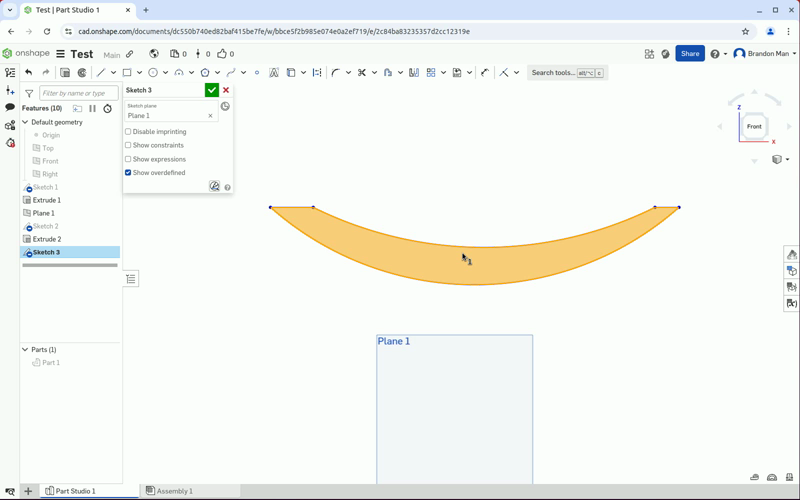
scroll(-6)
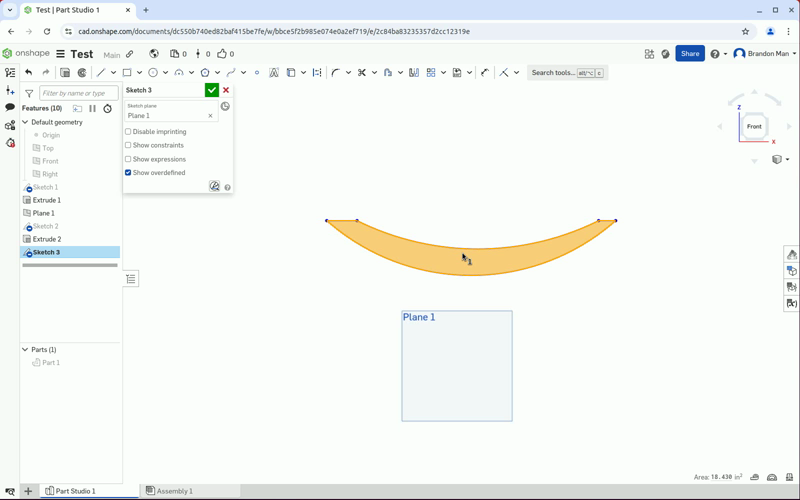
scroll(-6)
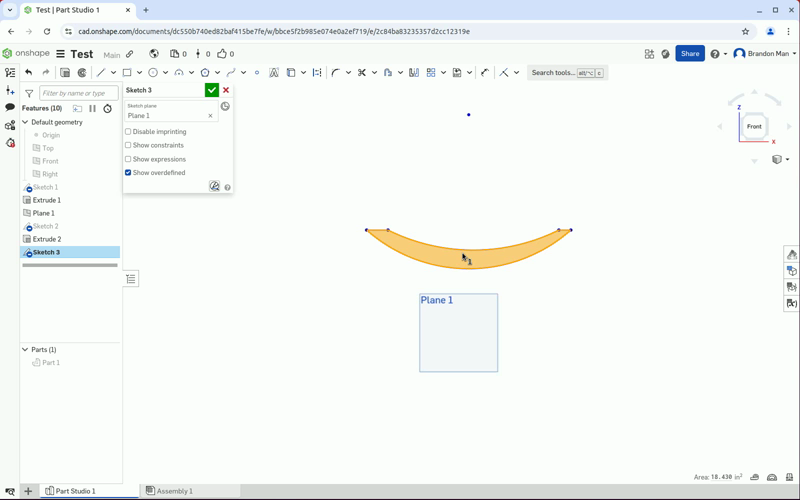
scroll(-6)
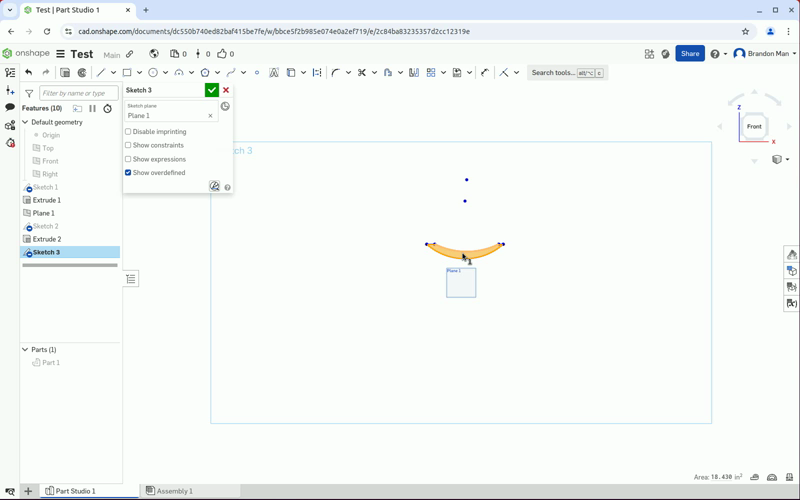
mouse_move(73, 352)
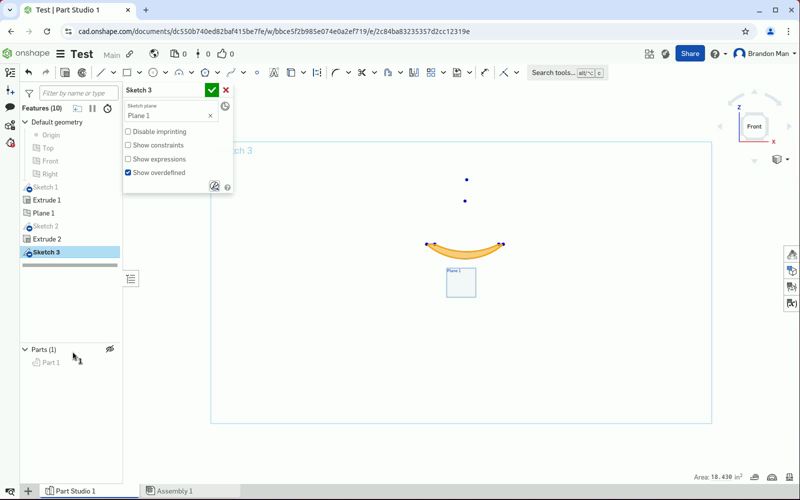
key(shift+y)
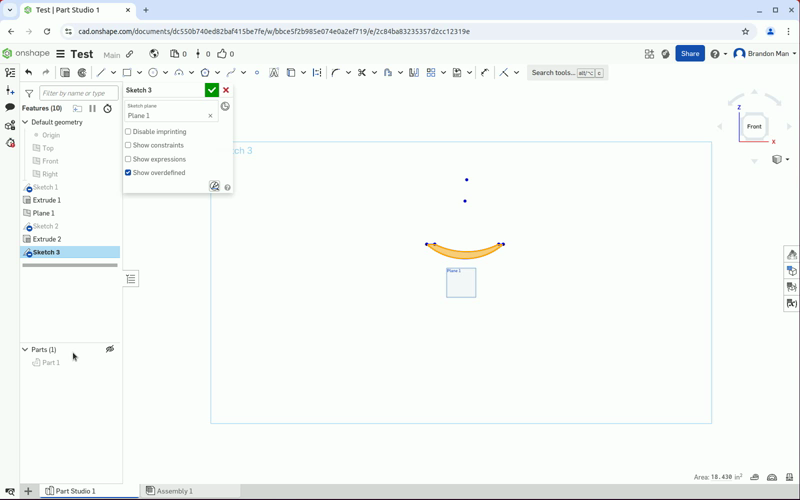
key(shift+e)
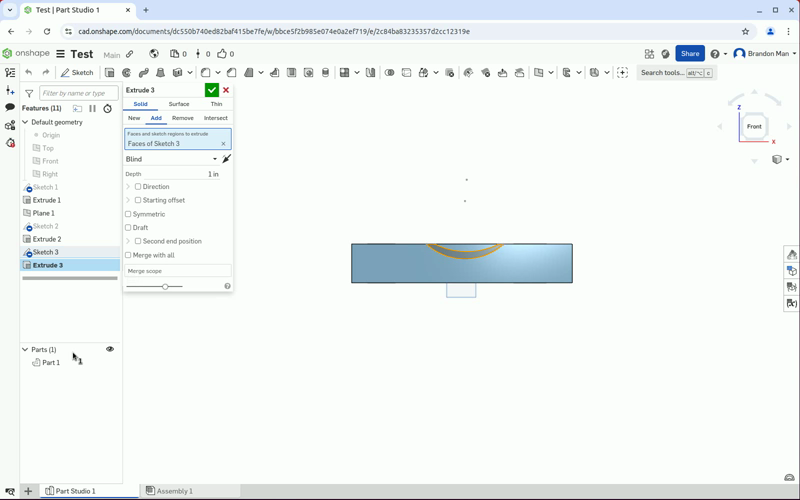
mouse_move(143, 106)
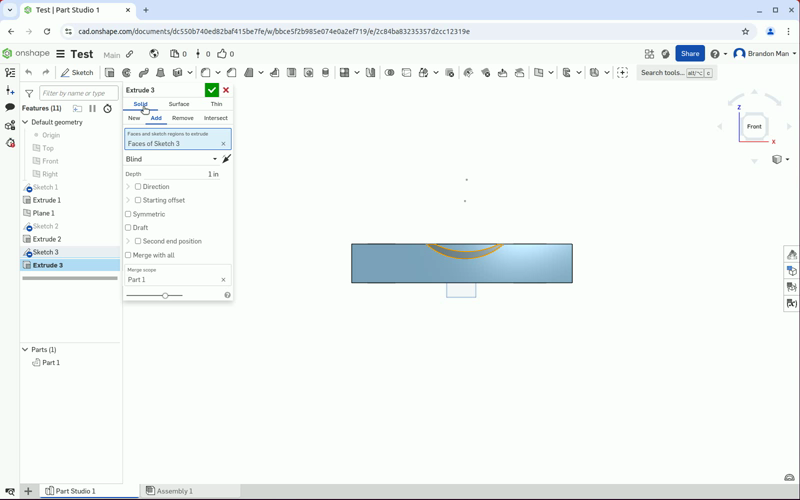
click(143, 106)
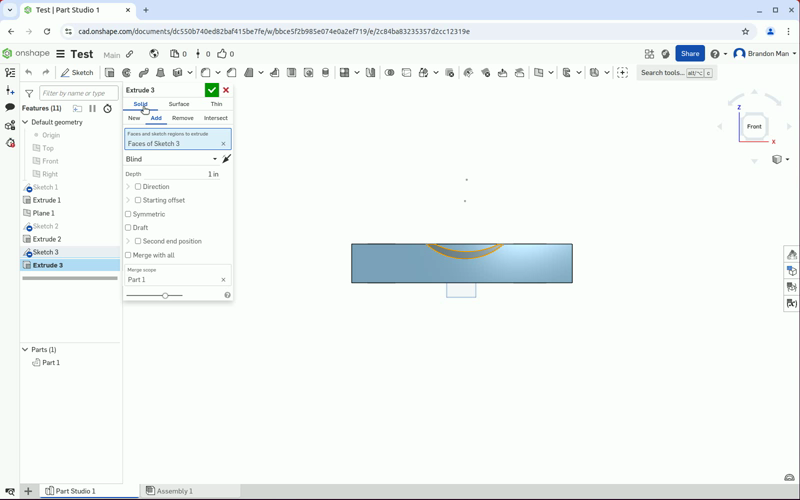
mouse_move(137, 120)
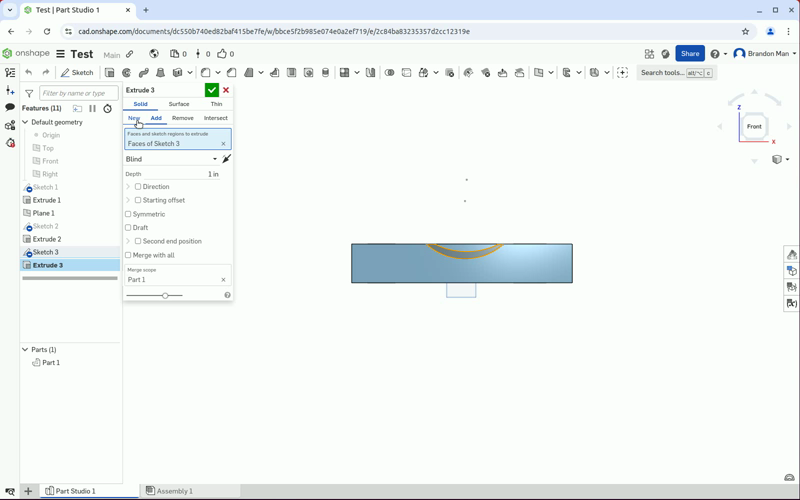
click(137, 120)
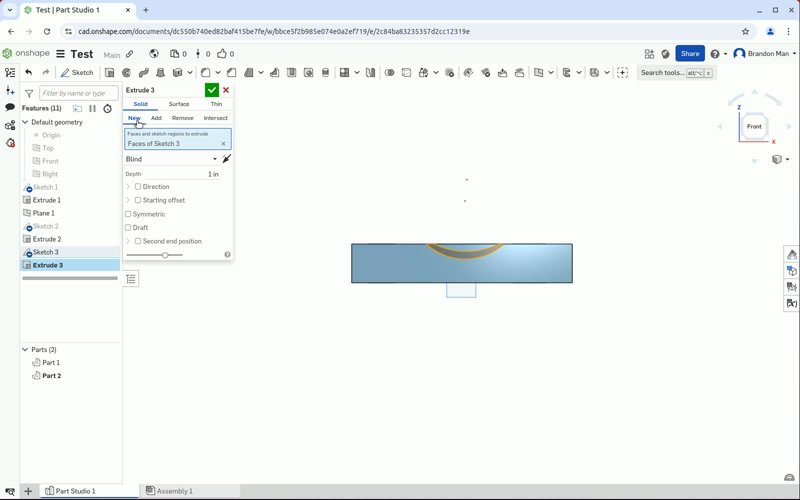
key(tab, 4)
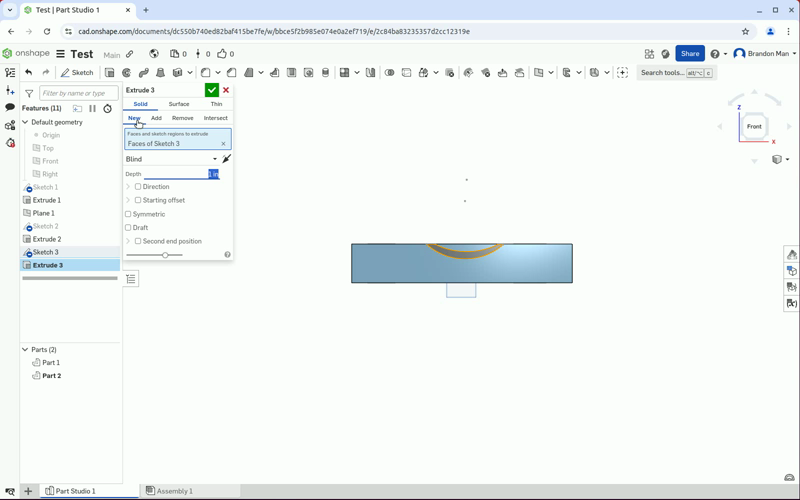
text(1.926)
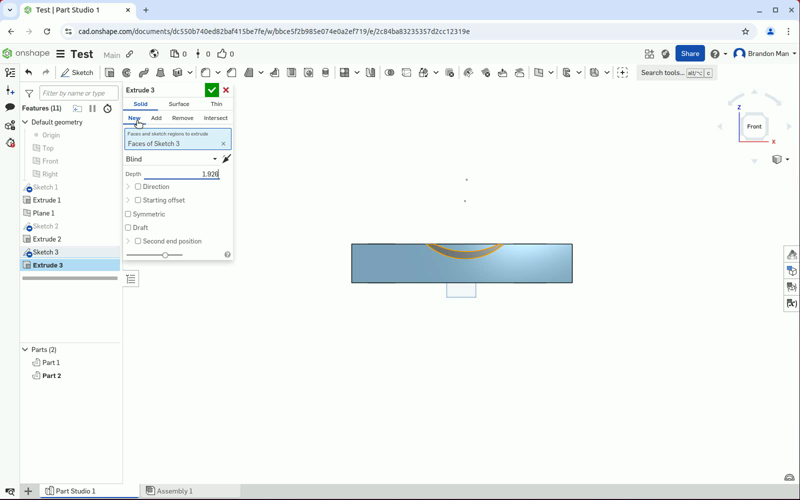
key(enter)
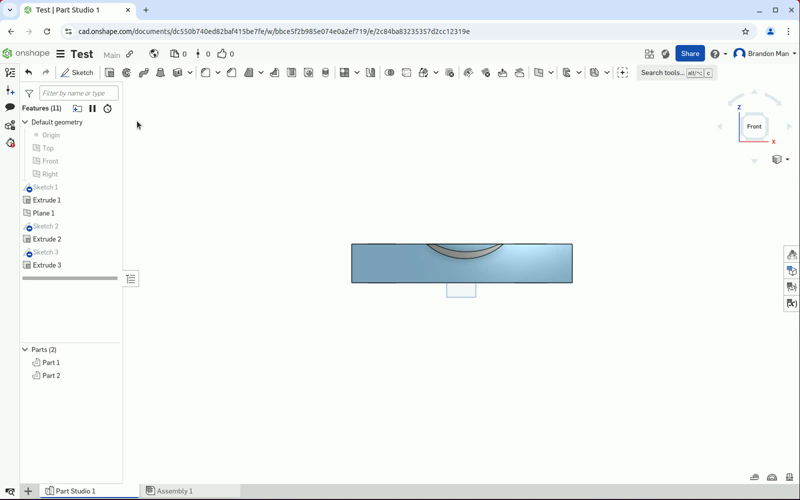
key(shift+h)
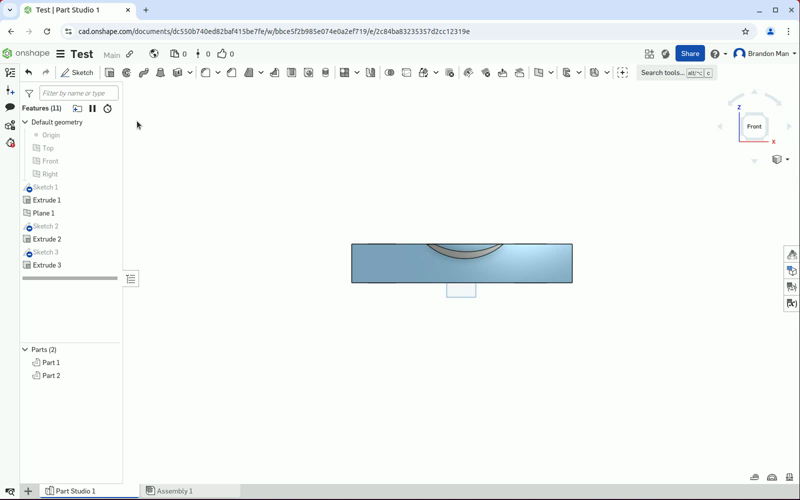
key(shift+h)
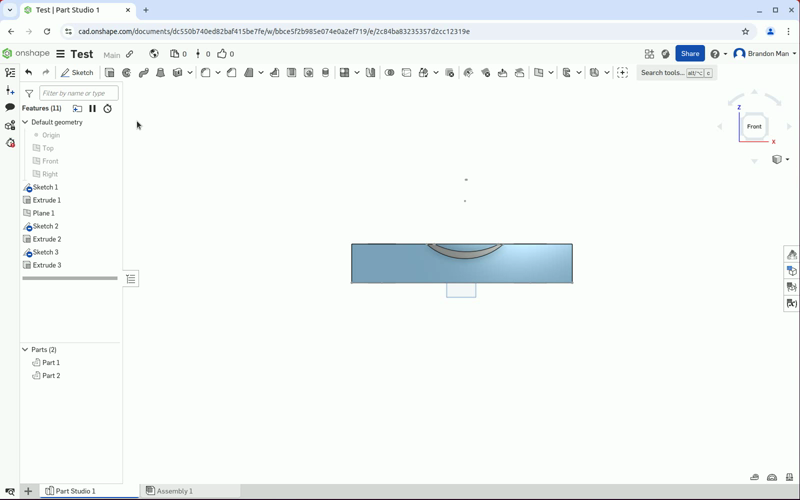
key(shift+7)
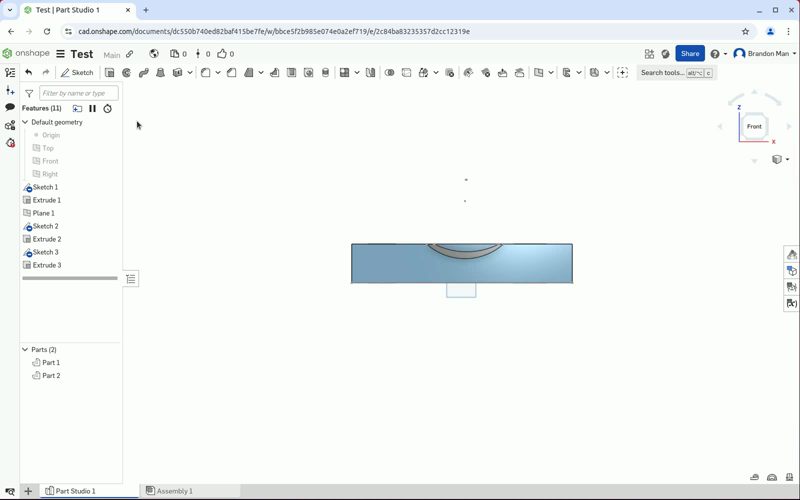
key(left, 2)
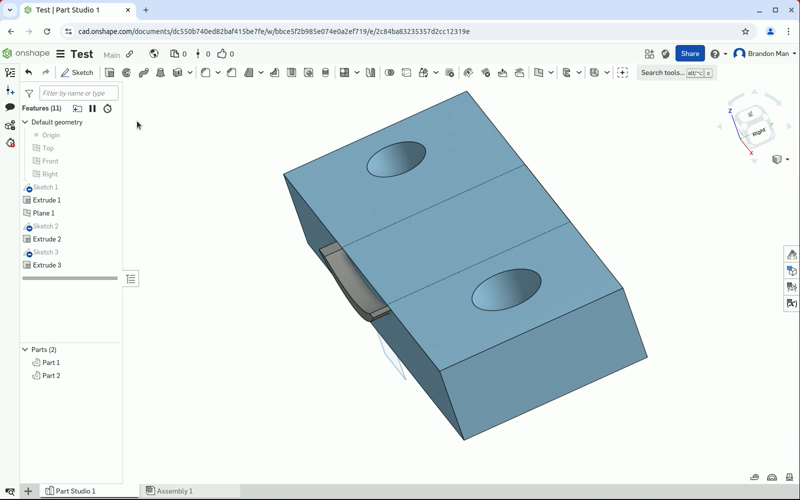
key(down, 2)
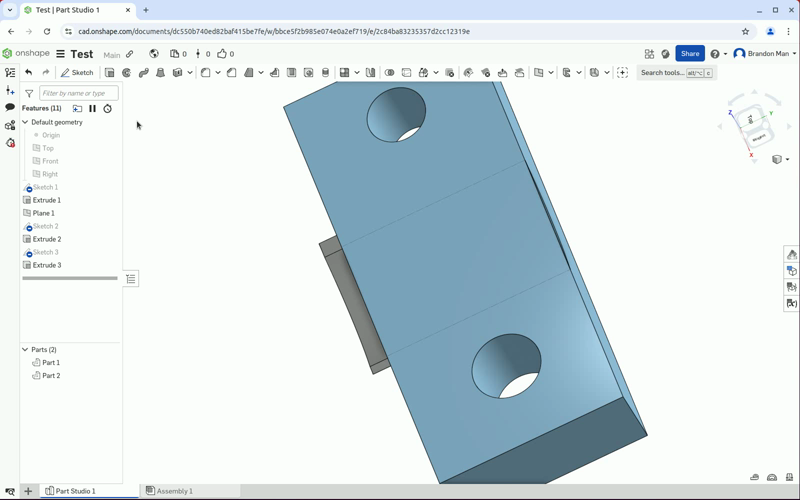
key(up, 2)
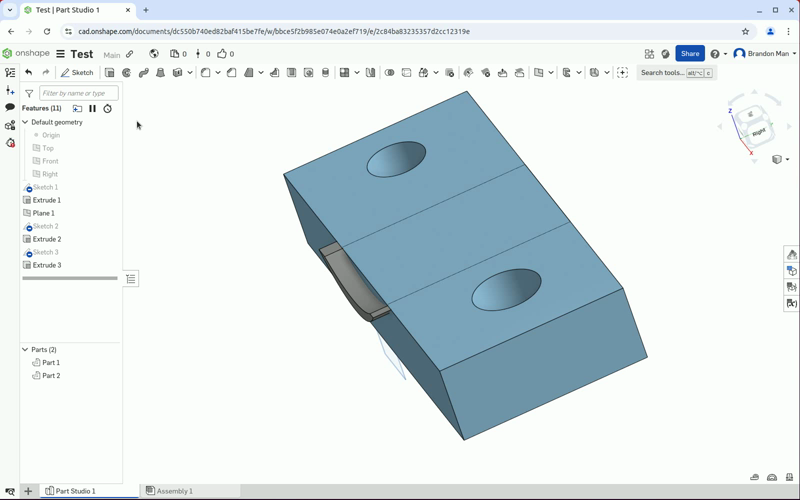
key(right, 2)
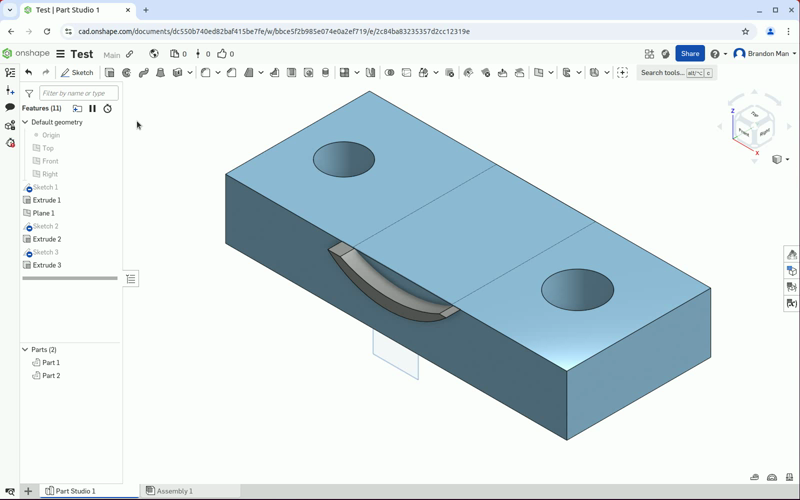
mouse_move(73, 189)
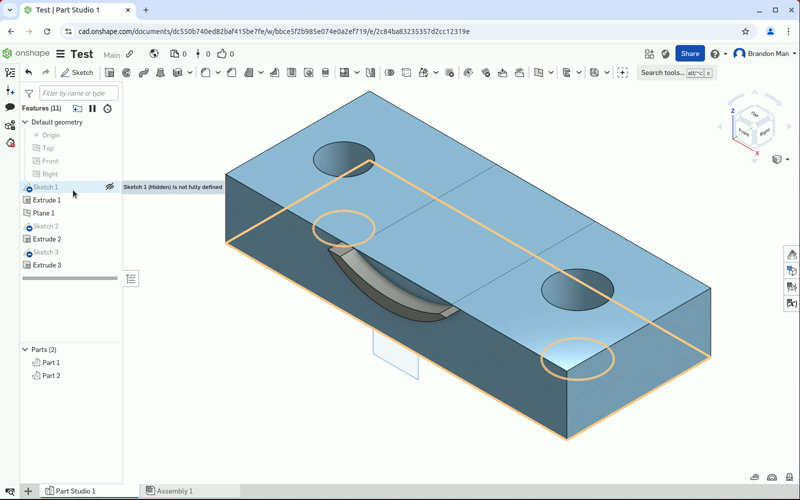
click(73, 189)